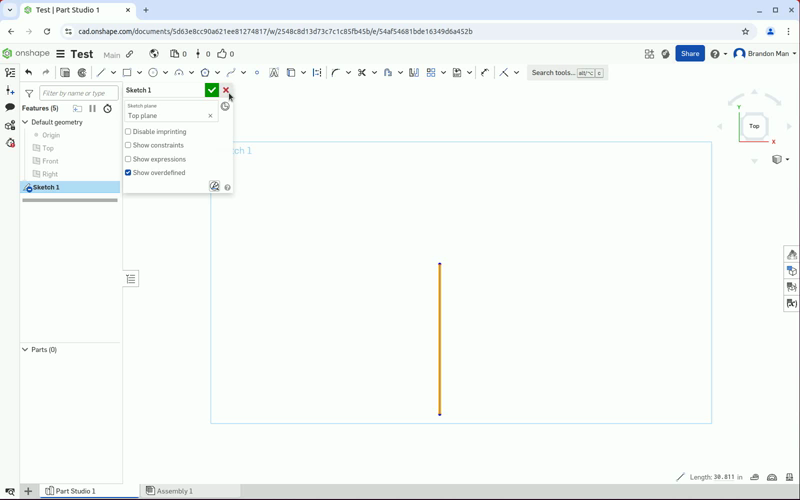
key(shift+h)
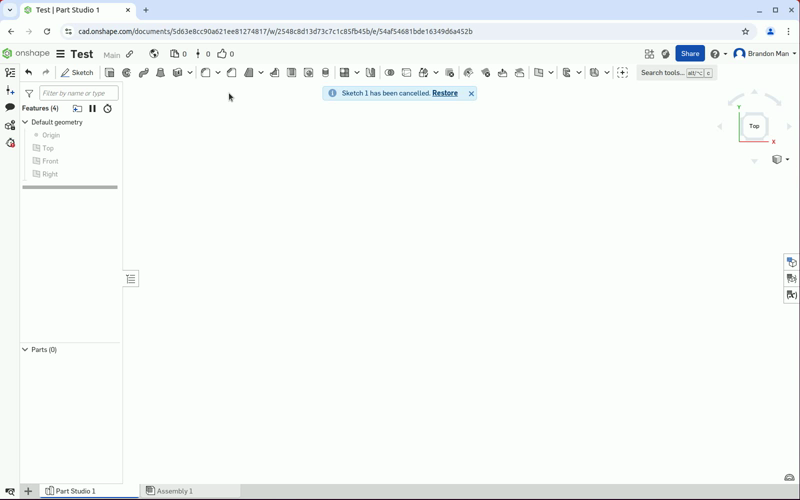
mouse_move(73, 352)
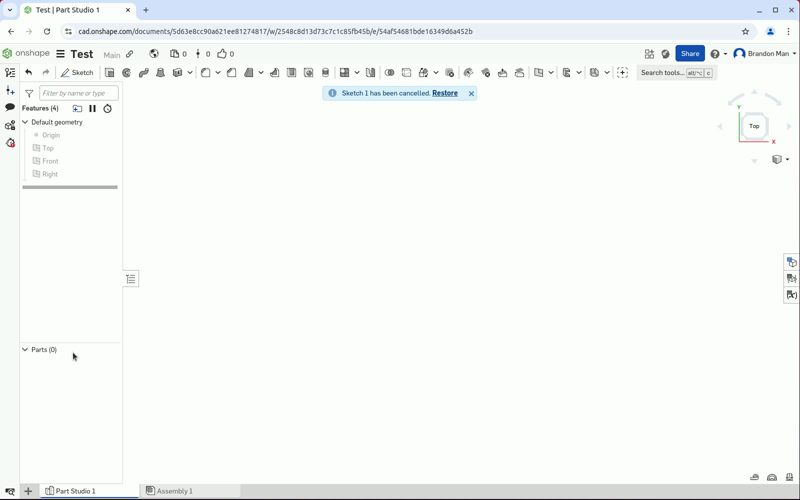
key(y)
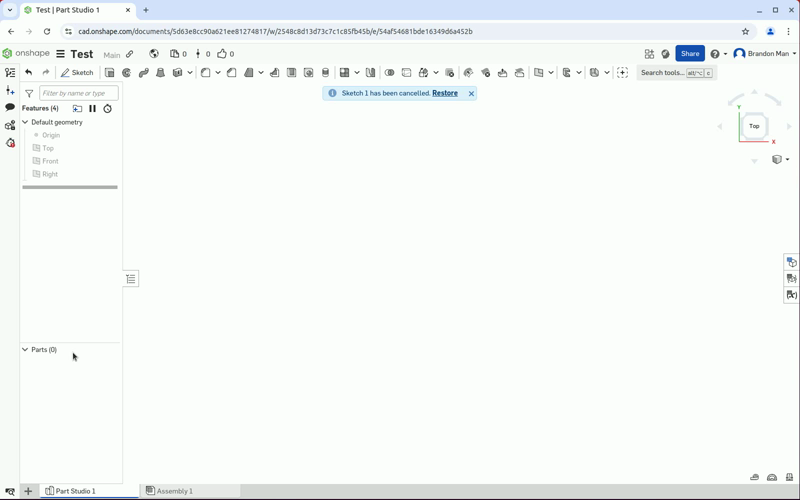
key(shift+p)
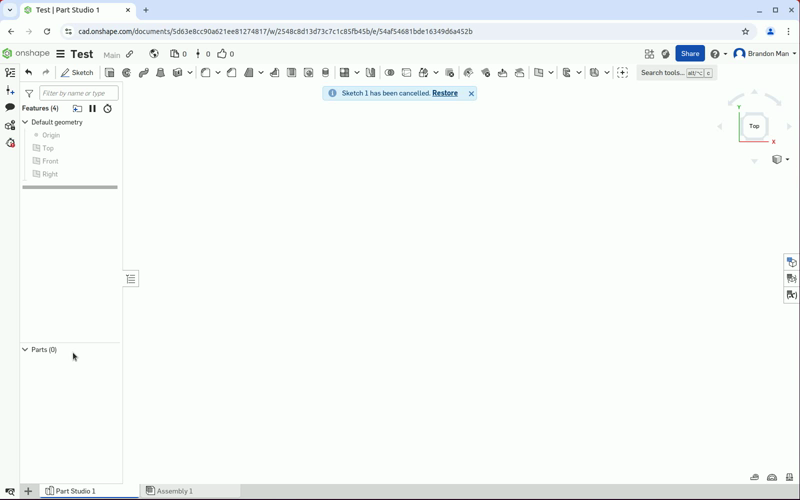
key(space)
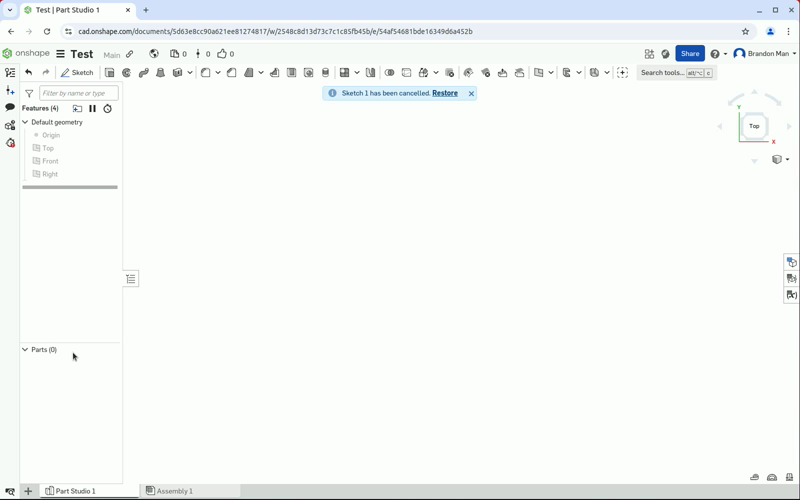
key_down(shift)
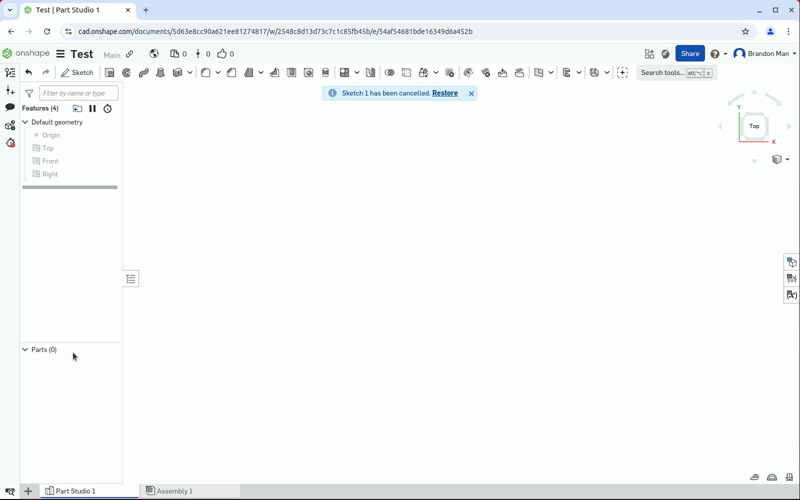
key(up)
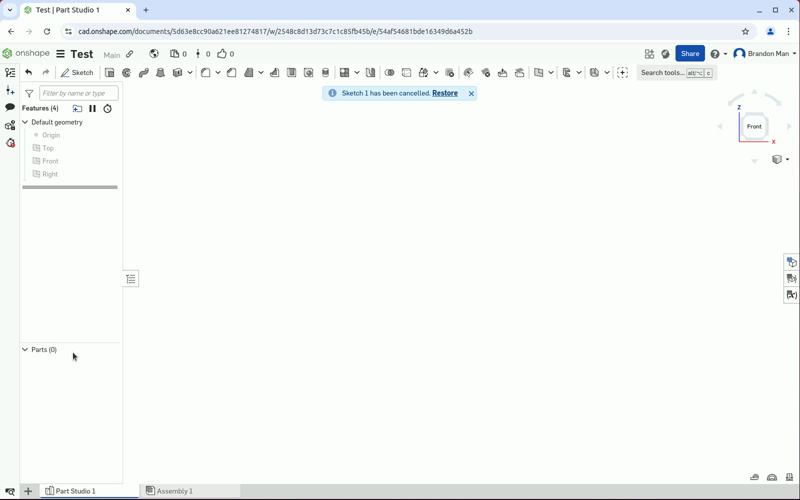
key_up(shift)
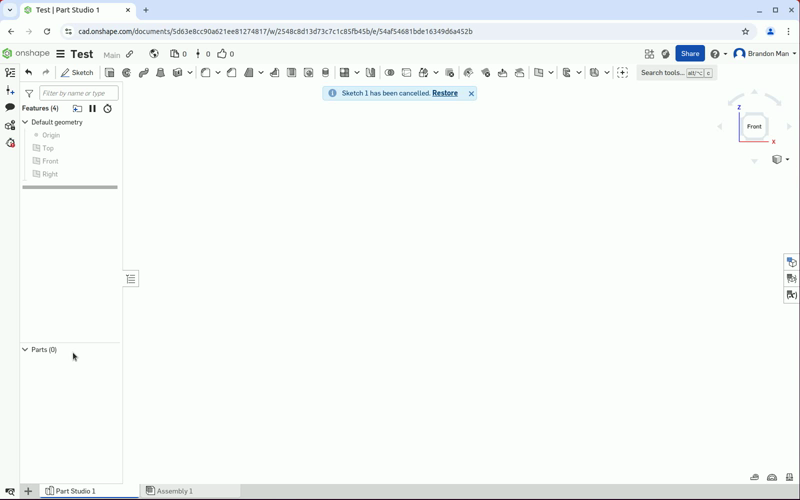
key(space)
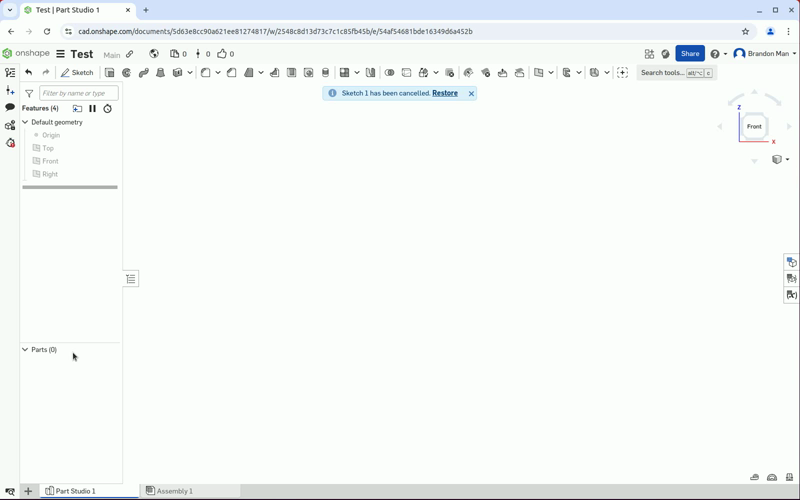
key_down(shift)
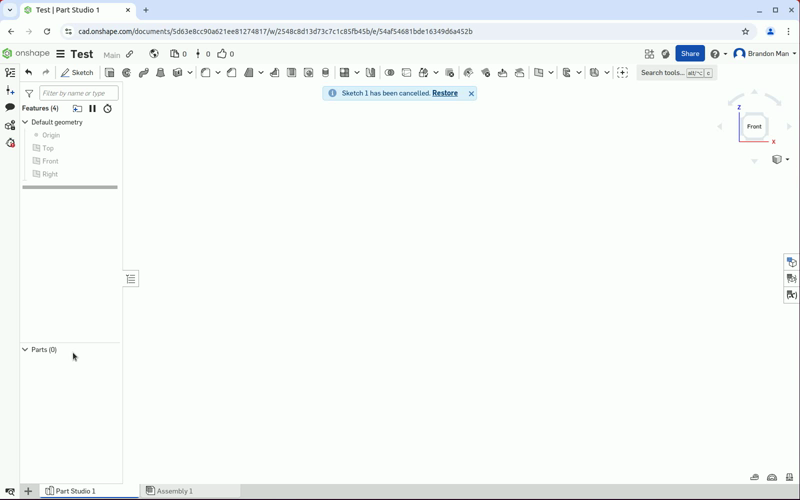
key(left)
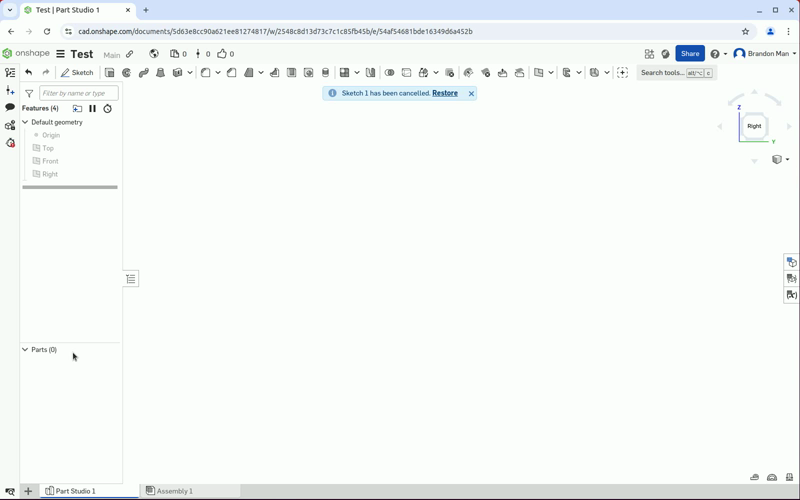
key_up(shift)
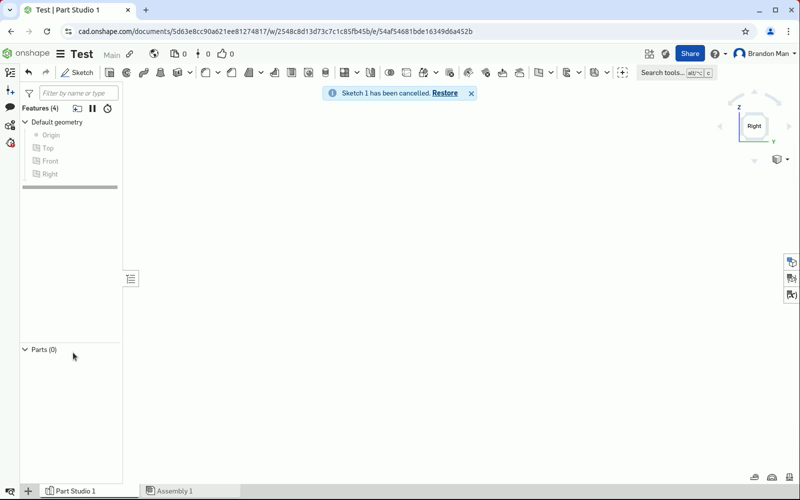
mouse_move(73, 352)
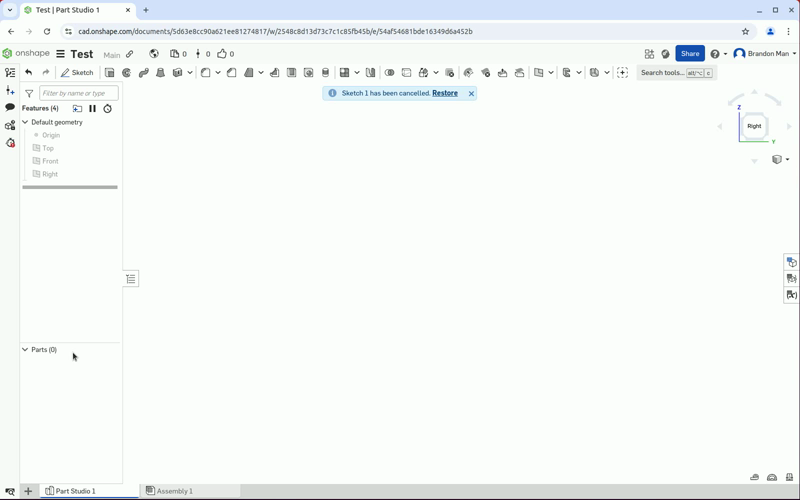
key(shift+y)
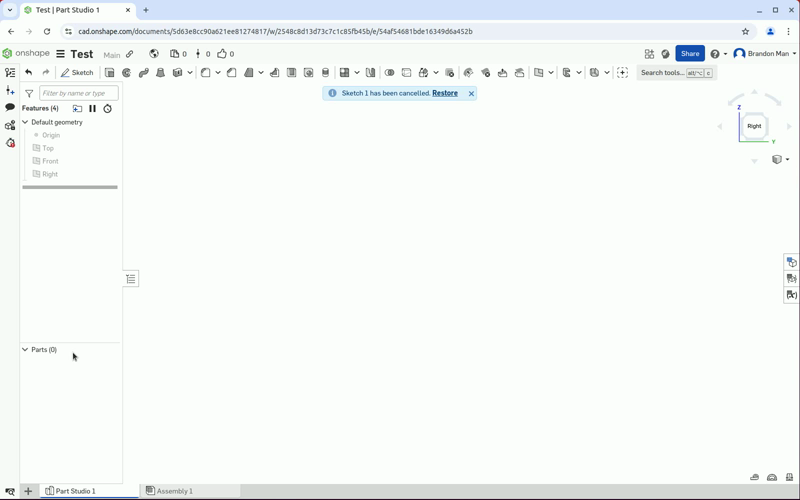
key(shift+s)
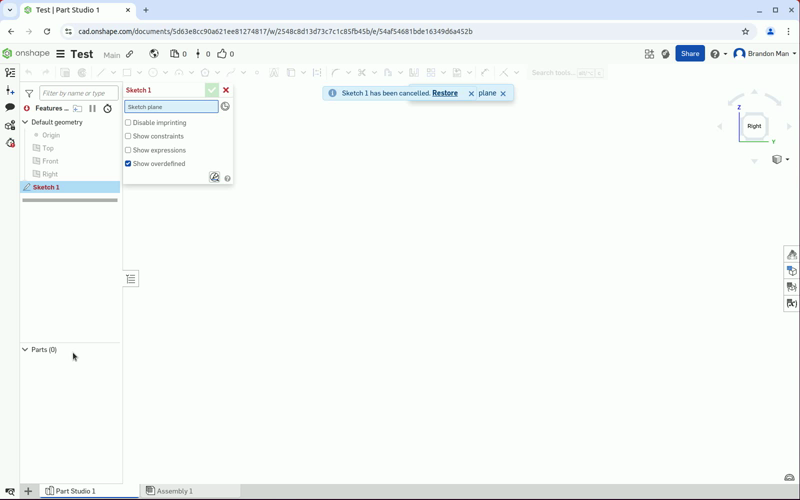
mouse_move(73, 176)
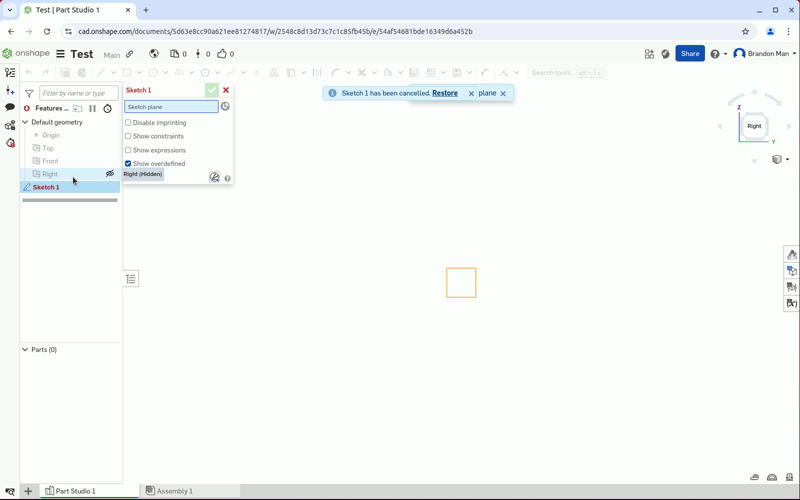
click(73, 176)
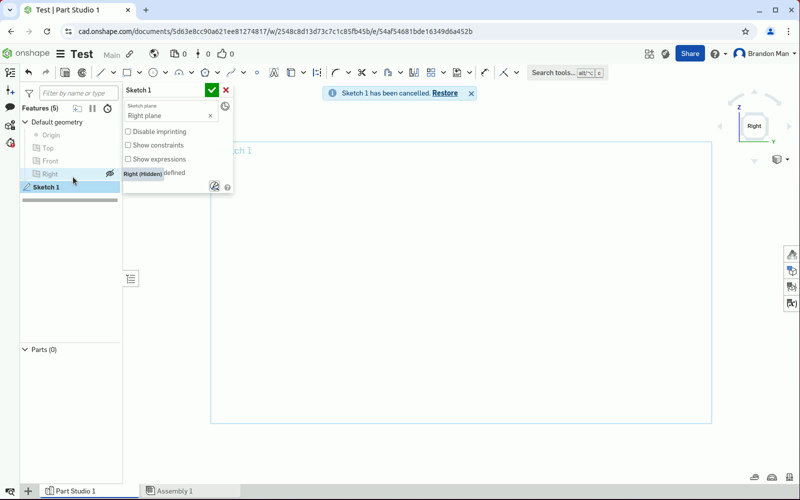
mouse_move(73, 352)
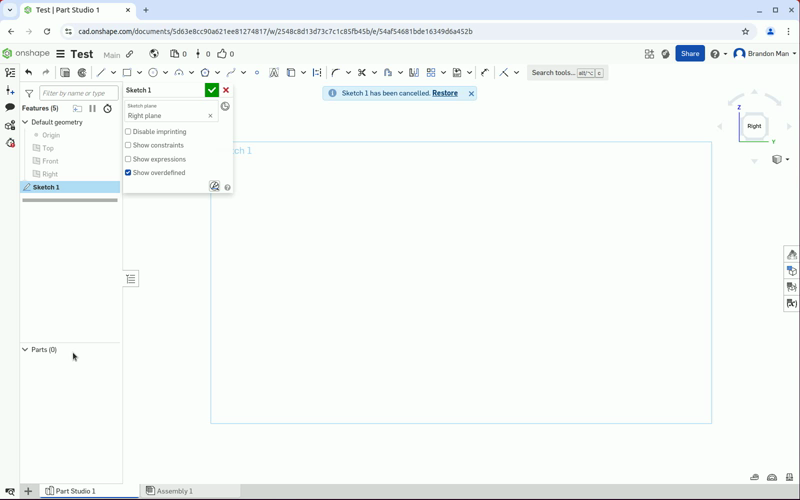
key(y)
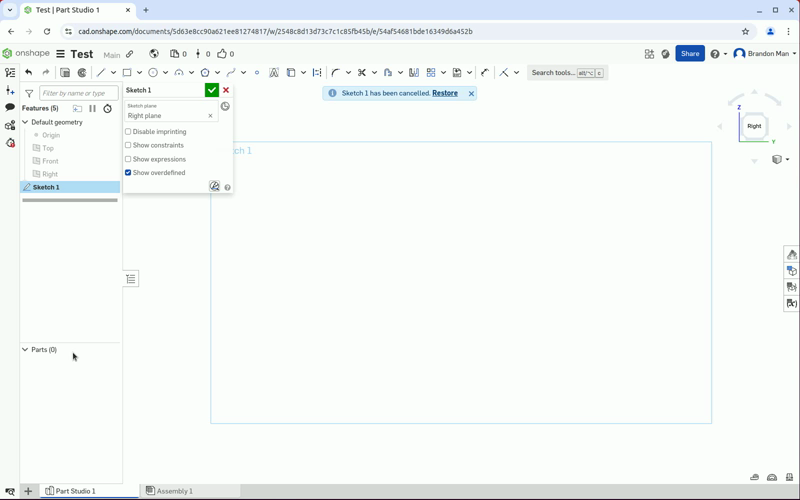
key(l)
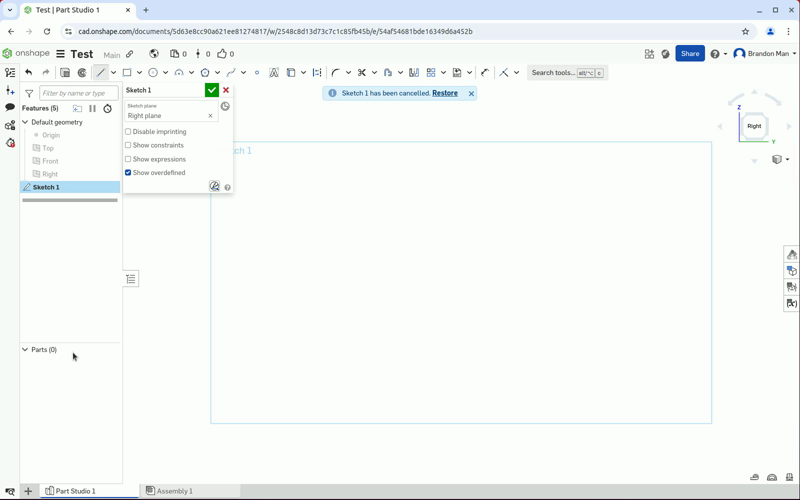
key_down(shift)
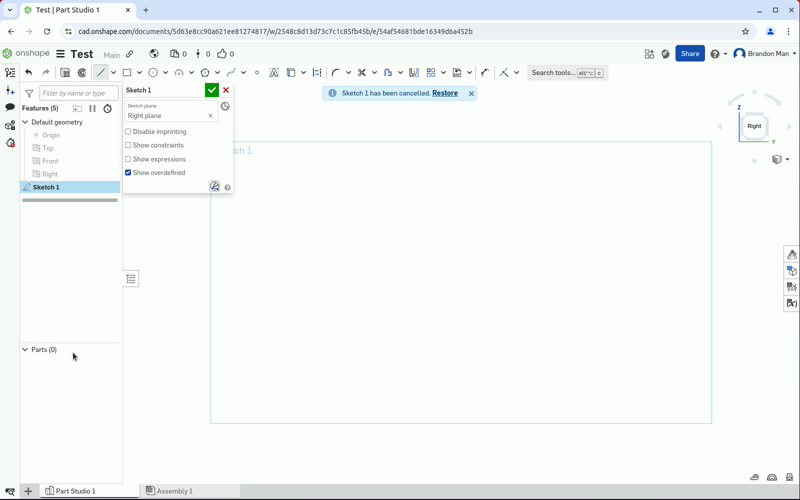
mouse_move(357, 349)
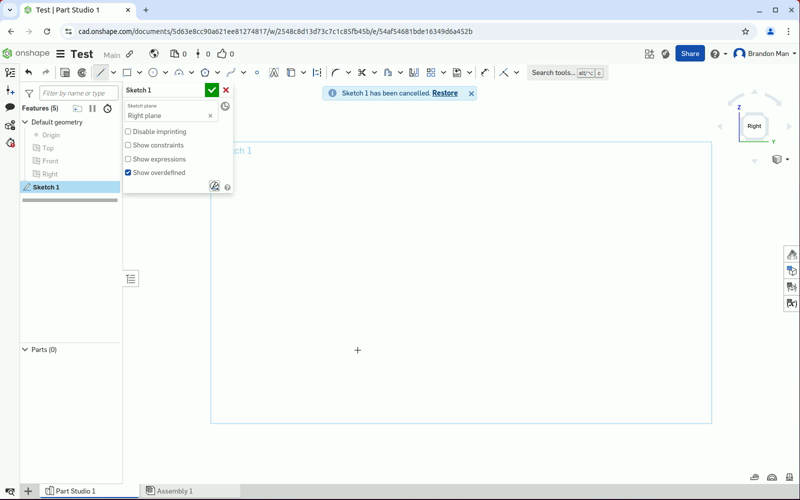
click(357, 349)
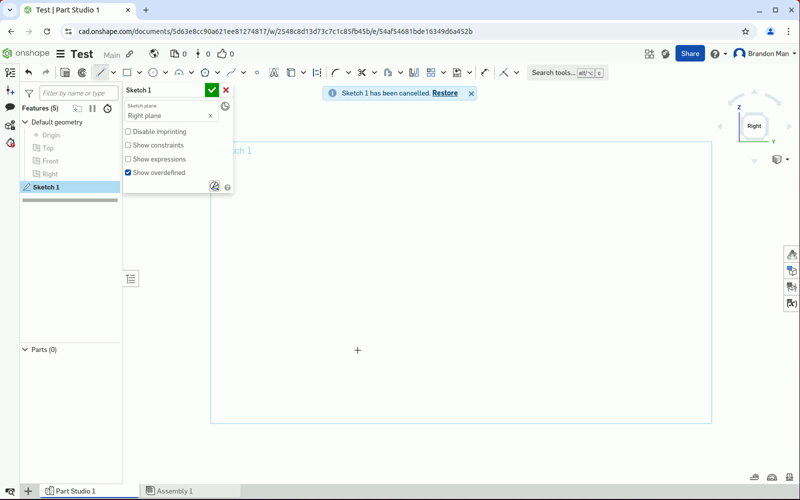
key_up(shift)
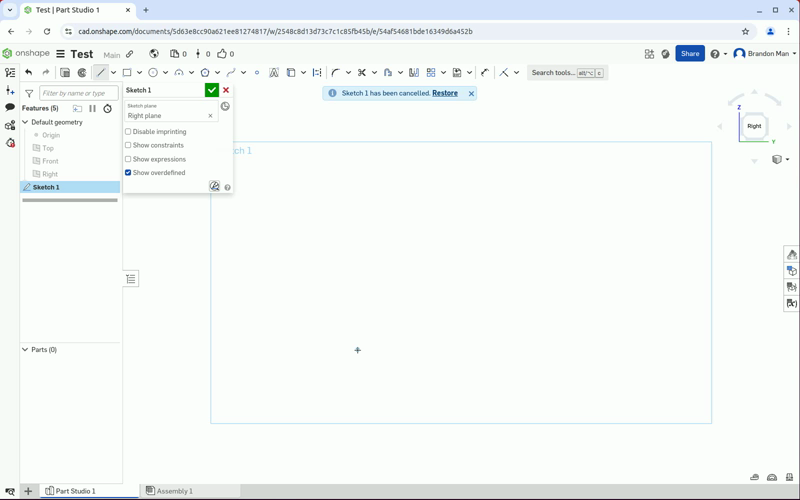
key_down(shift)
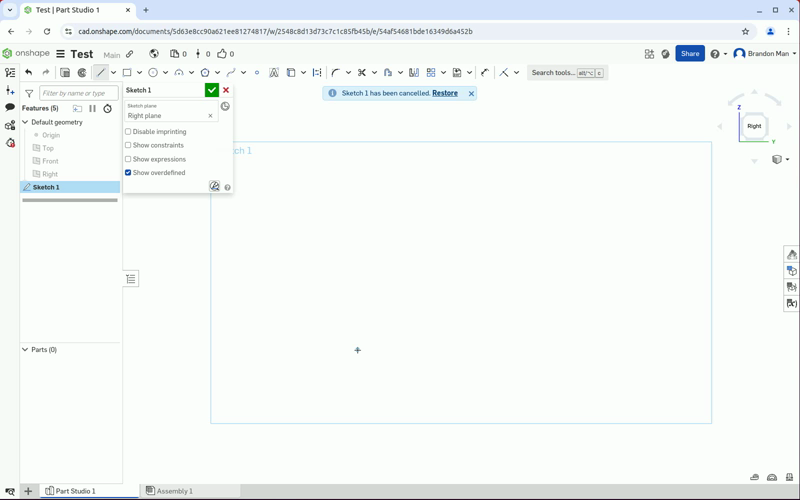
mouse_move(387, 349)
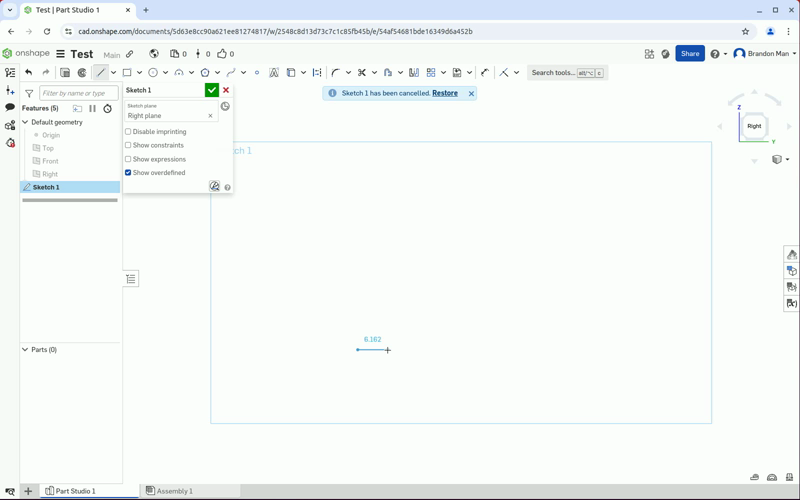
mouse_move(382, 349)
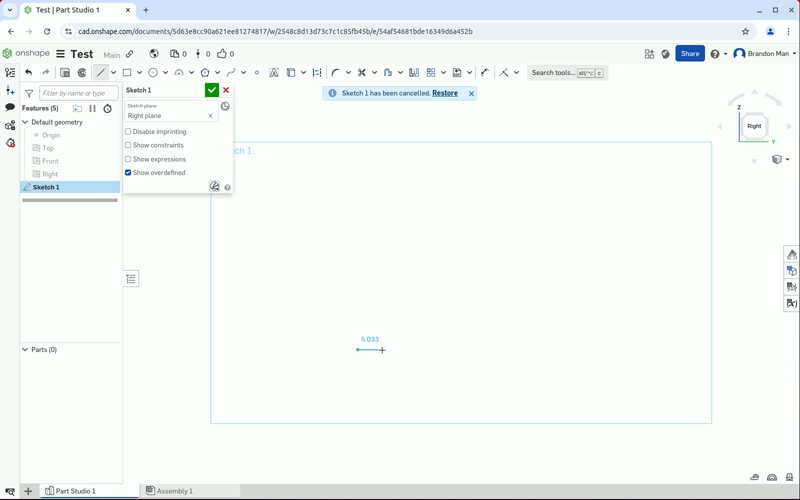
click(382, 349)
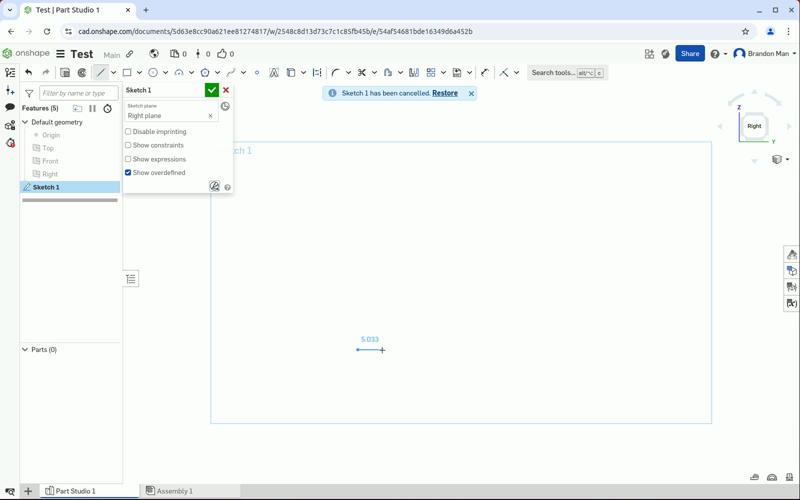
key_up(shift)
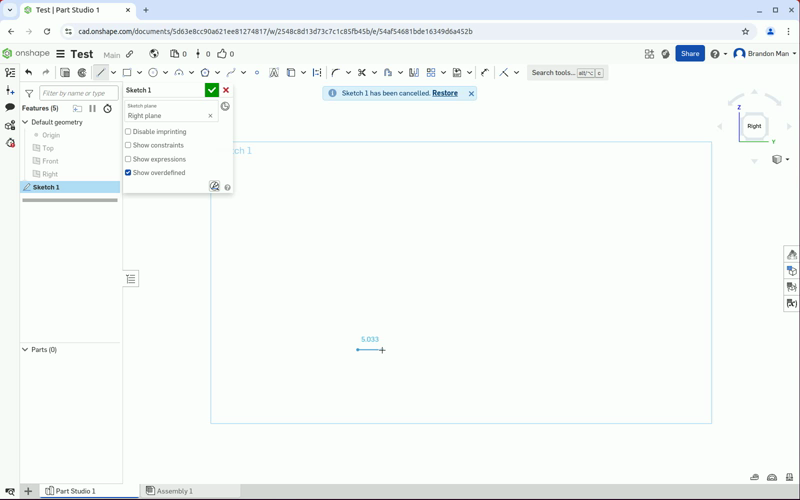
key_down(shift)
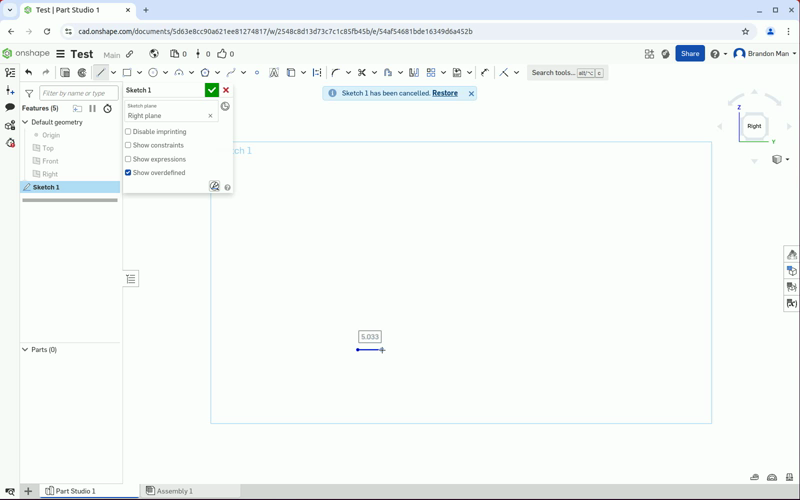
mouse_move(382, 266)
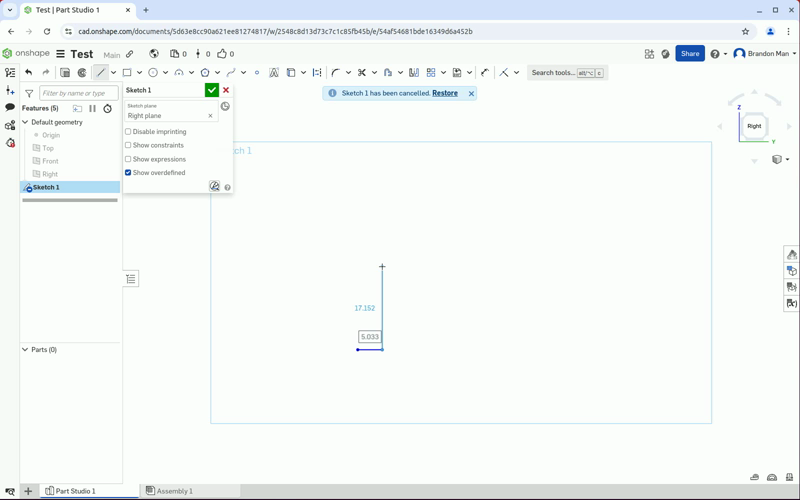
click(382, 266)
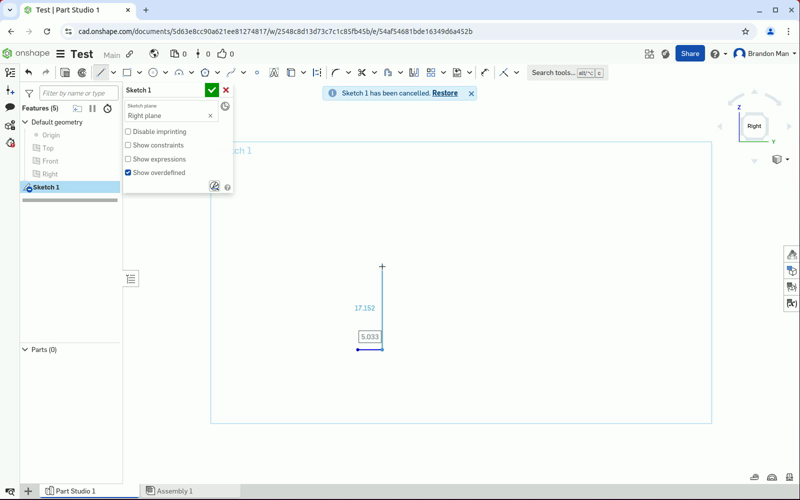
key_up(shift)
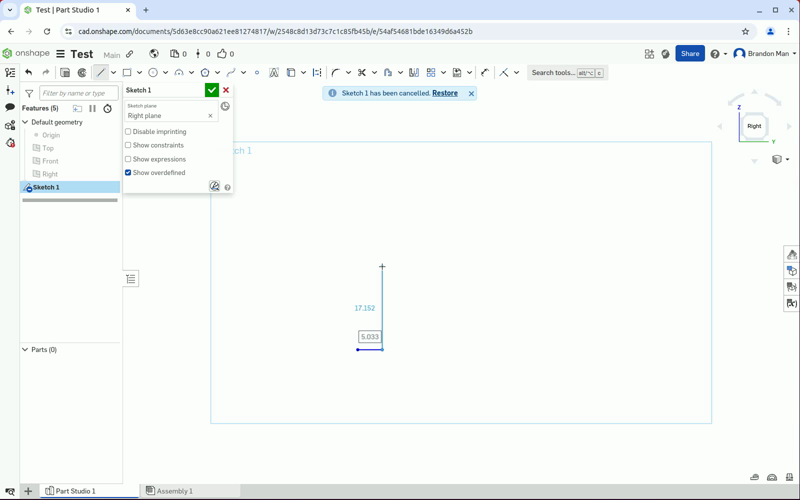
key_down(shift)
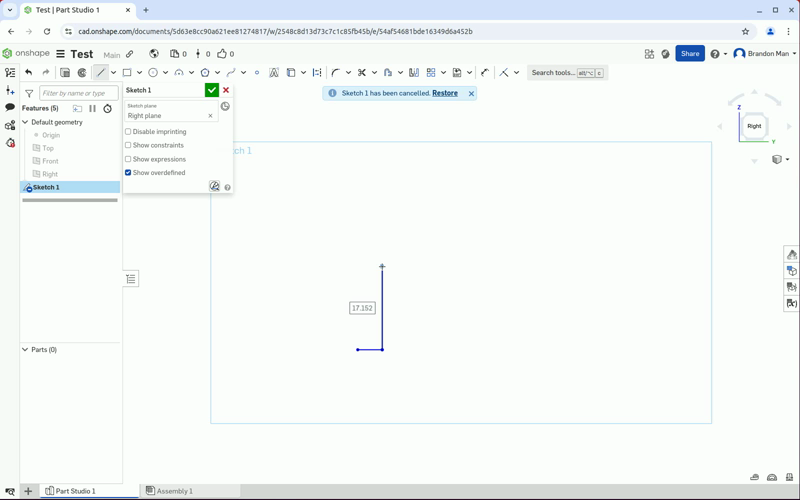
mouse_move(547, 266)
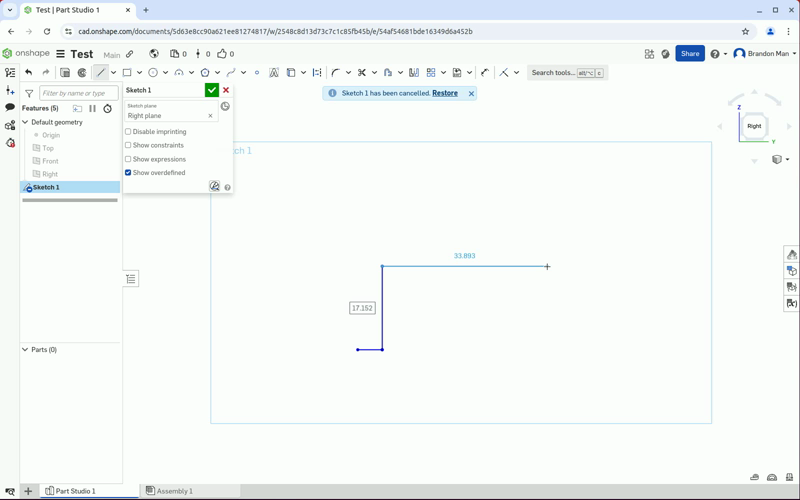
click(547, 266)
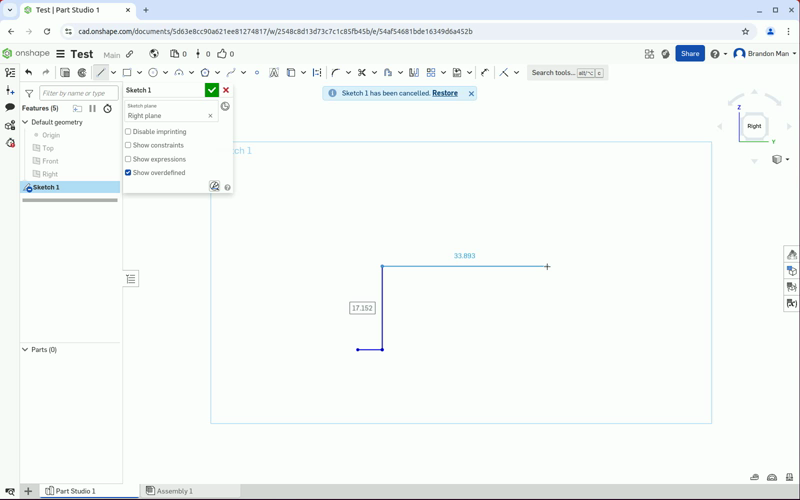
key_up(shift)
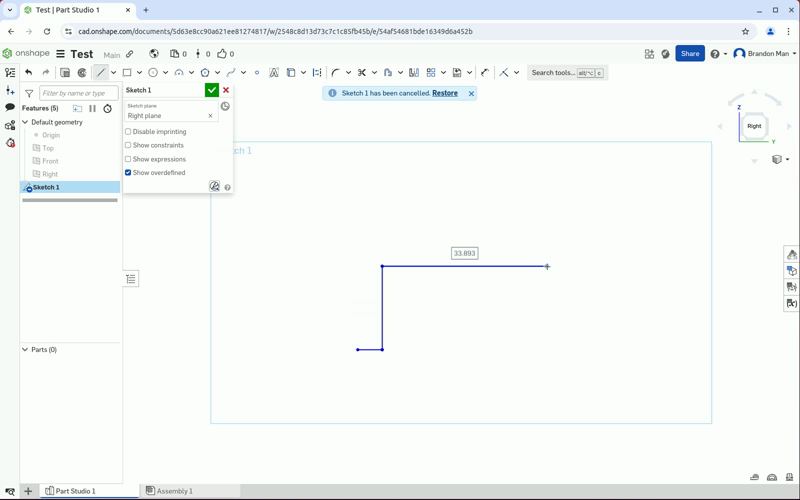
key_down(shift)
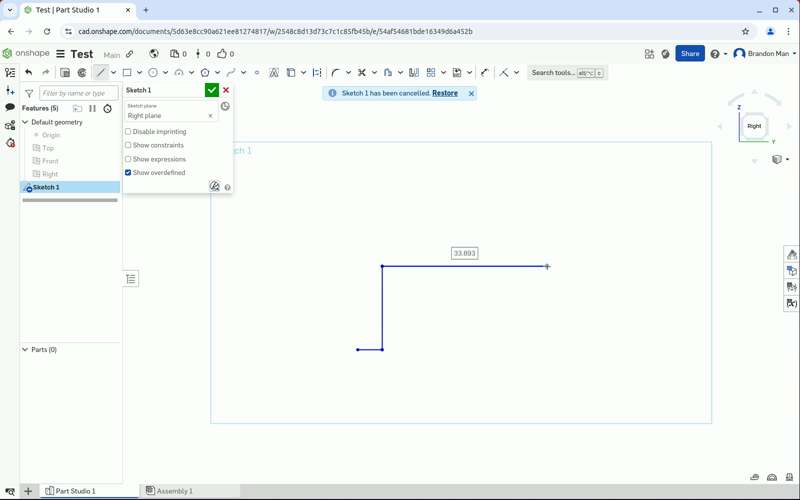
mouse_move(547, 349)
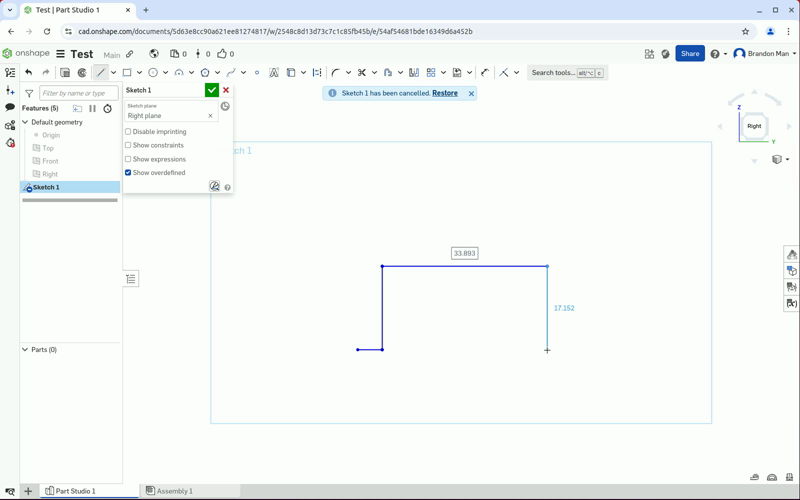
click(547, 349)
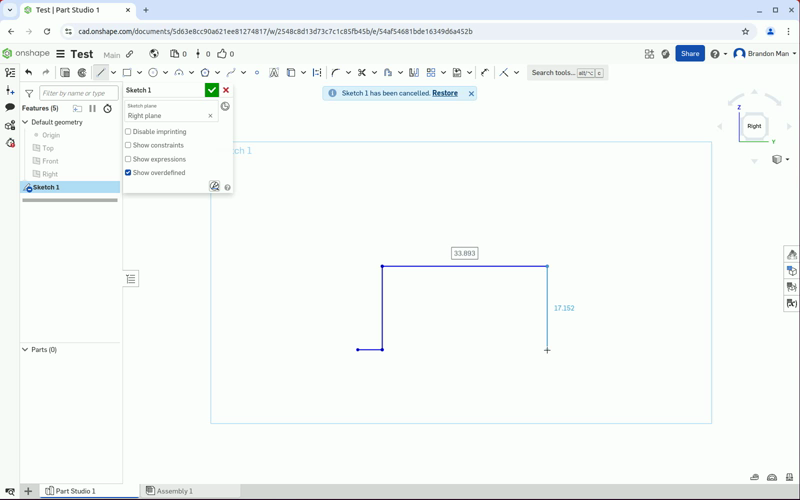
key_up(shift)
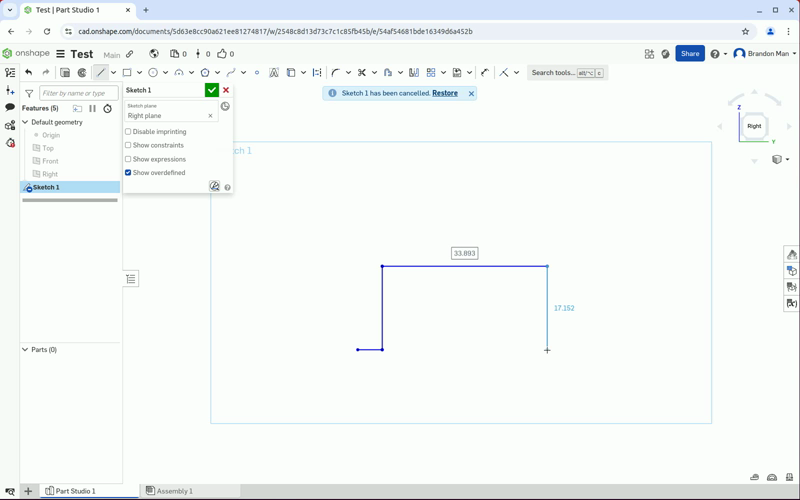
key_down(shift)
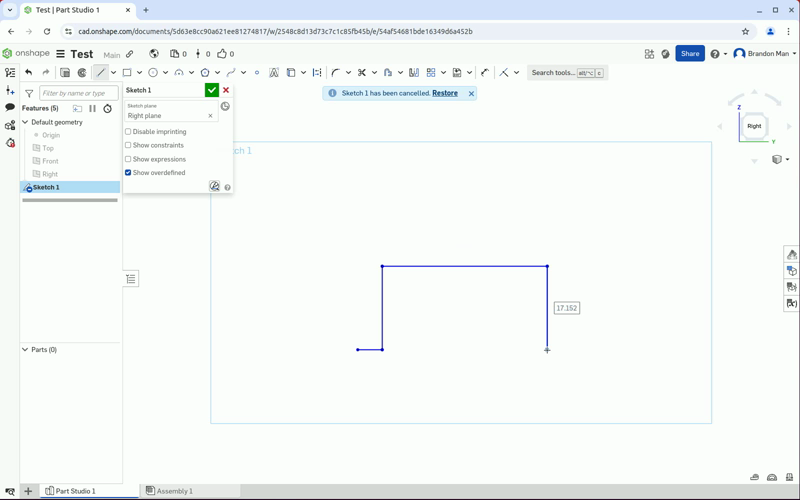
mouse_move(577, 349)
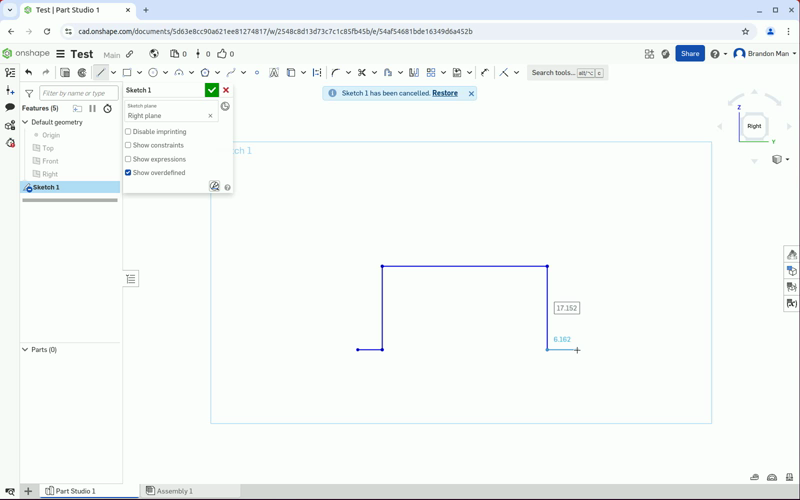
mouse_move(572, 349)
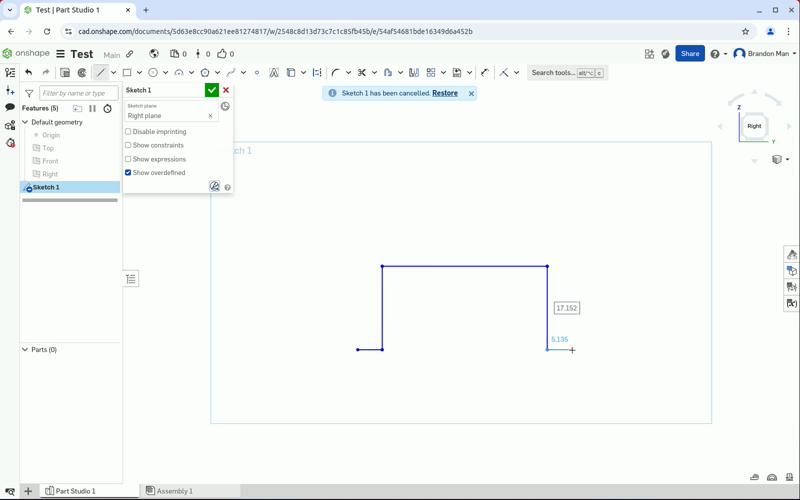
click(572, 349)
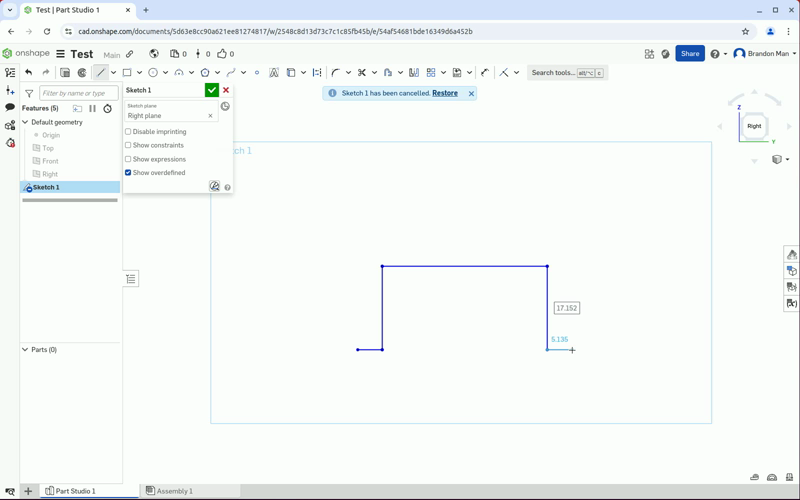
key_up(shift)
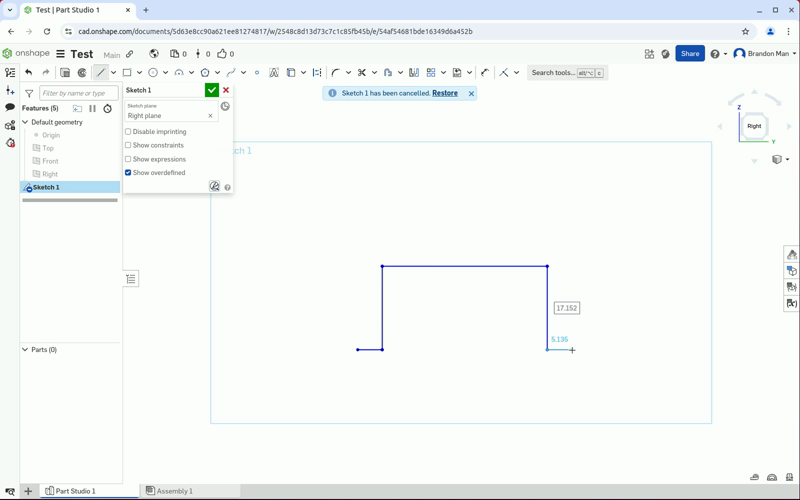
key_down(shift)
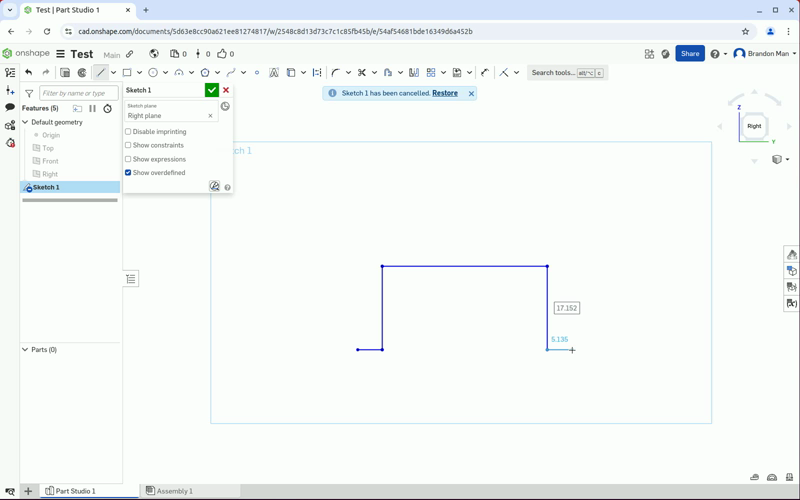
mouse_move(589, 349)
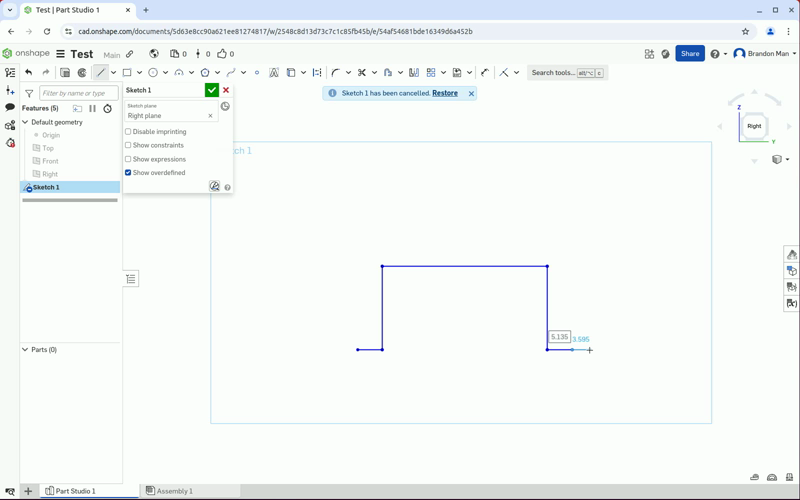
mouse_move(572, 340)
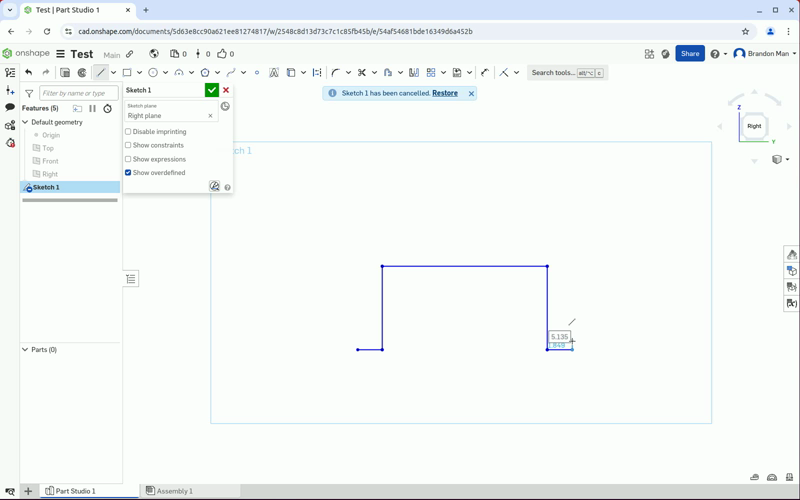
click(572, 340)
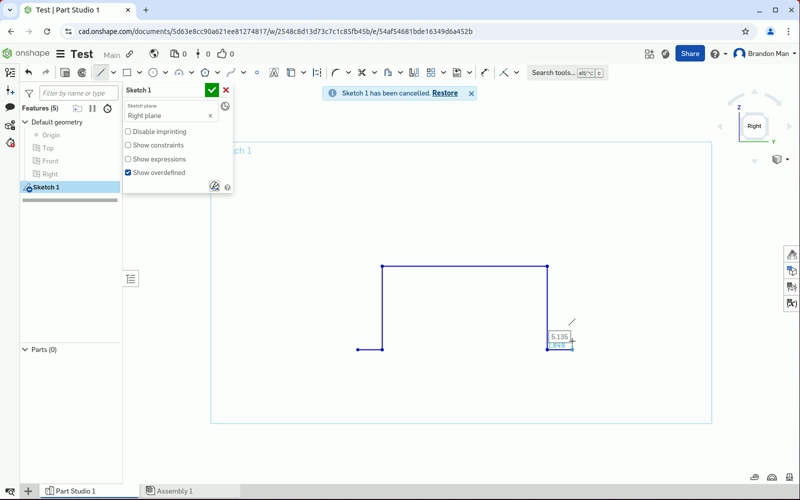
key_up(shift)
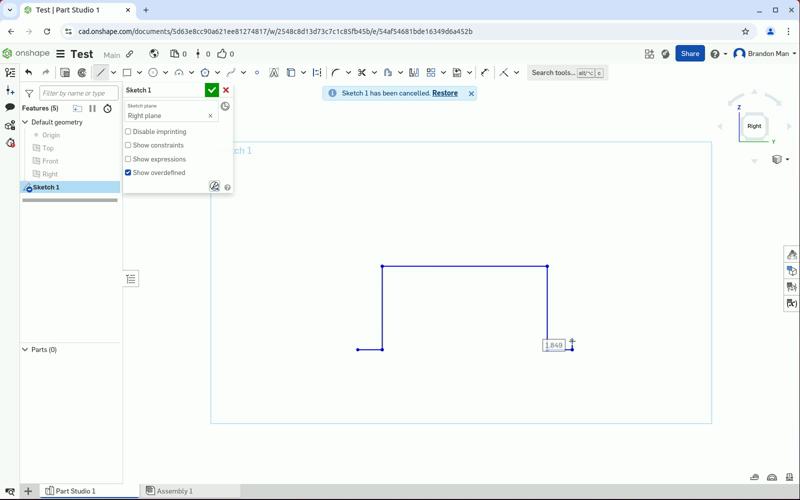
key_down(shift)
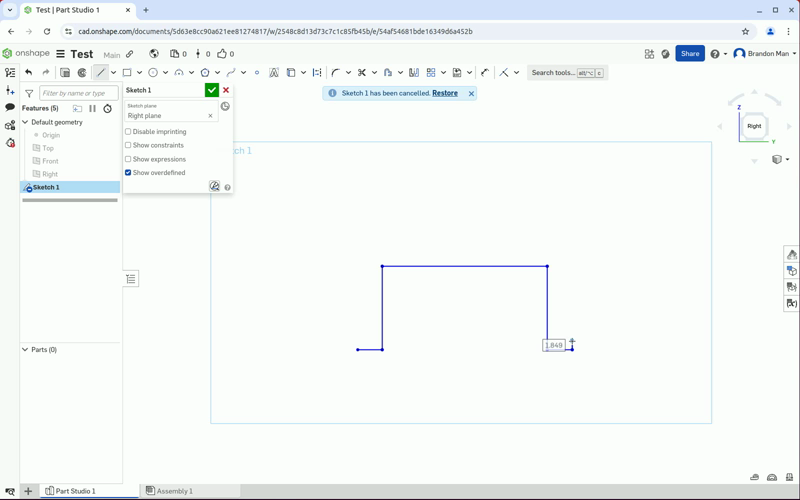
mouse_move(589, 340)
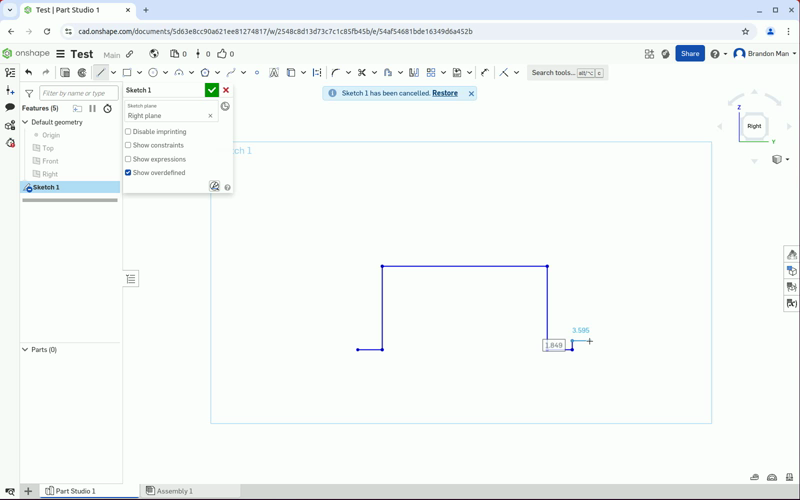
mouse_move(556, 340)
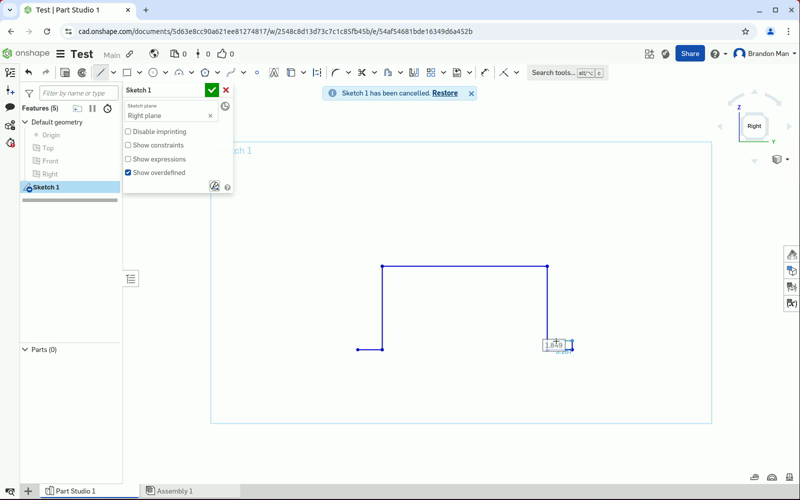
click(556, 340)
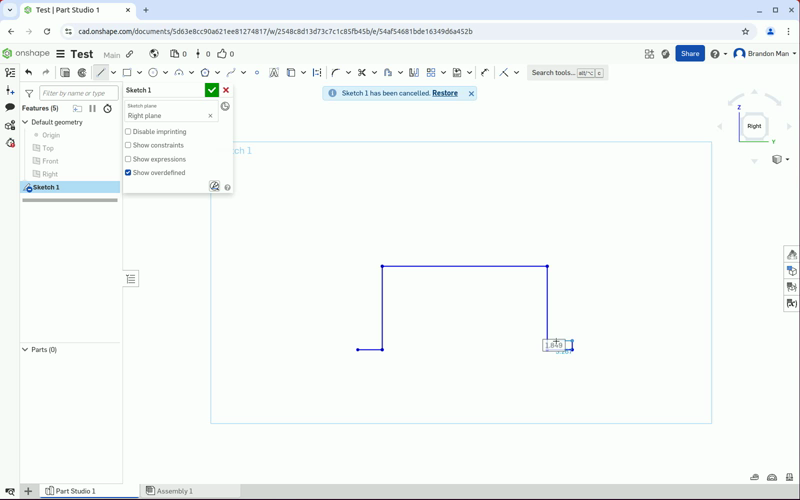
key_up(shift)
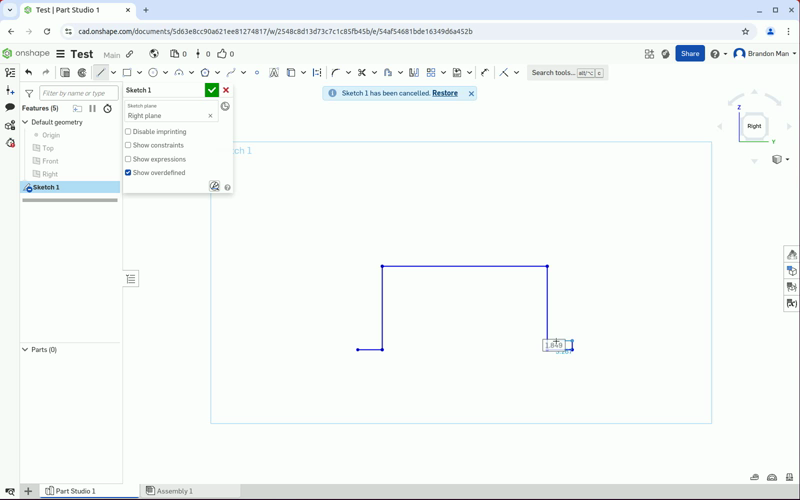
key_down(shift)
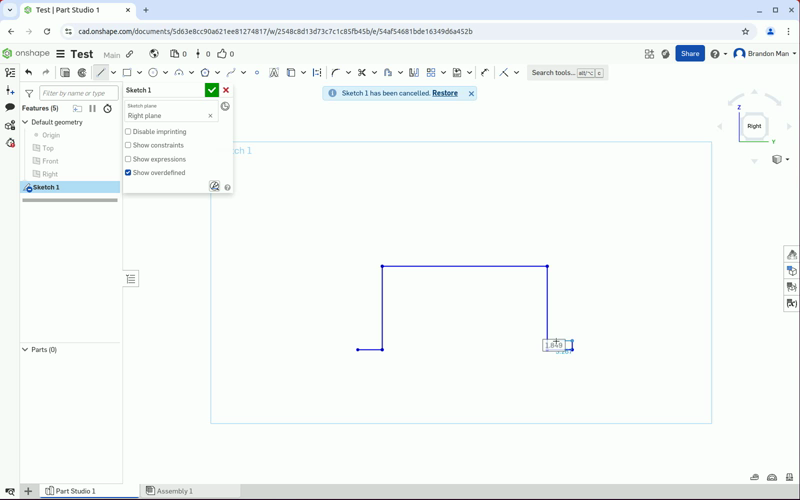
mouse_move(556, 259)
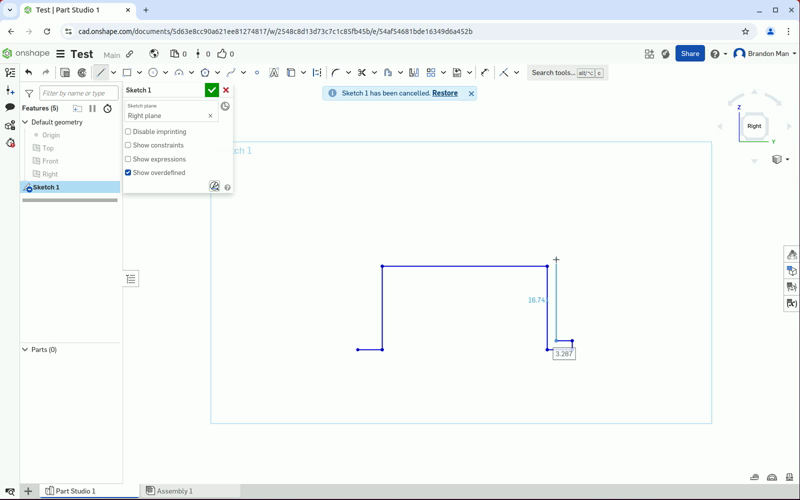
click(556, 259)
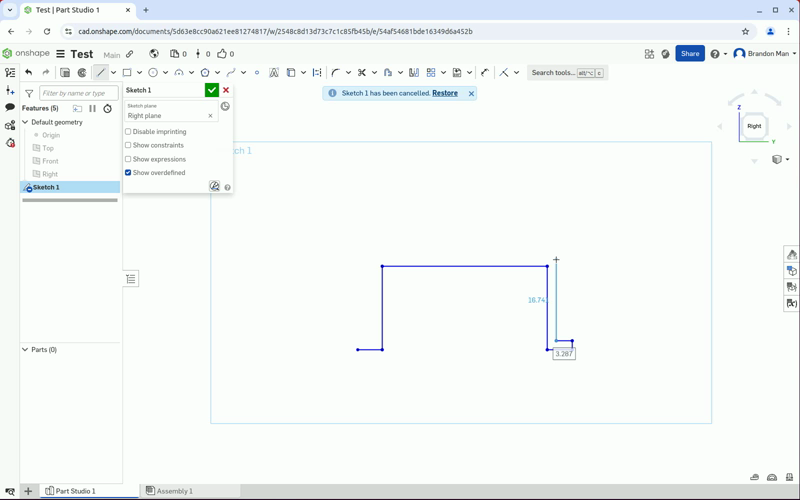
key_up(shift)
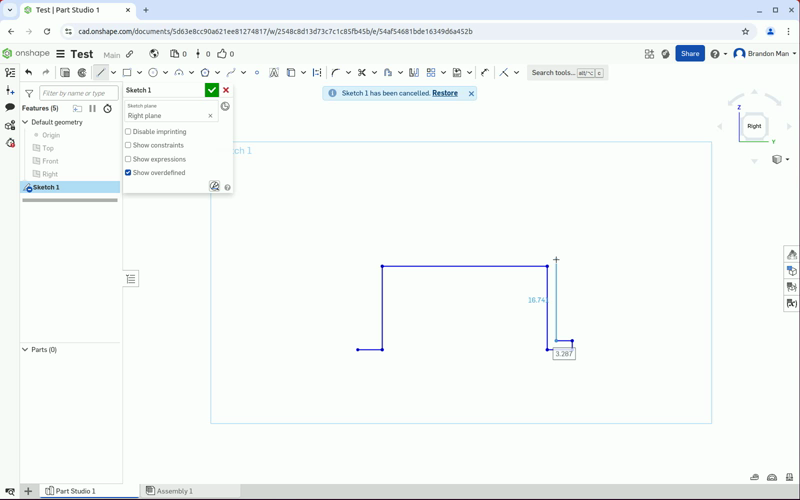
key_down(shift)
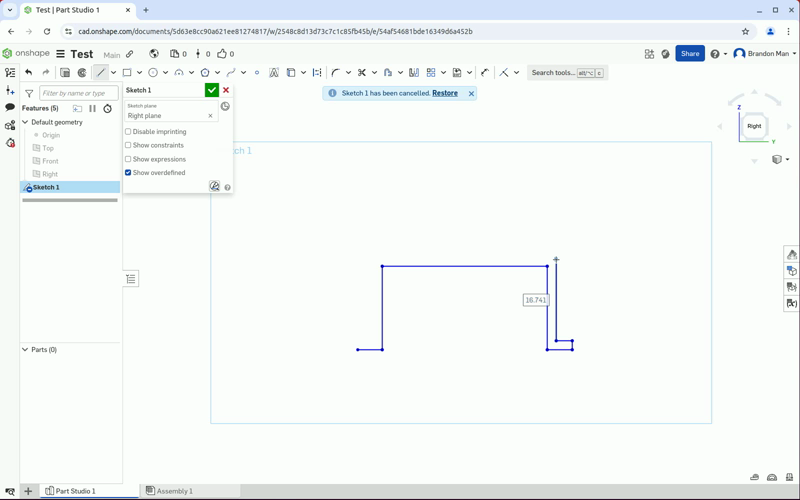
mouse_move(373, 259)
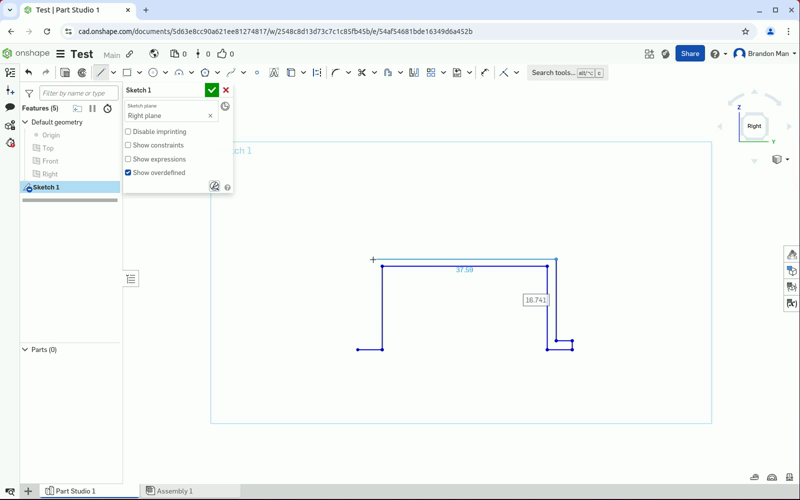
click(373, 259)
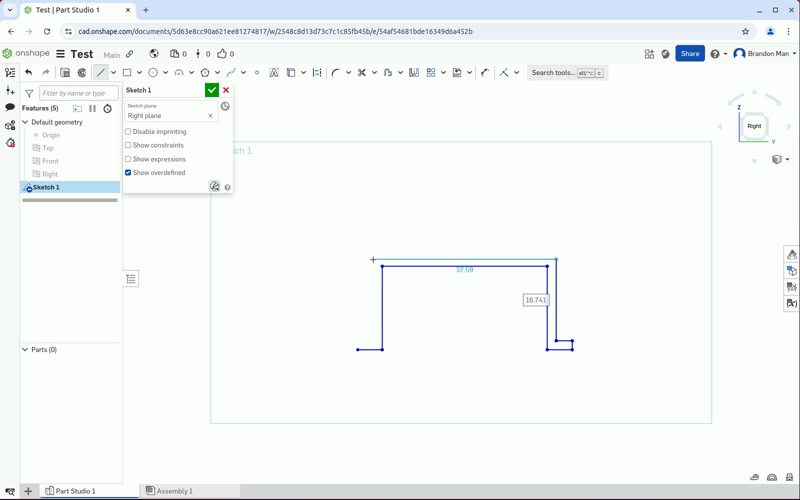
key_up(shift)
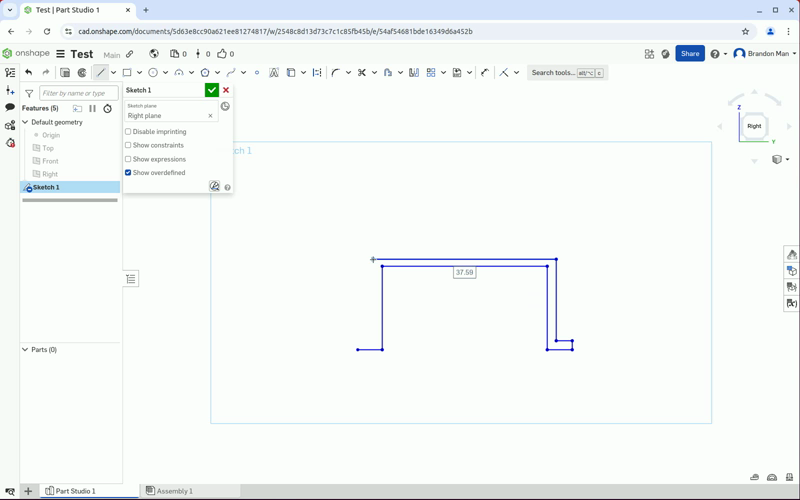
key_down(shift)
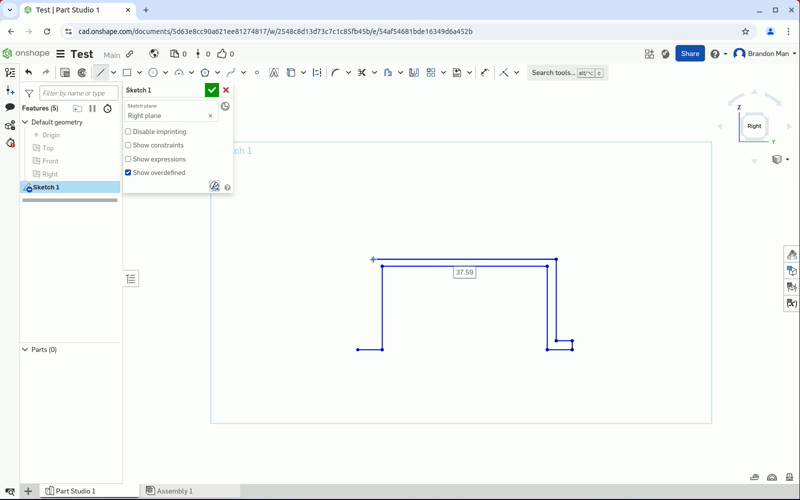
mouse_move(373, 340)
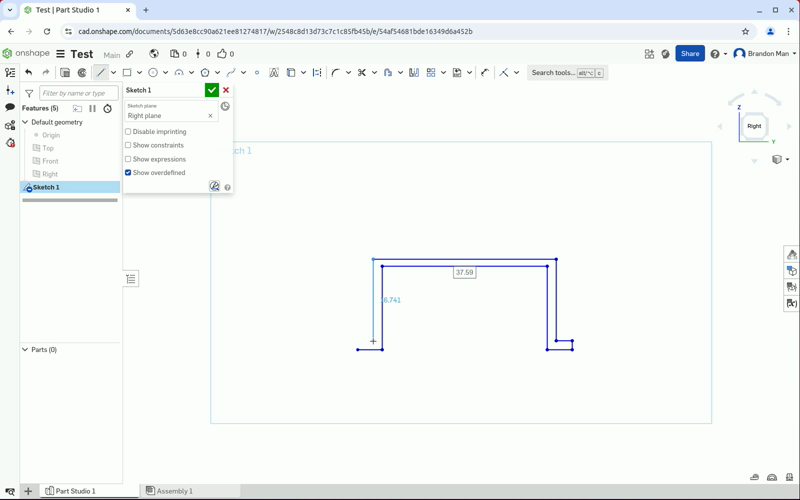
click(373, 340)
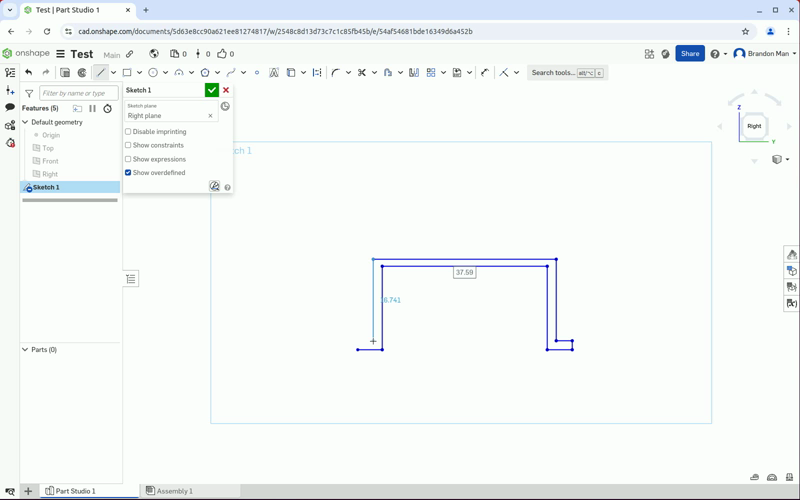
key_up(shift)
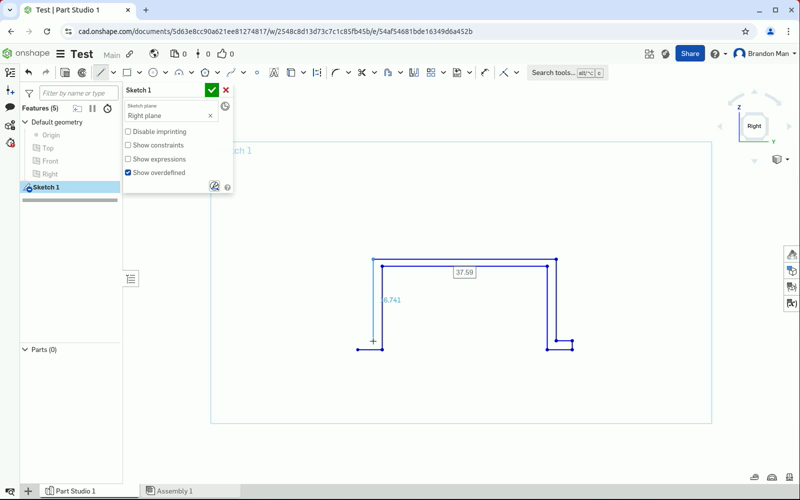
key_down(shift)
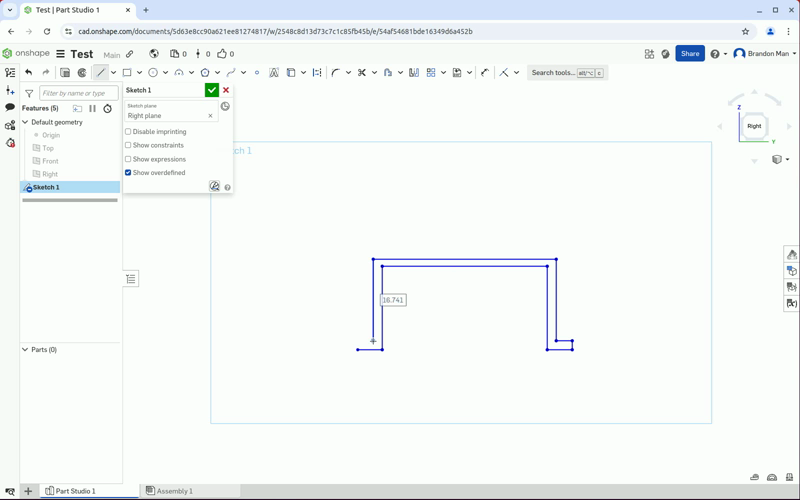
mouse_move(403, 340)
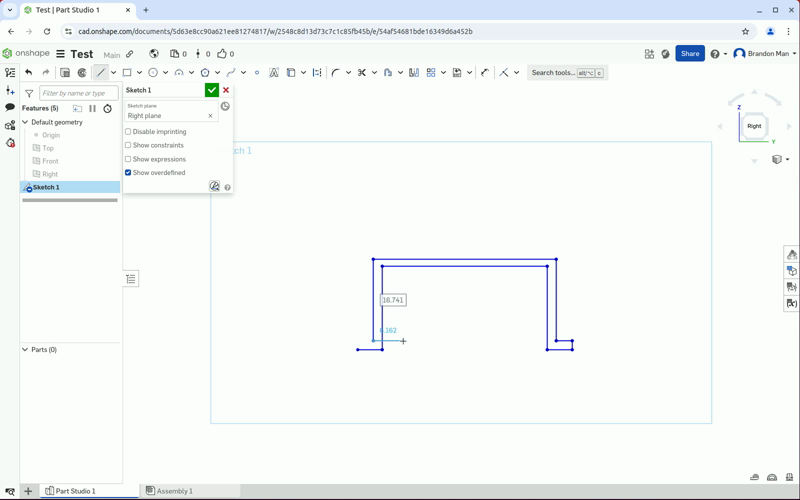
mouse_move(357, 340)
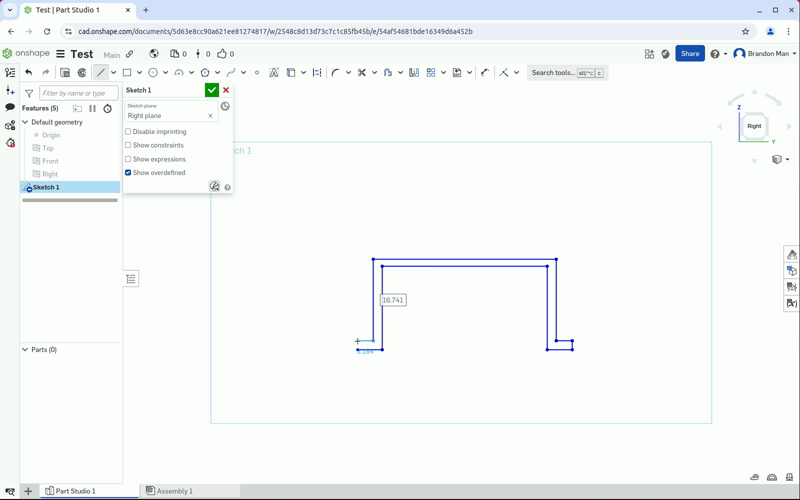
click(357, 340)
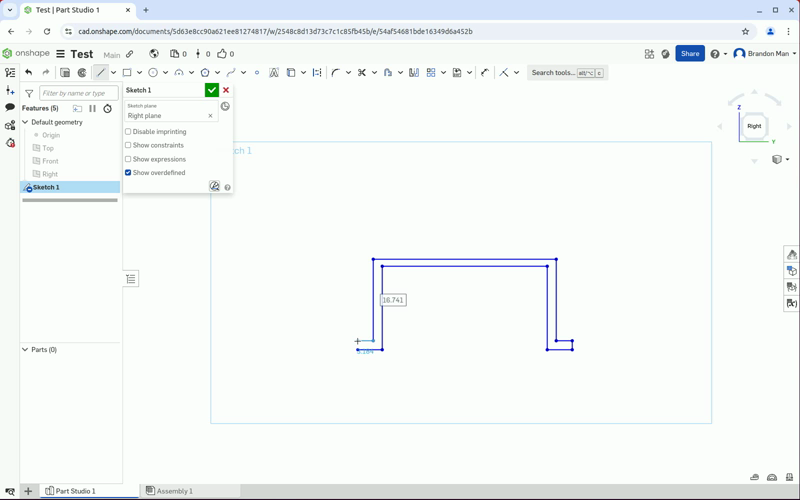
key_up(shift)
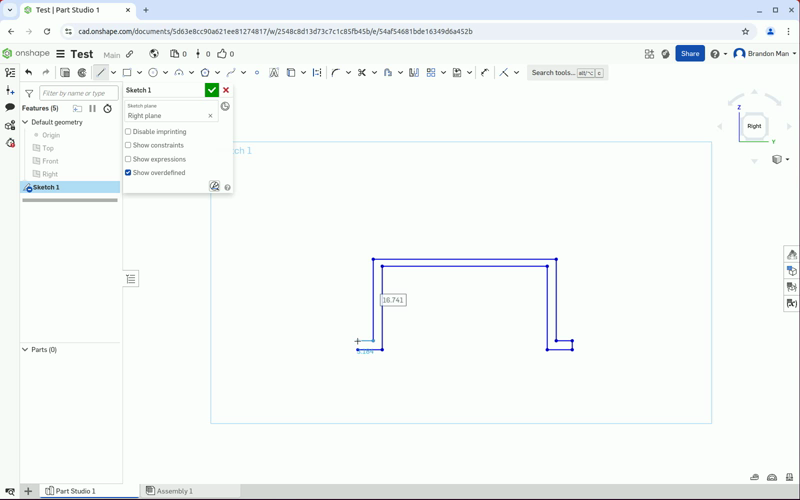
mouse_move(387, 340)
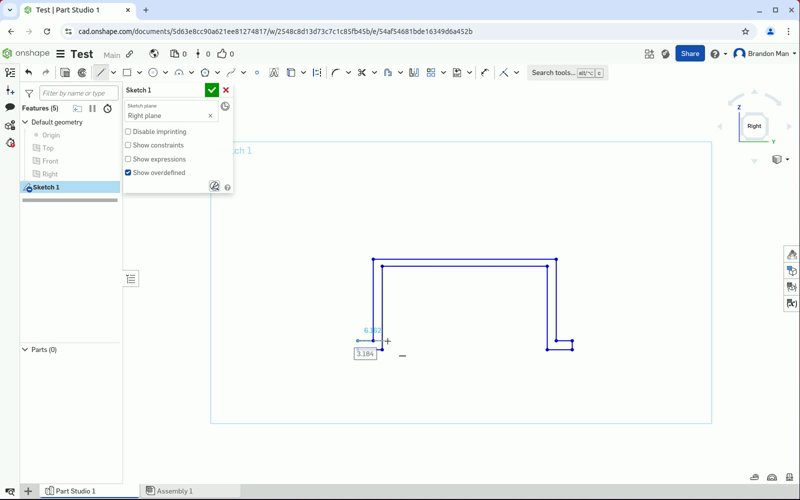
key_down(shift)
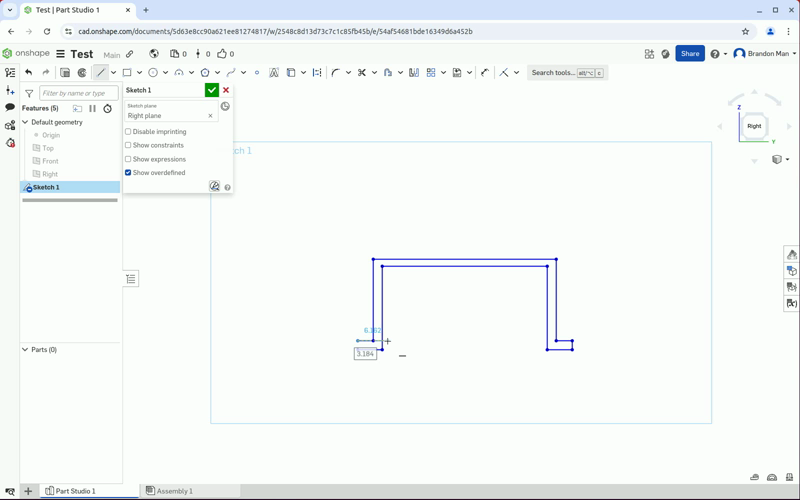
mouse_move(357, 349)
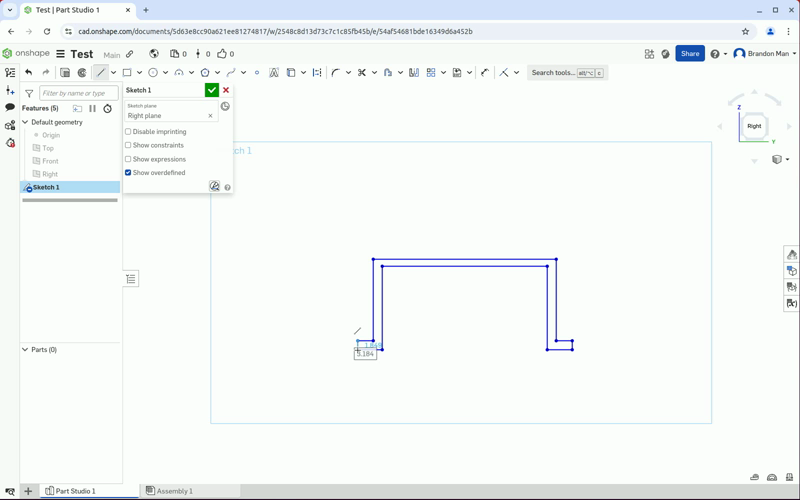
key_up(shift)
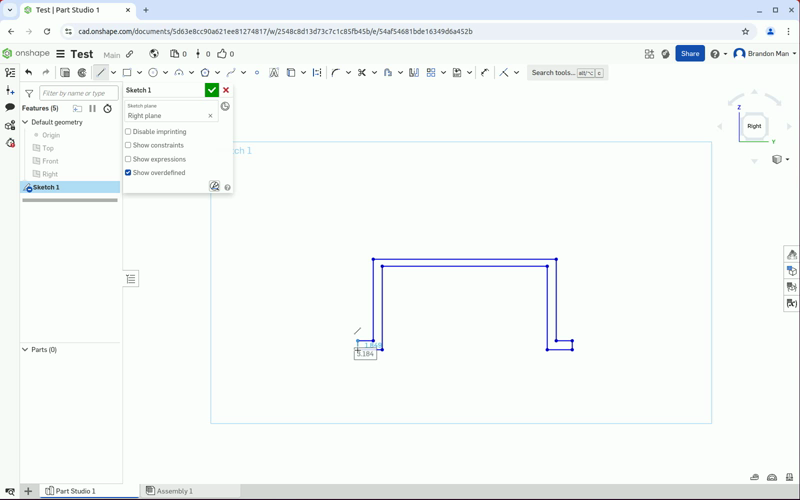
click(357, 349)
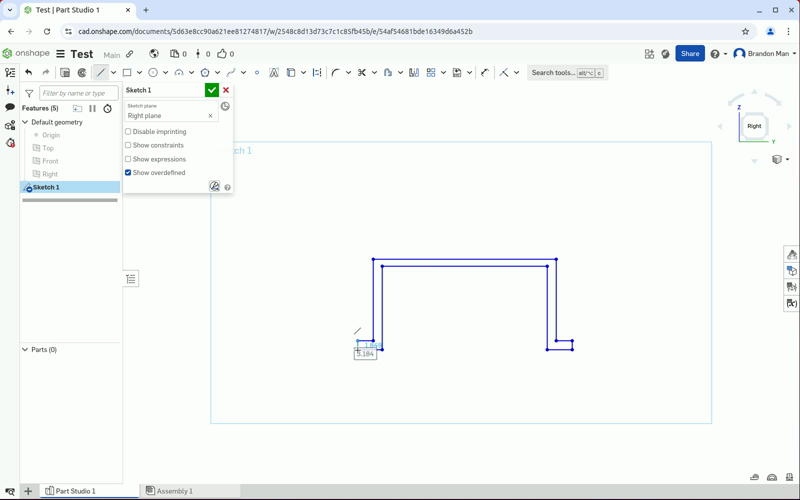
key(esc)
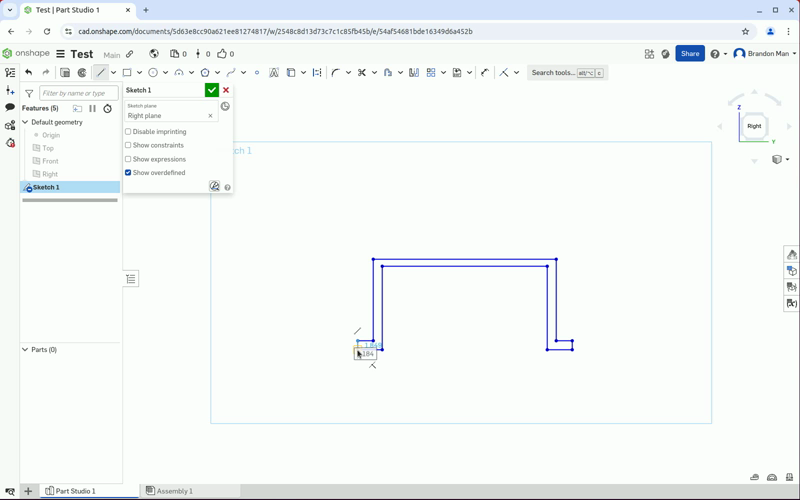
mouse_move(423, 261)
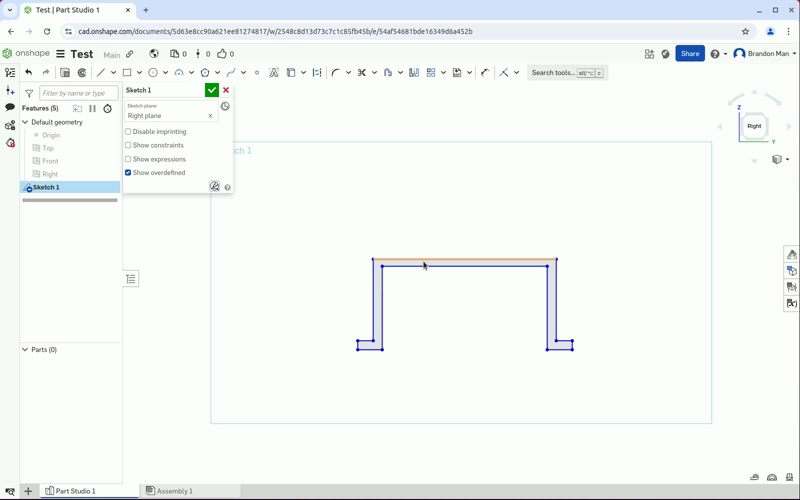
click(423, 261)
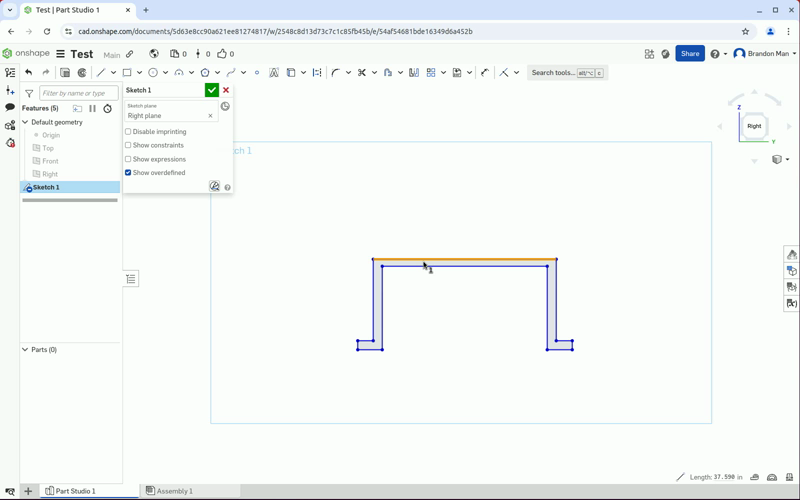
mouse_move(73, 352)
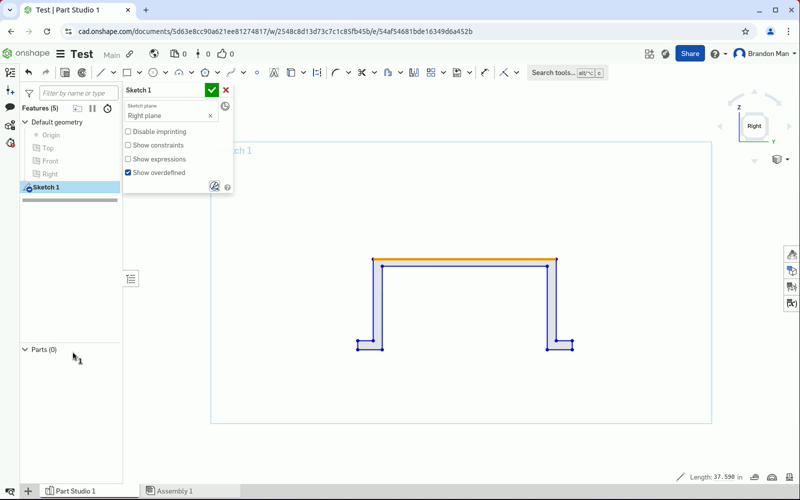
key(shift+y)
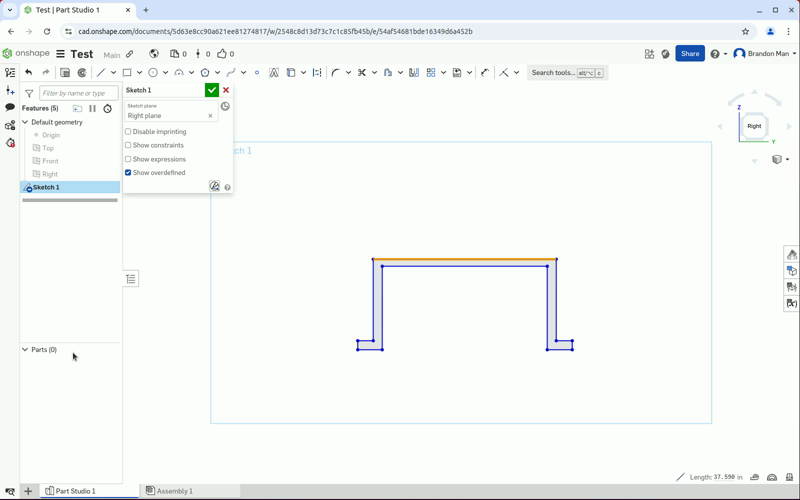
key(shift+e)
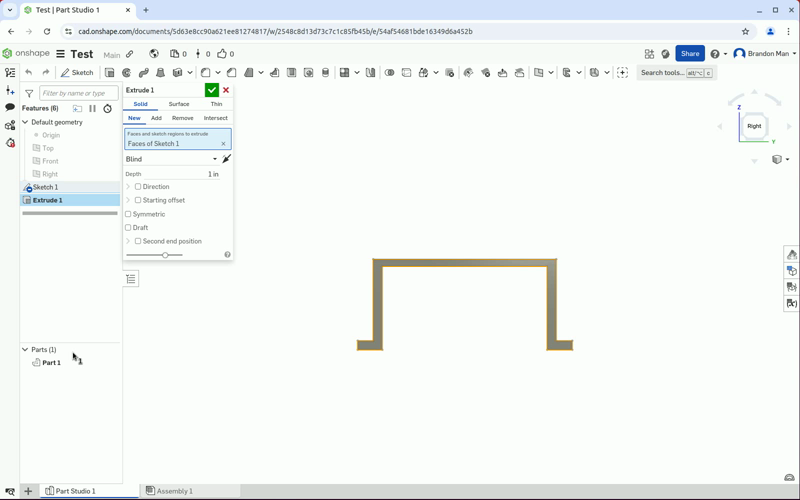
mouse_move(143, 106)
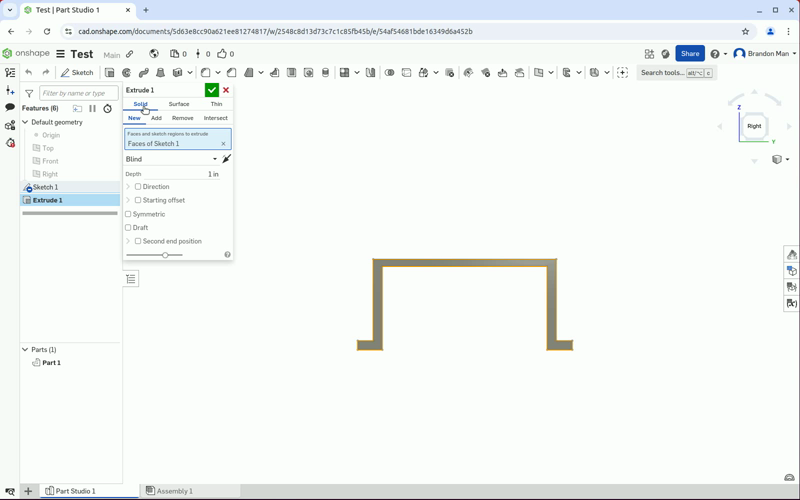
click(143, 106)
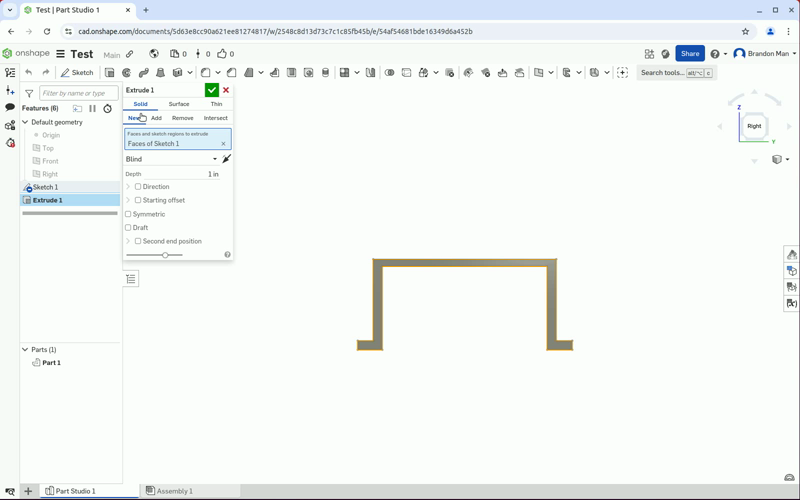
mouse_move(137, 120)
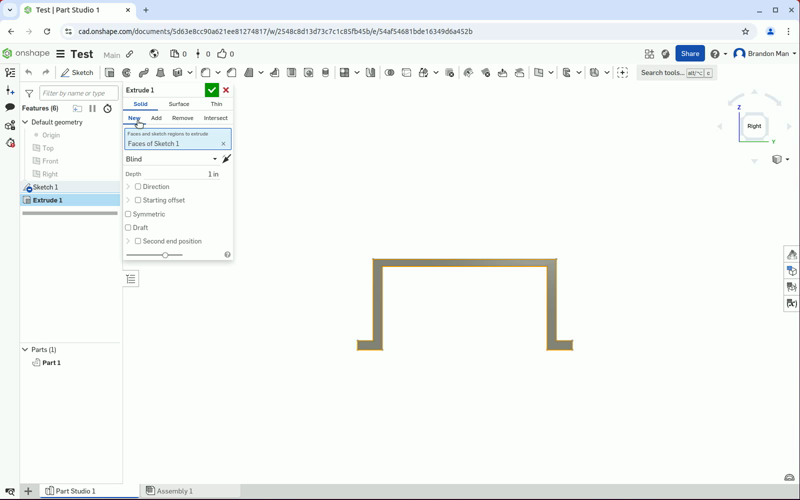
click(137, 120)
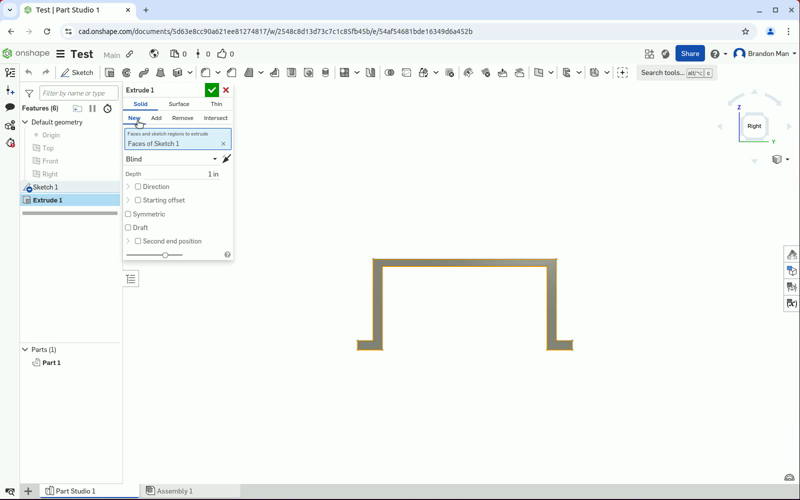
key(tab, 4)
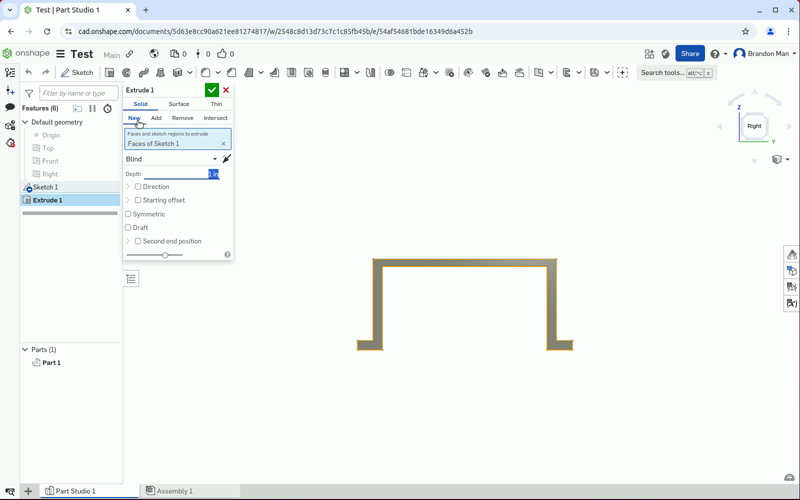
text(4.333)
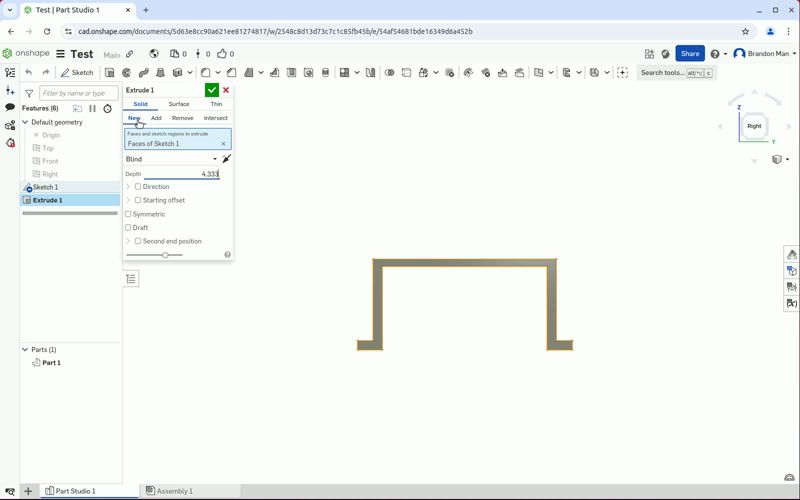
key(enter)
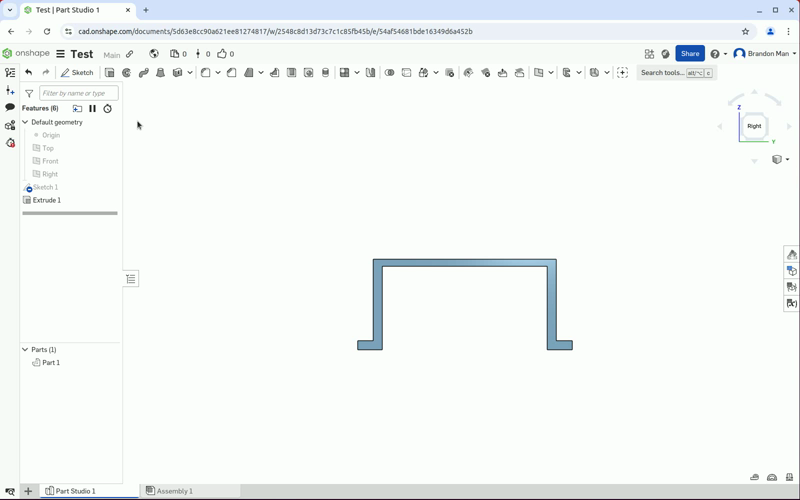
key(shift+h)
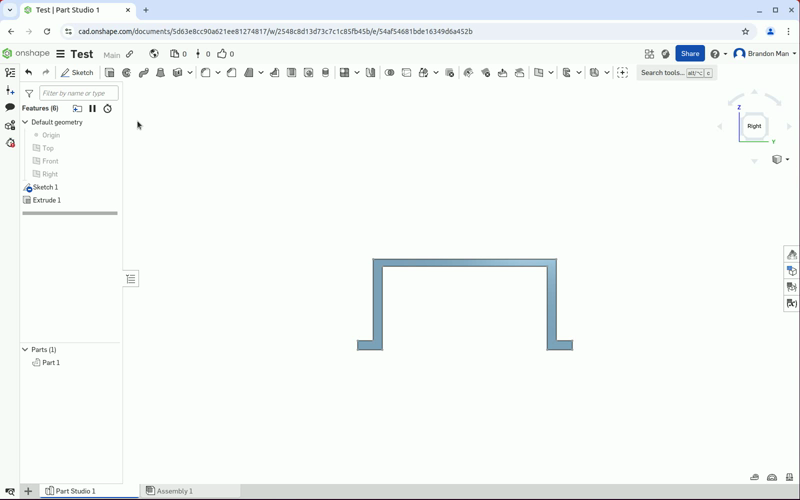
key(shift+h)
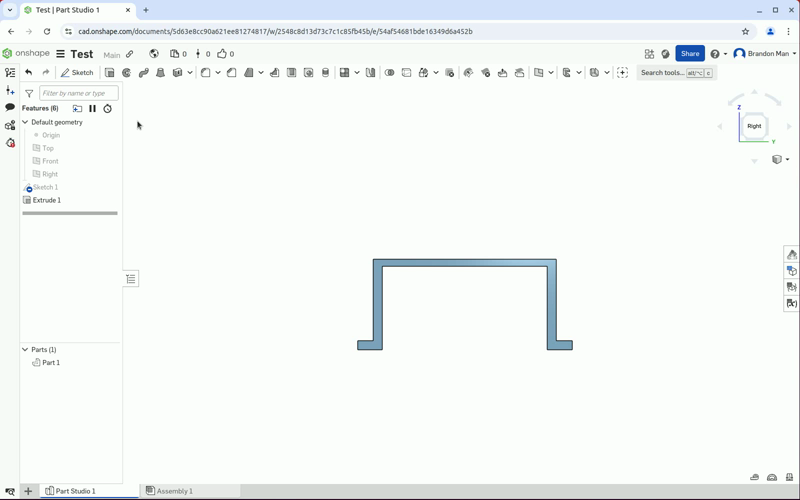
mouse_move(73, 189)
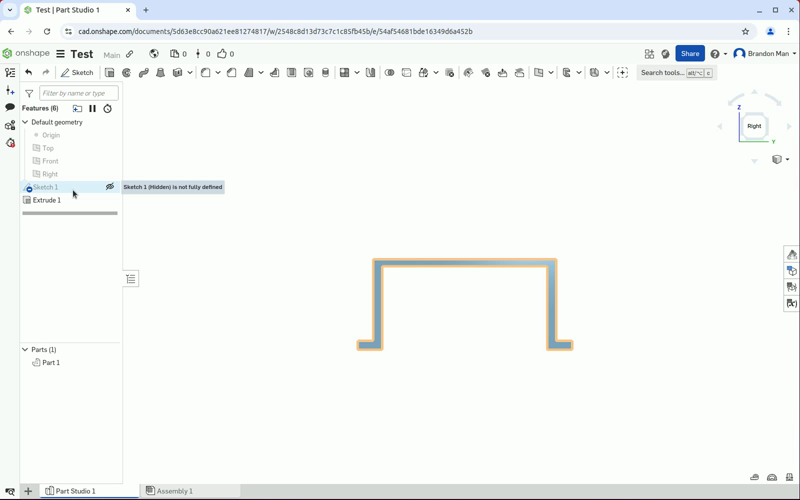
click(73, 189)
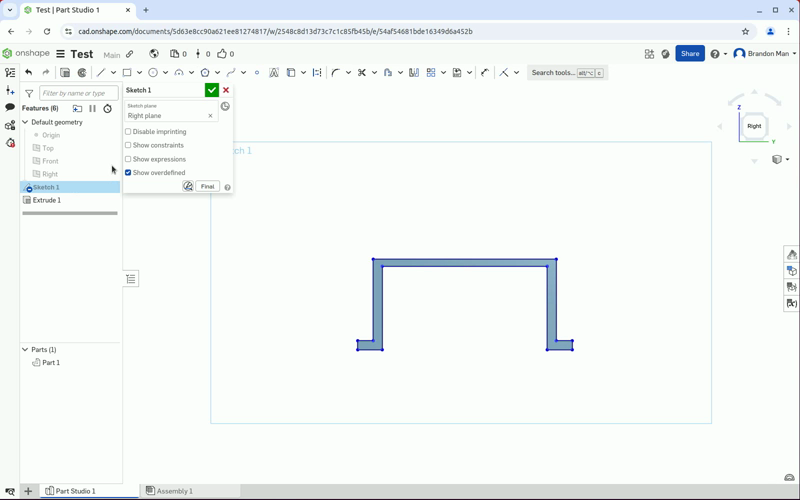
mouse_move(229, 92)
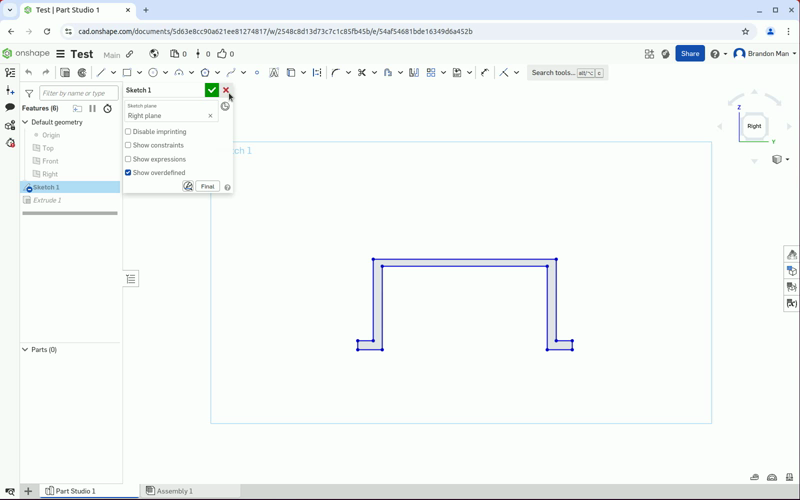
click(229, 92)
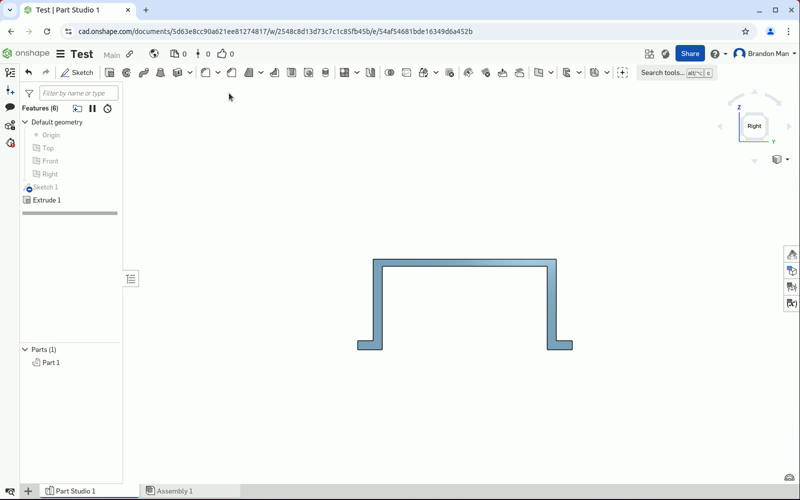
mouse_move(73, 352)
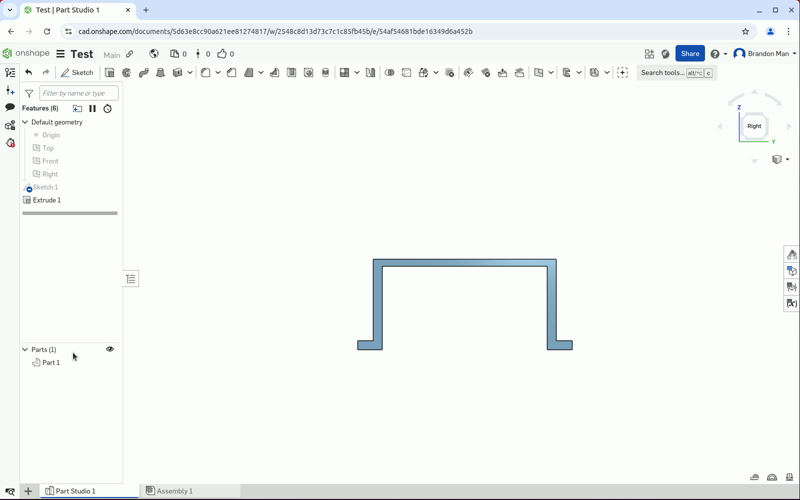
key(y)
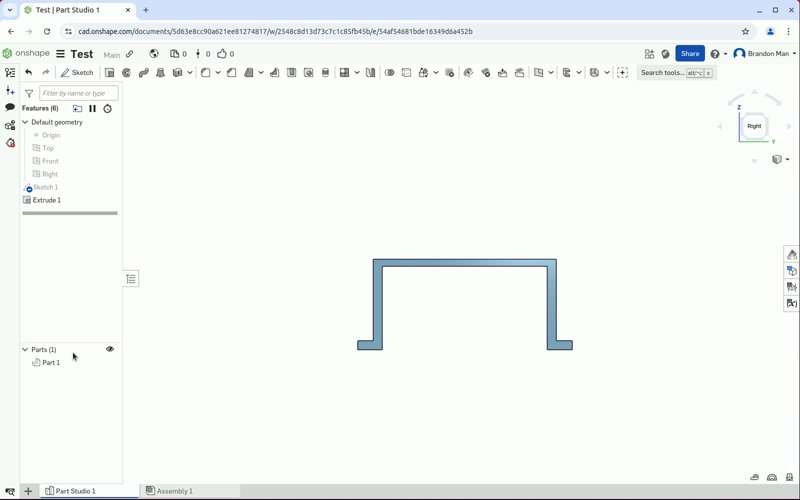
key(shift+p)
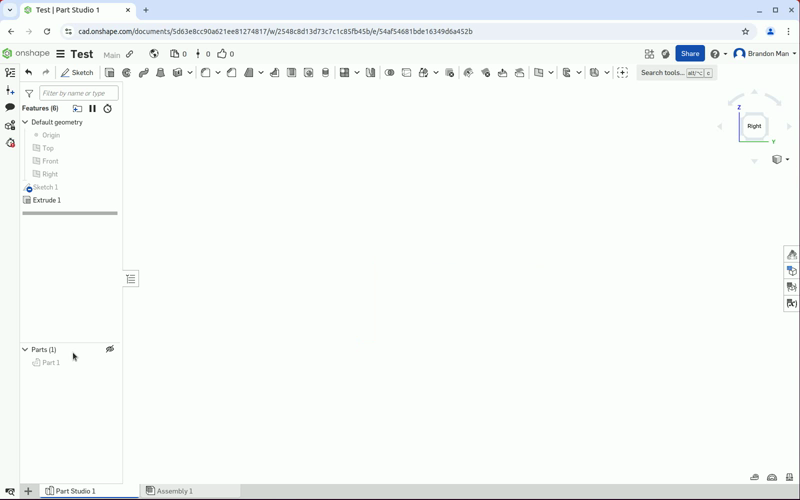
key(space)
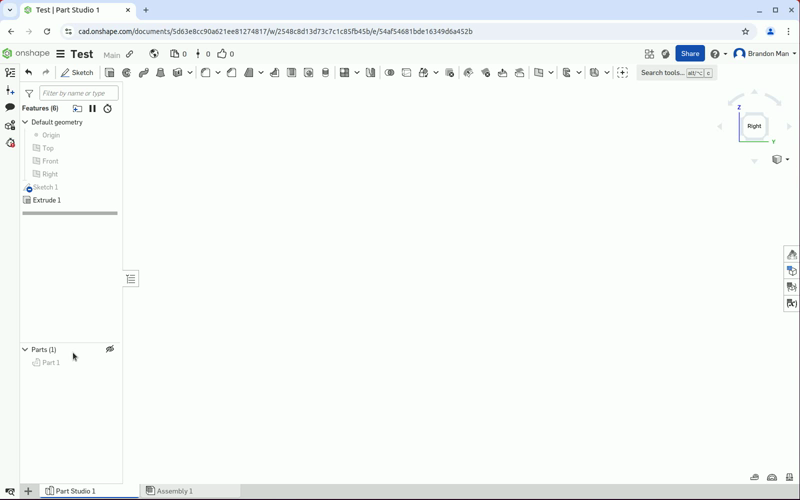
key_down(shift)
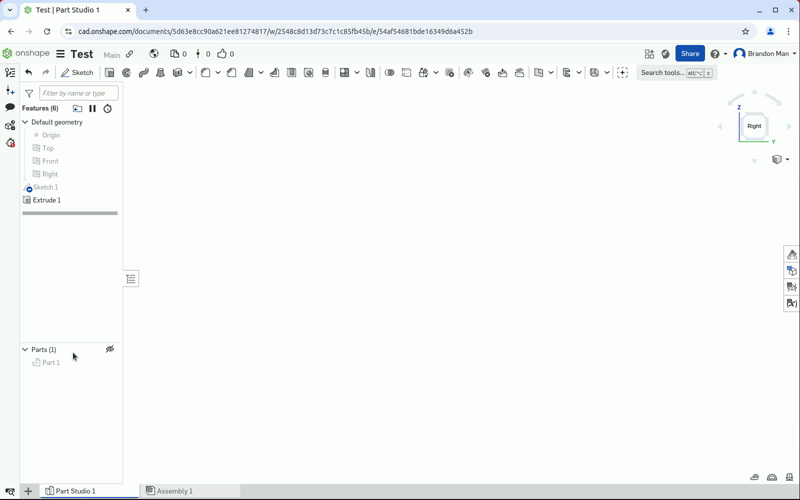
key(right)
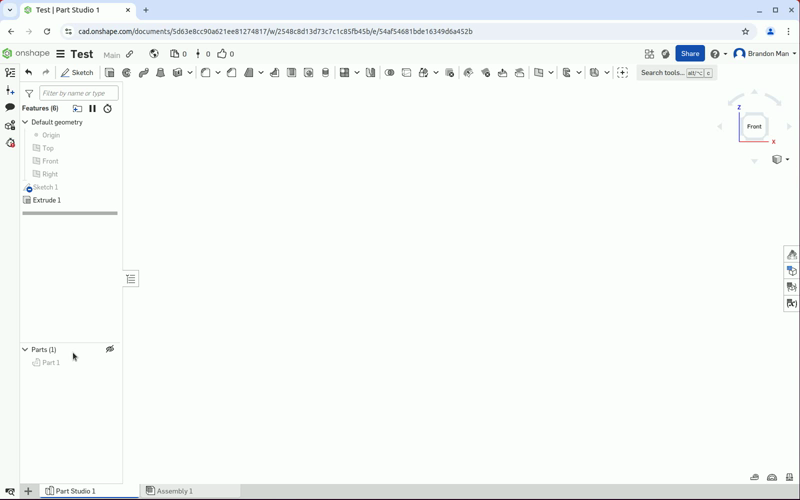
key_up(shift)
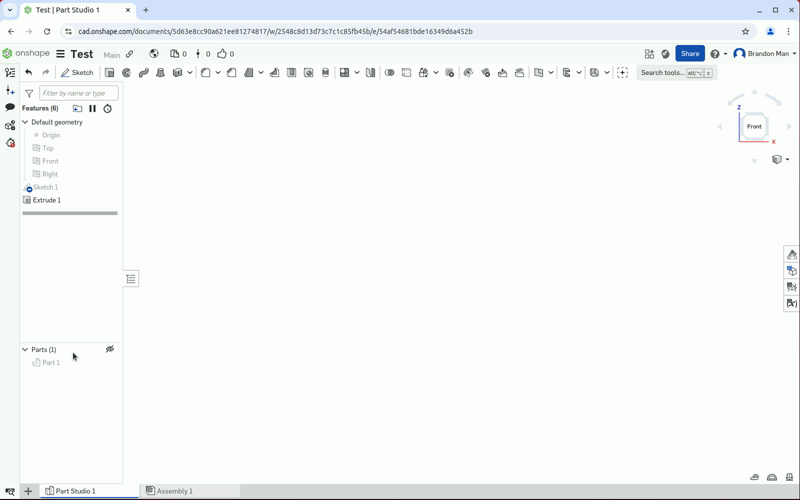
key(space)
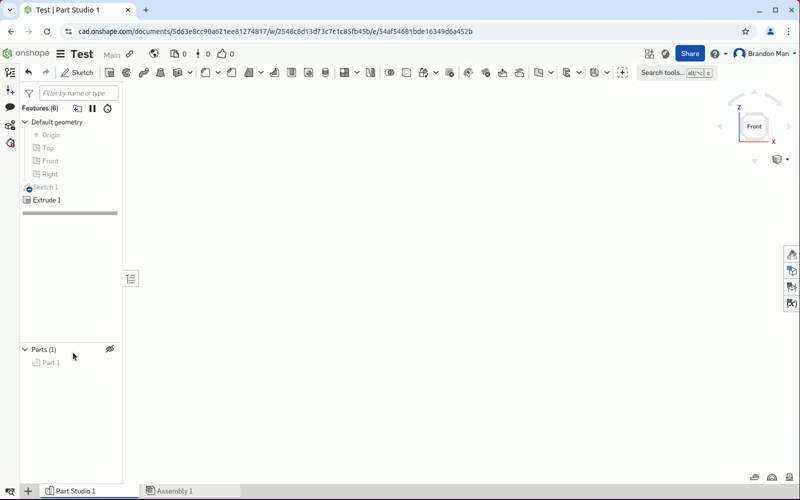
key_down(shift)
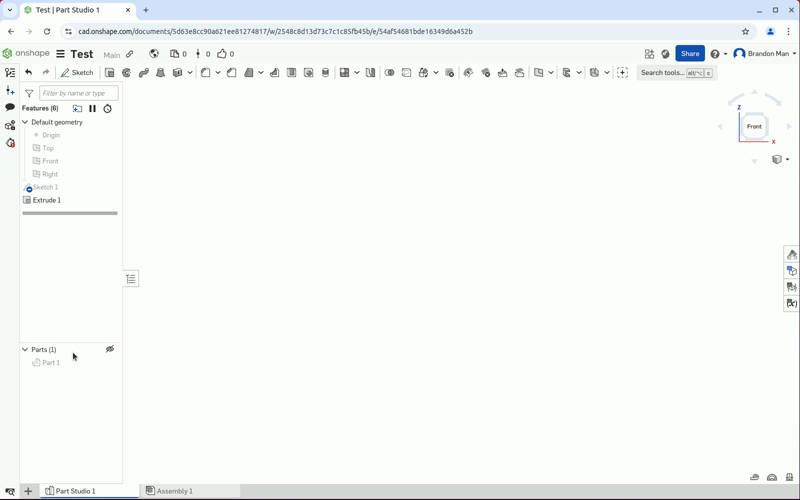
key(down)
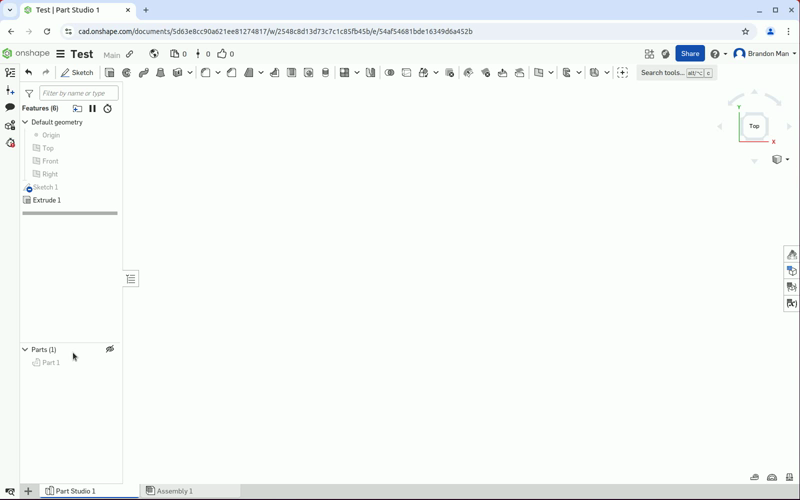
key_up(shift)
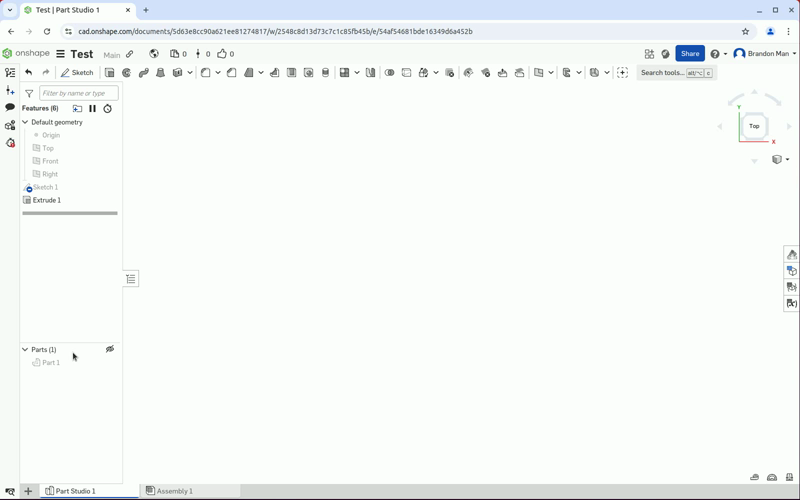
mouse_move(73, 352)
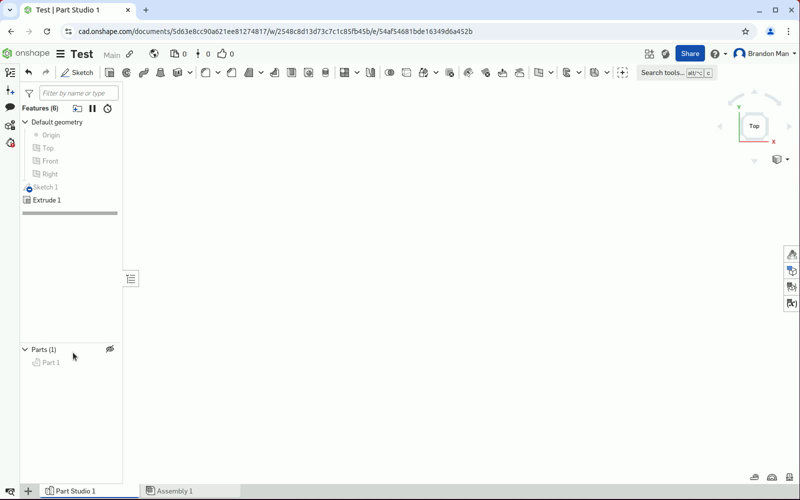
key(shift+y)
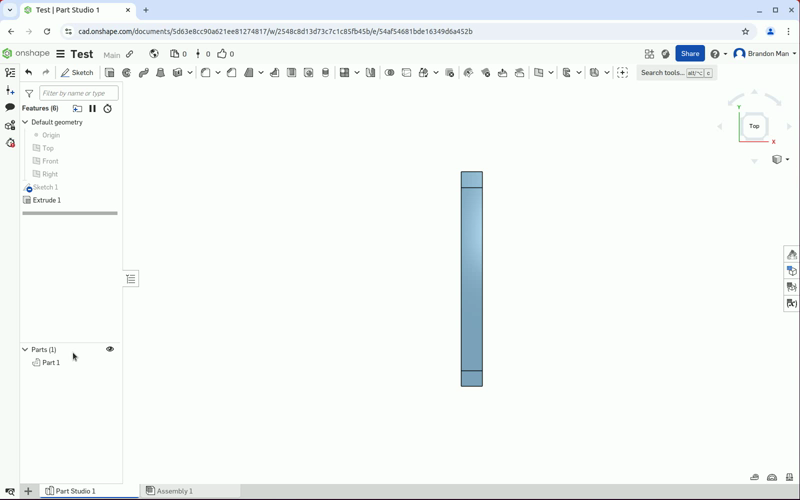
mouse_move(541, 75)
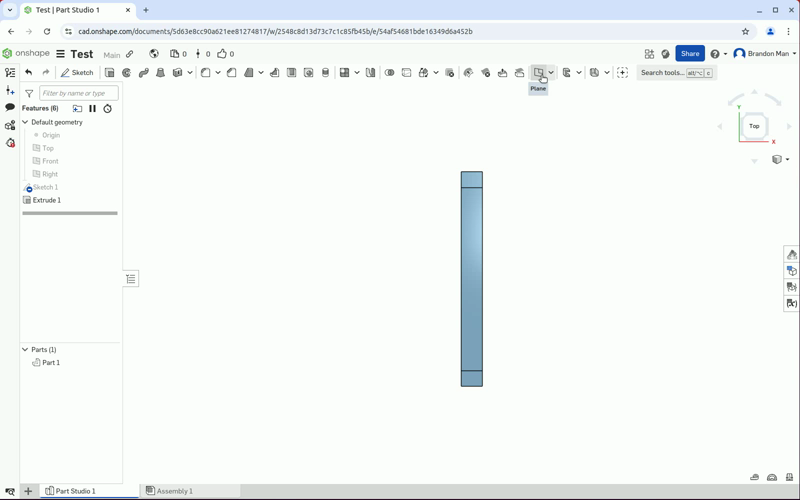
click(541, 75)
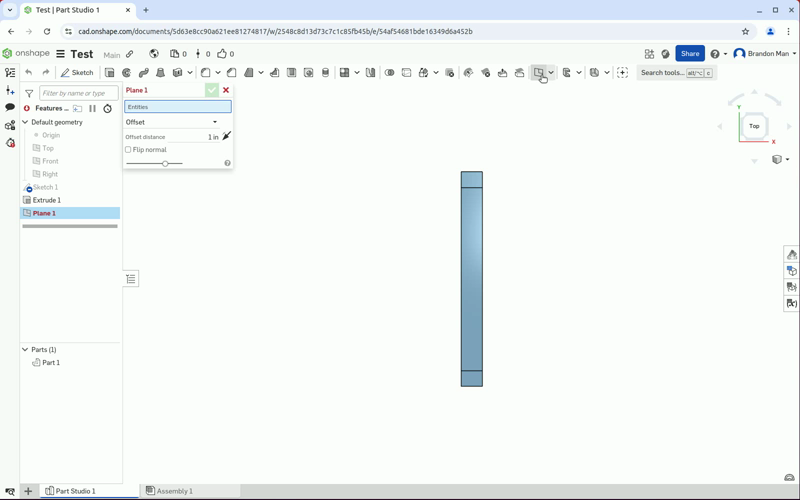
mouse_move(73, 150)
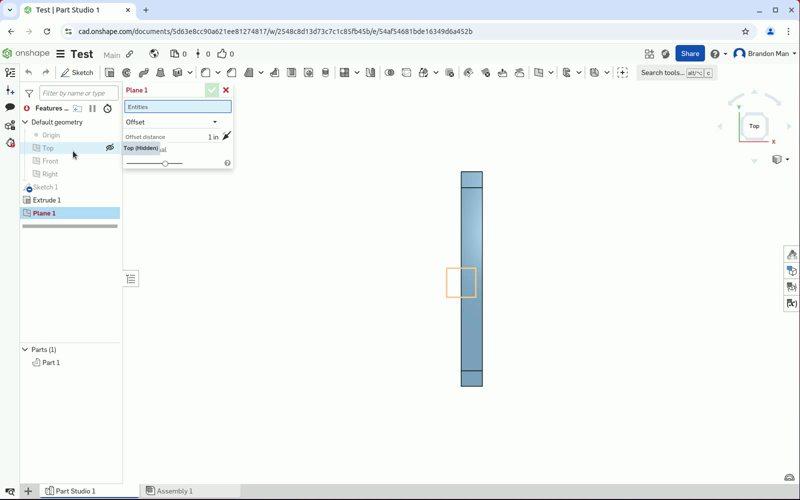
click(73, 150)
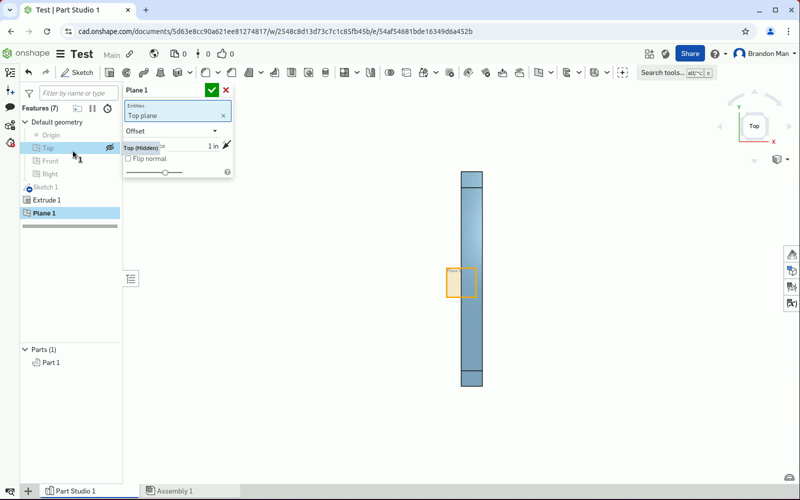
key(tab, 2)
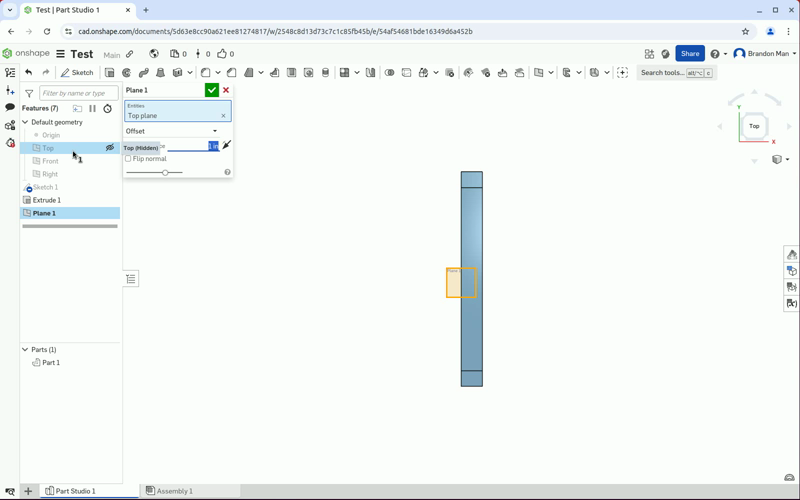
text(11.801)
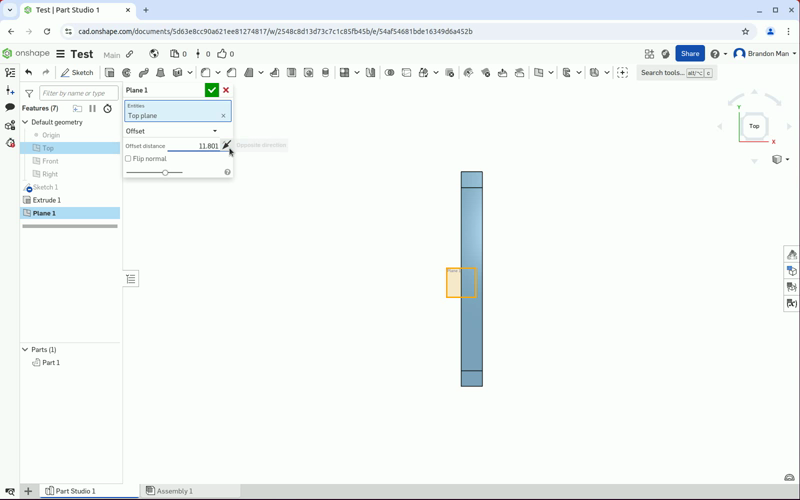
mouse_move(229, 147)
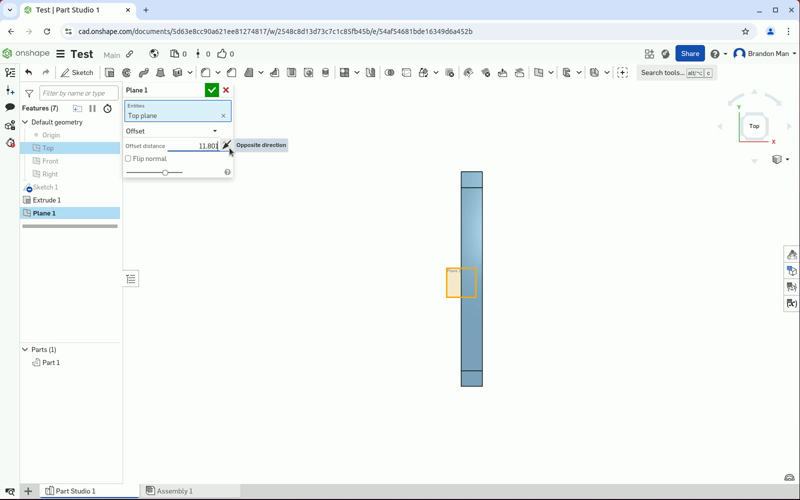
click(229, 147)
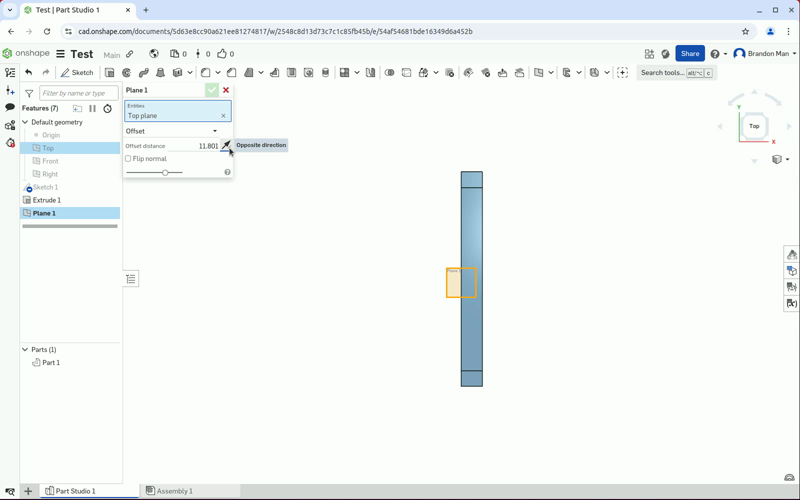
key(enter, 2)
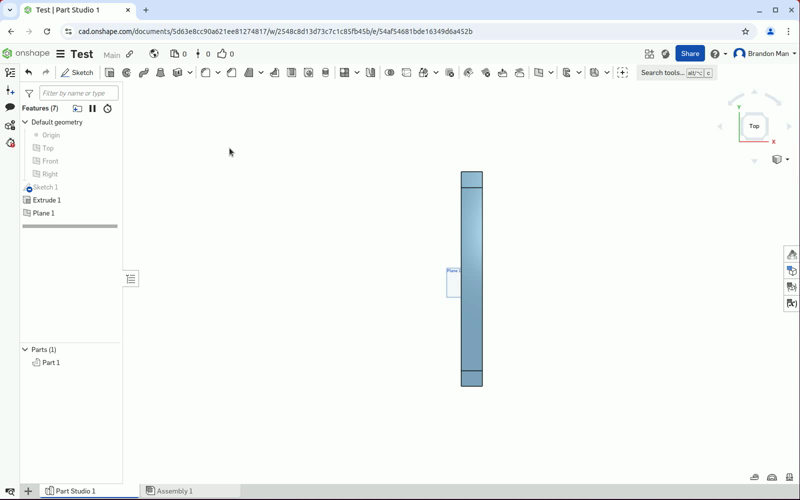
key(shift+s)
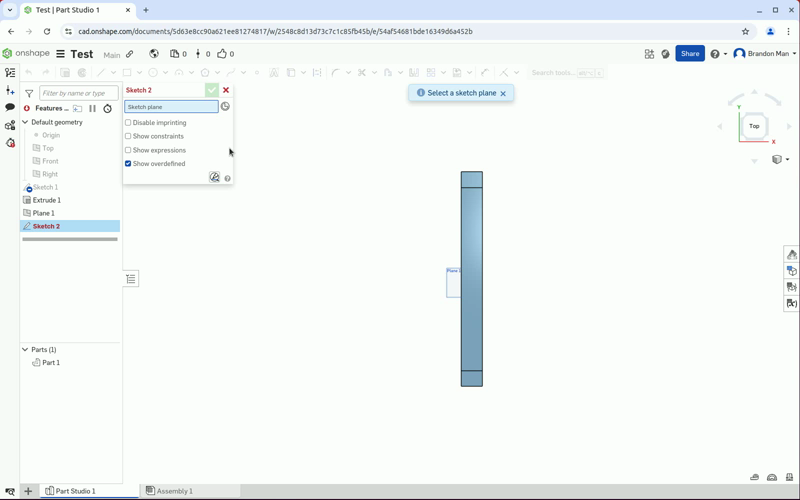
mouse_move(73, 215)
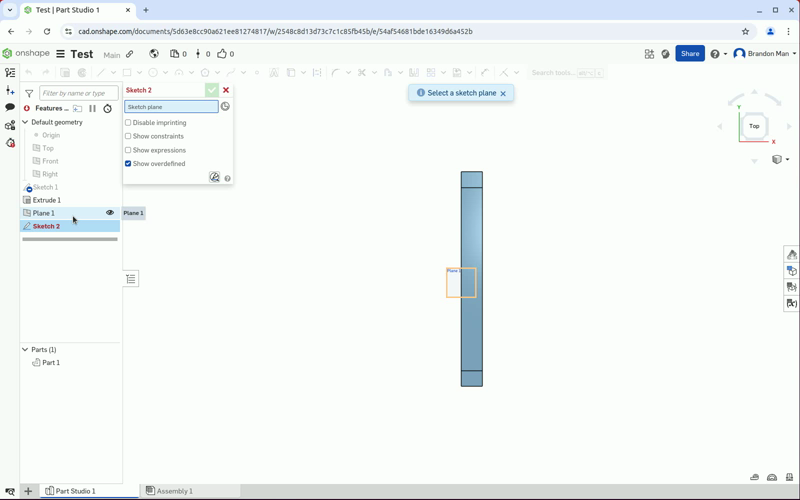
click(73, 215)
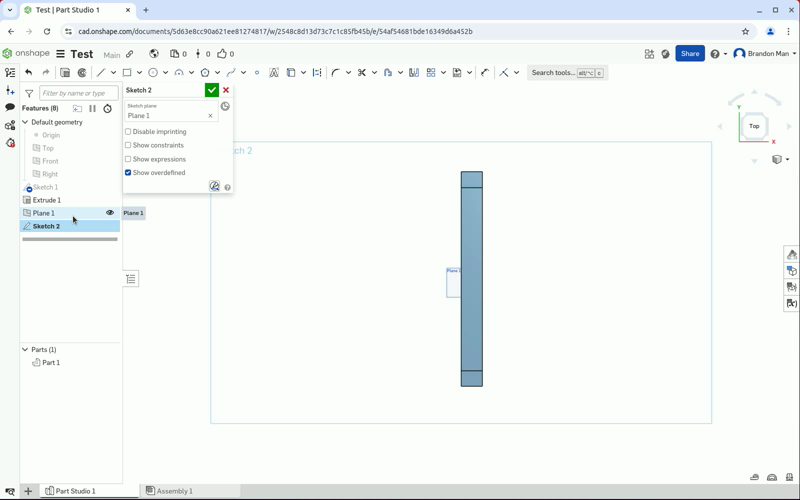
mouse_move(73, 352)
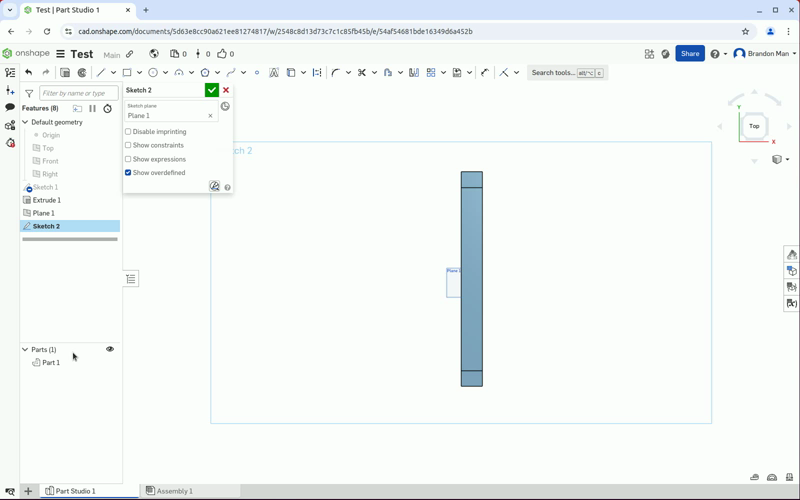
key(y)
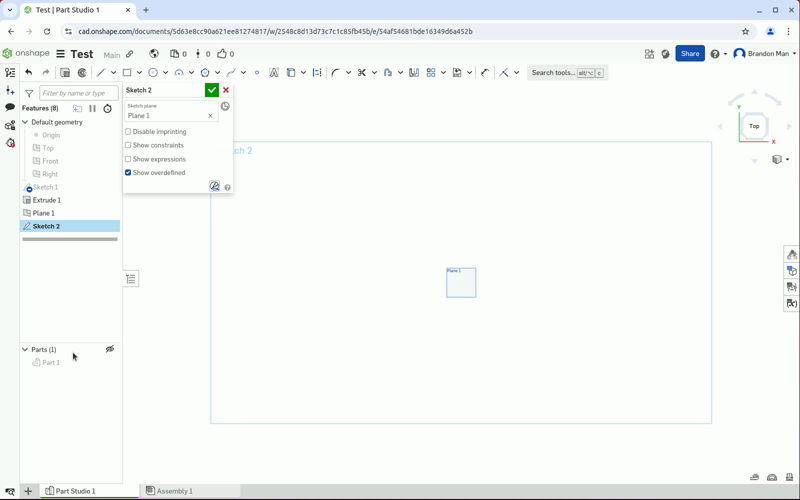
key(c)
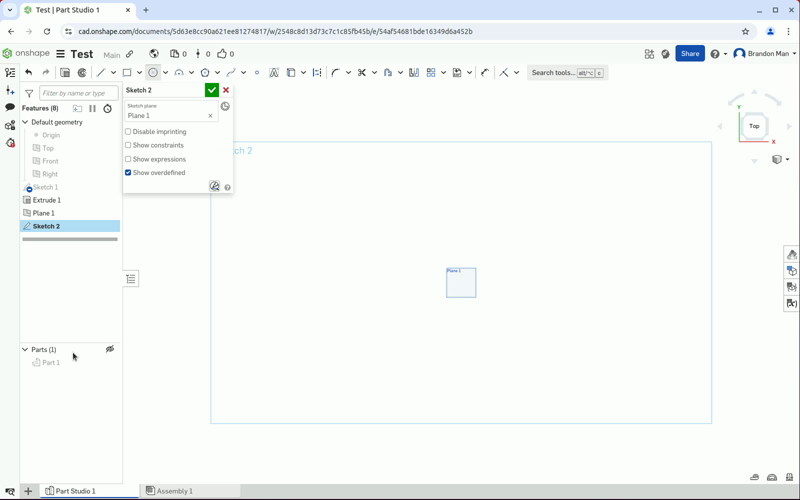
key_down(shift)
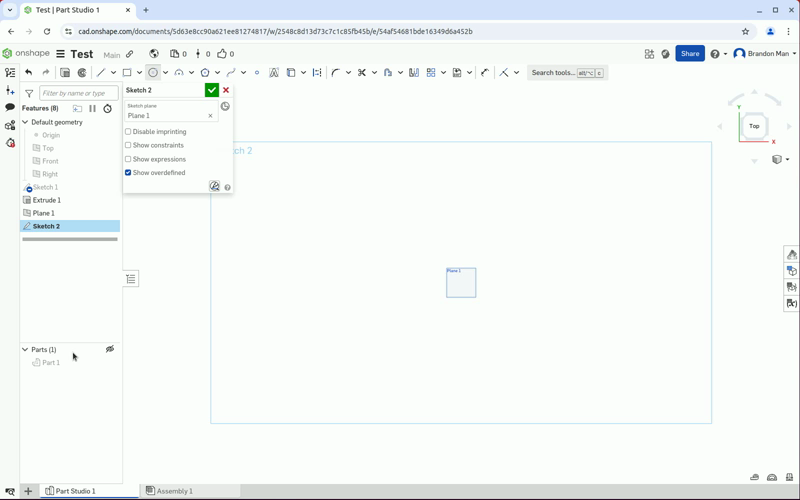
mouse_move(471, 178)
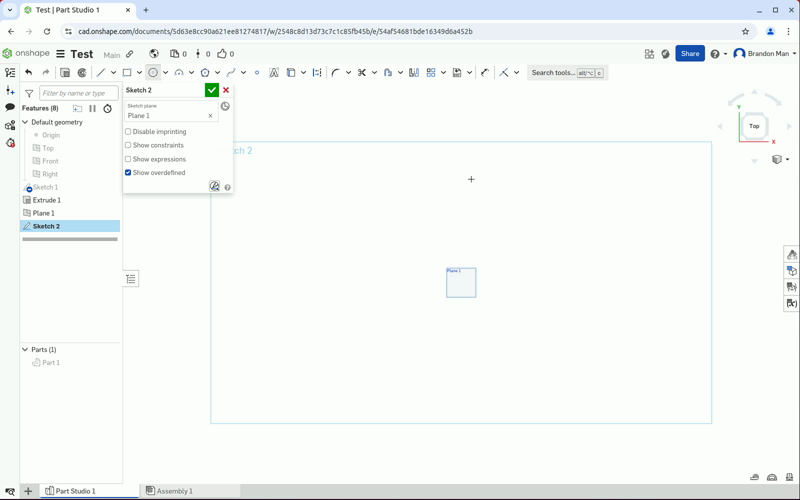
click(471, 178)
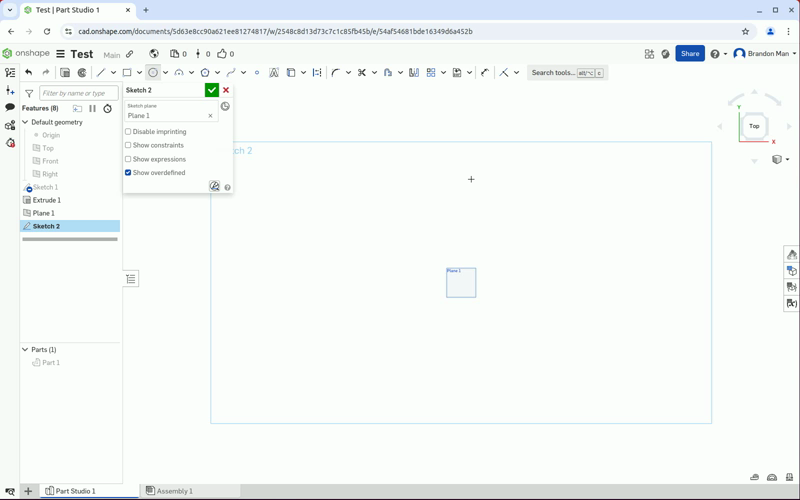
key_up(shift)
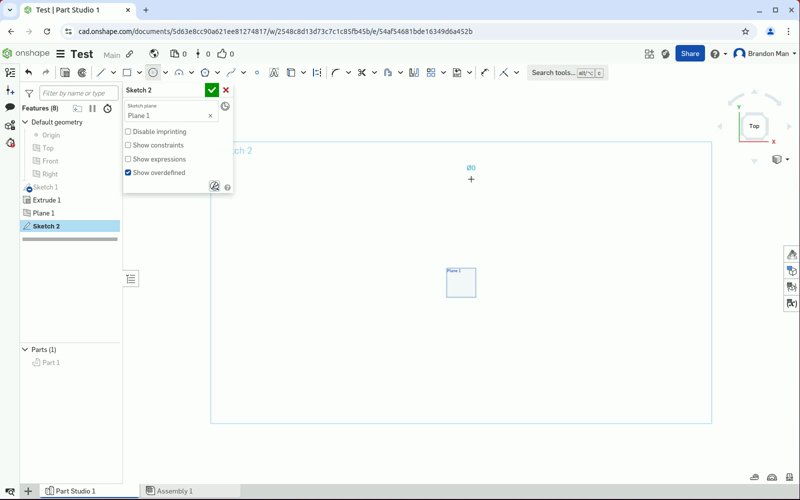
mouse_move(476, 178)
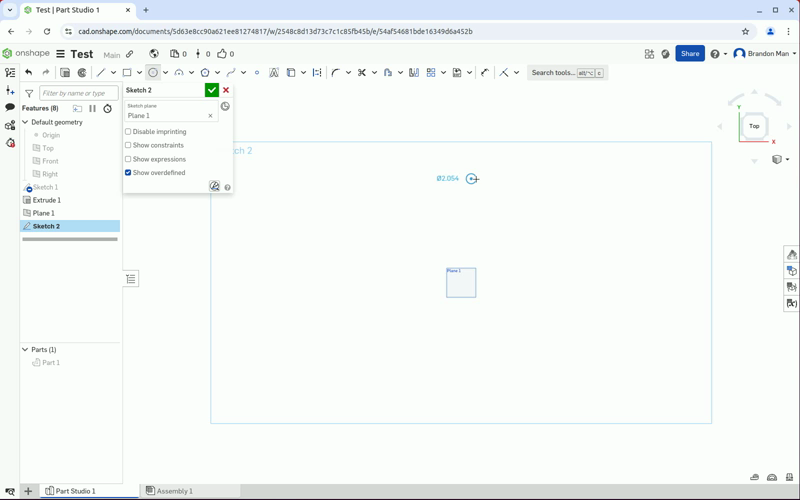
click(476, 178)
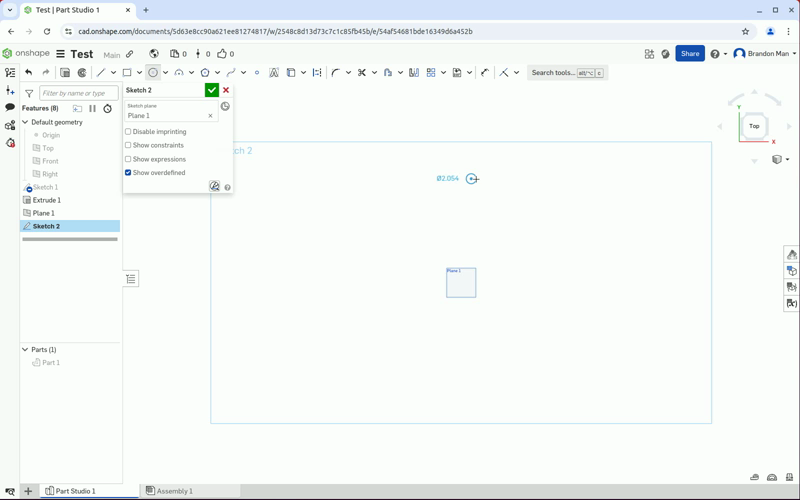
key(esc)
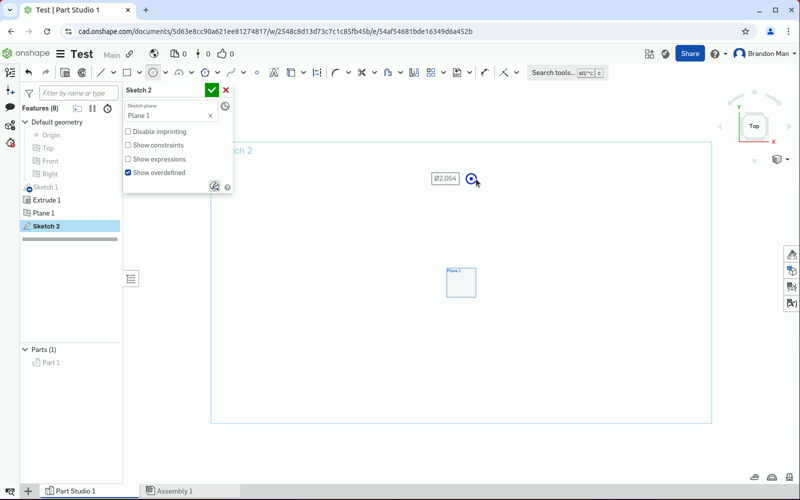
mouse_move(466, 178)
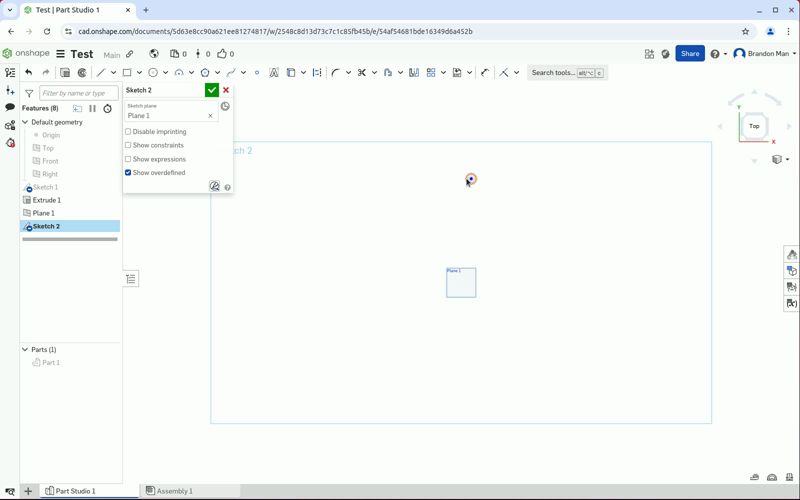
scroll(6)
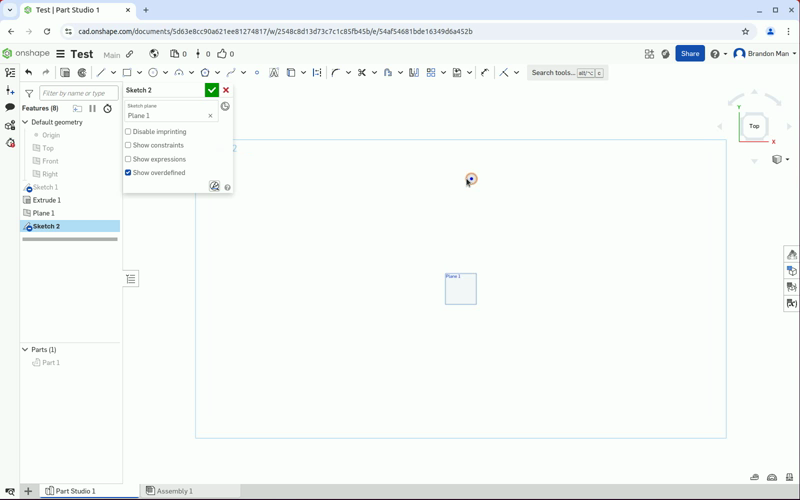
scroll(6)
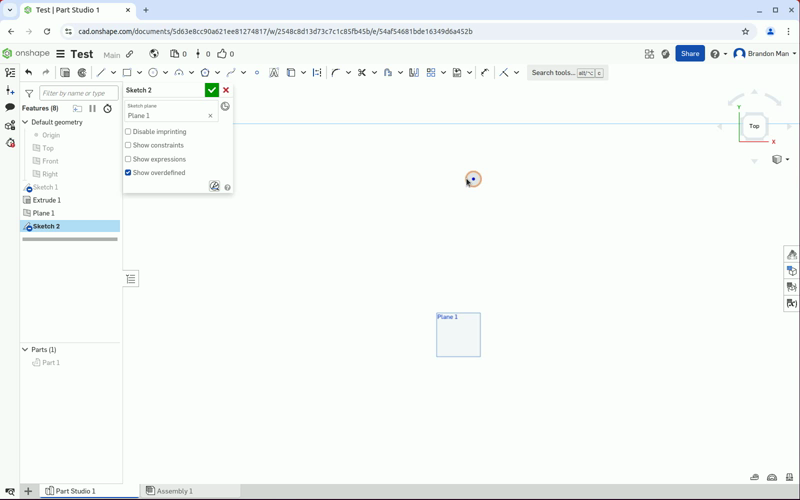
scroll(6)
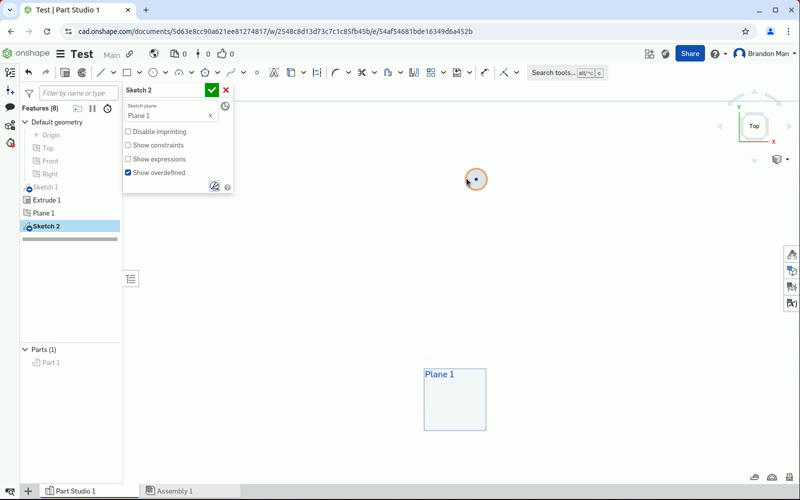
scroll(6)
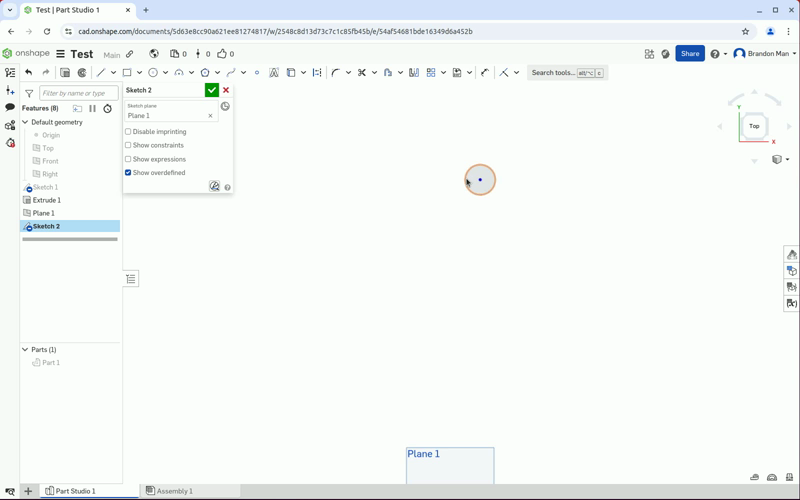
scroll(6)
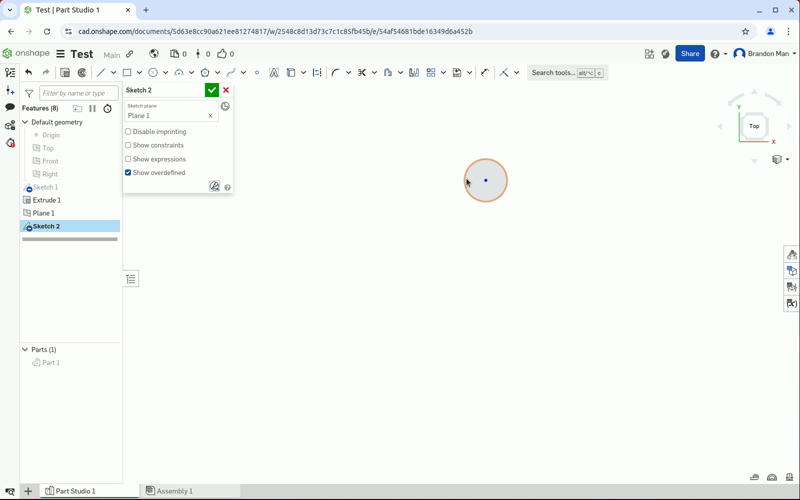
scroll(6)
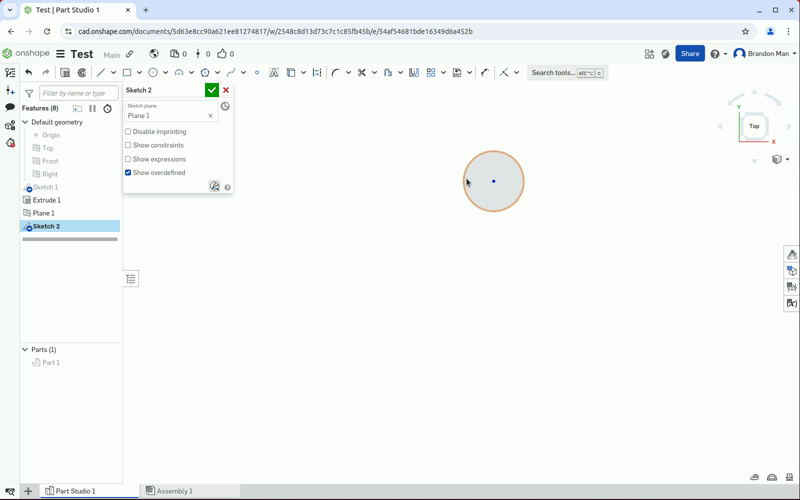
scroll(6)
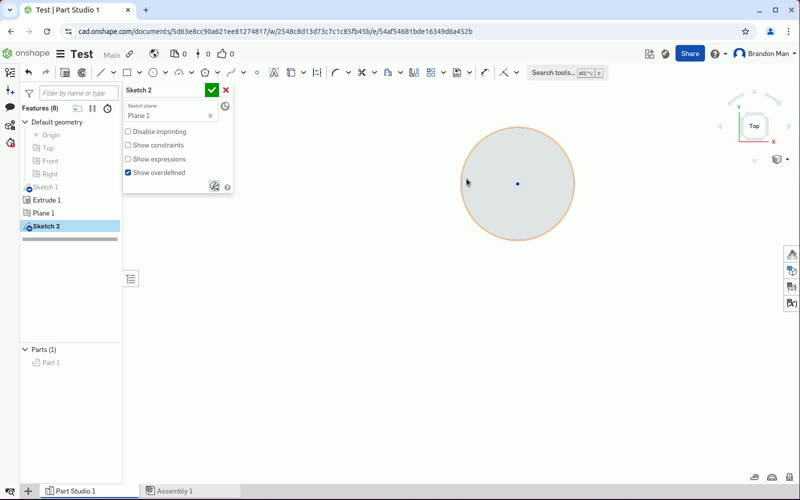
click(466, 178)
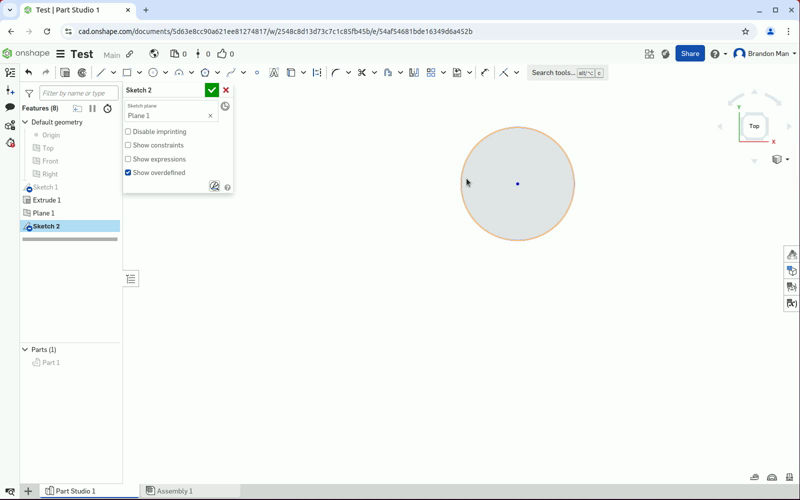
scroll(-6)
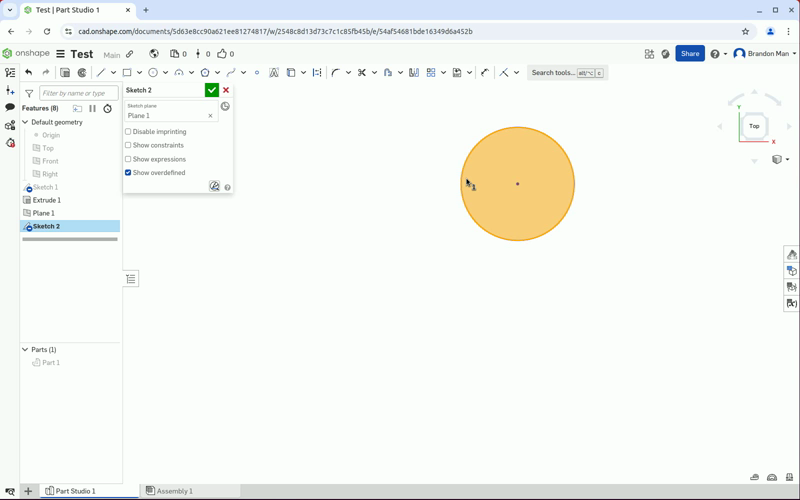
scroll(-6)
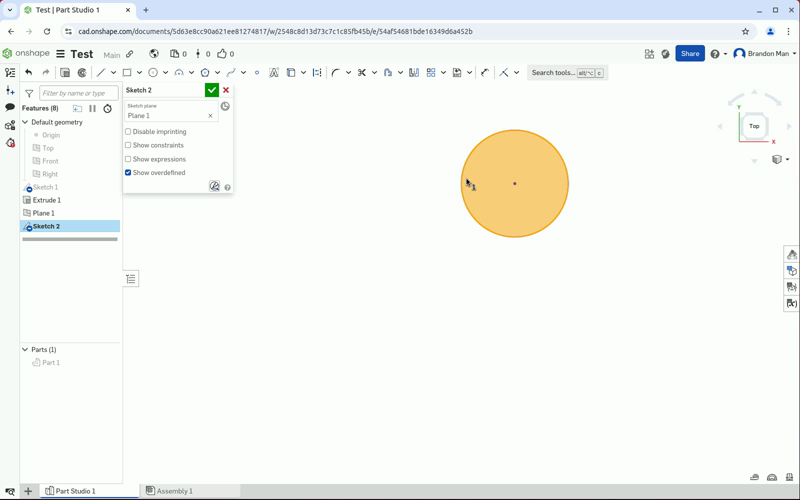
scroll(-6)
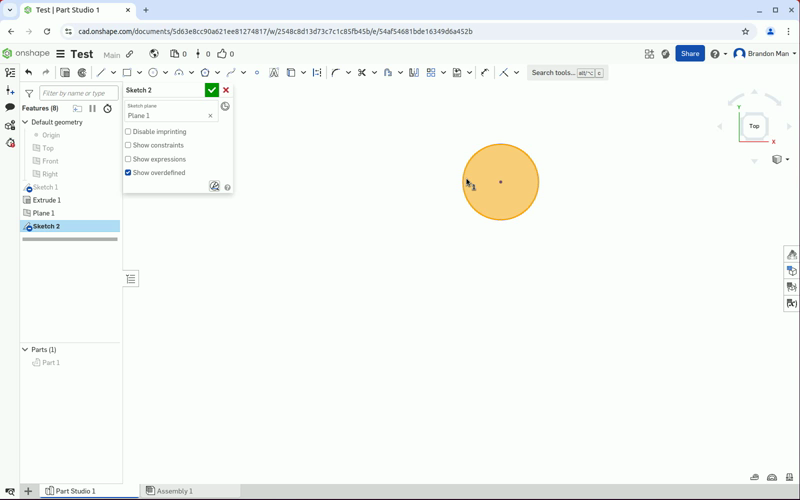
scroll(-6)
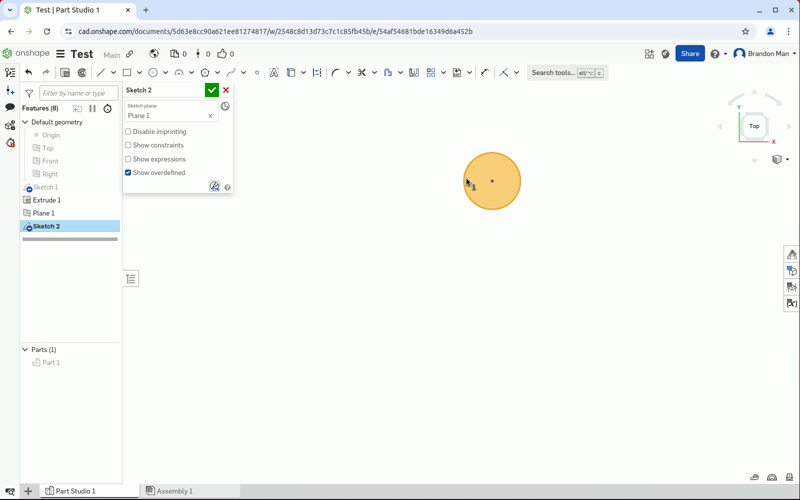
scroll(-6)
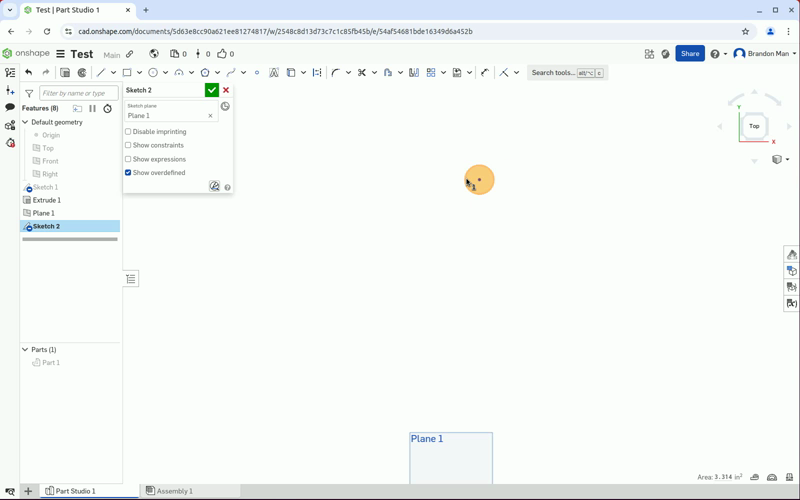
scroll(-6)
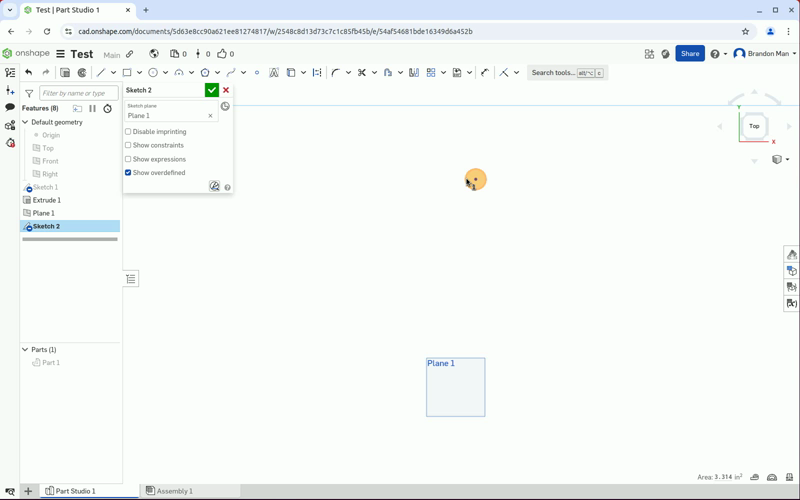
scroll(-6)
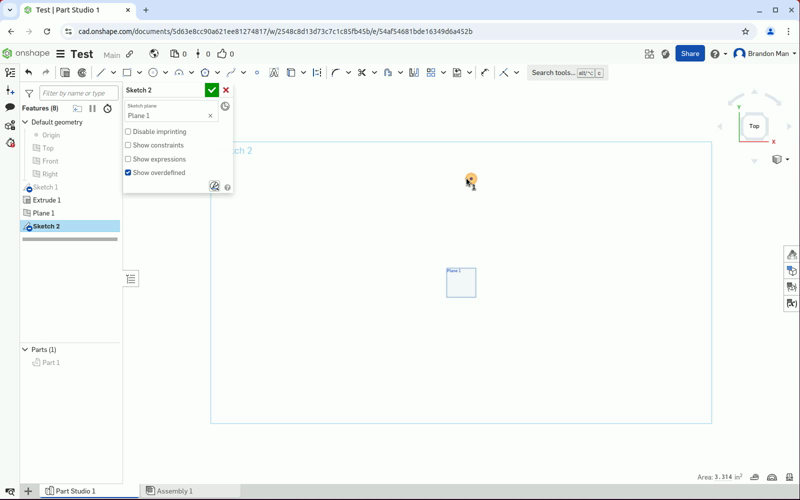
mouse_move(73, 352)
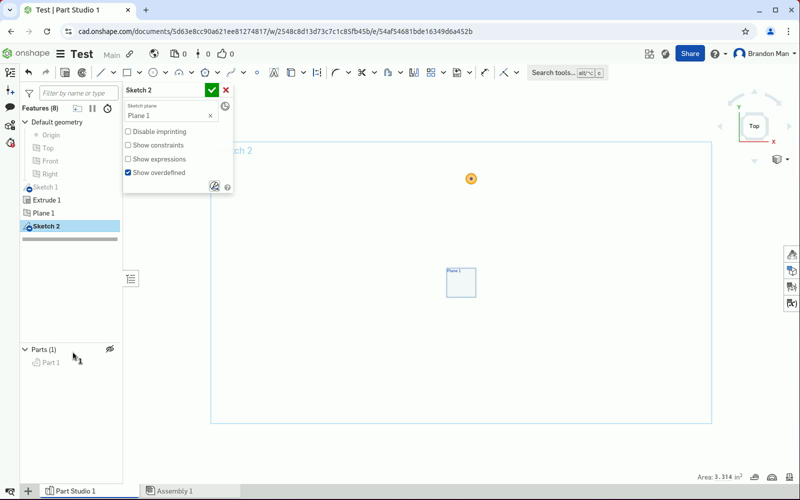
key(shift+y)
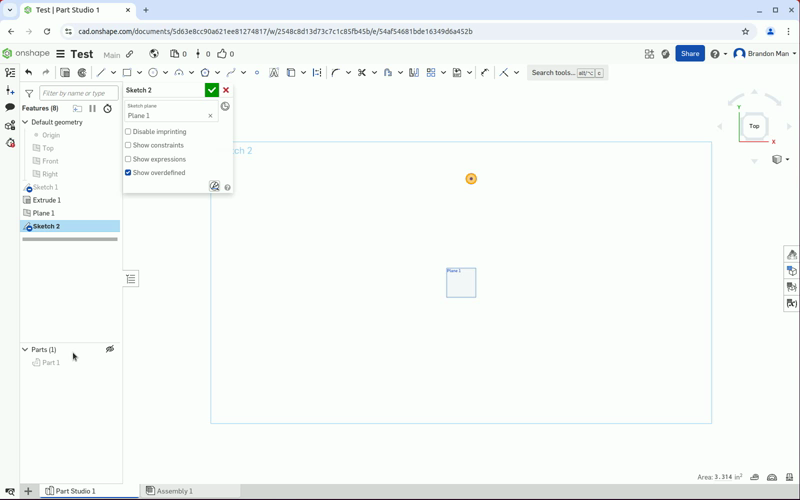
key(shift+e)
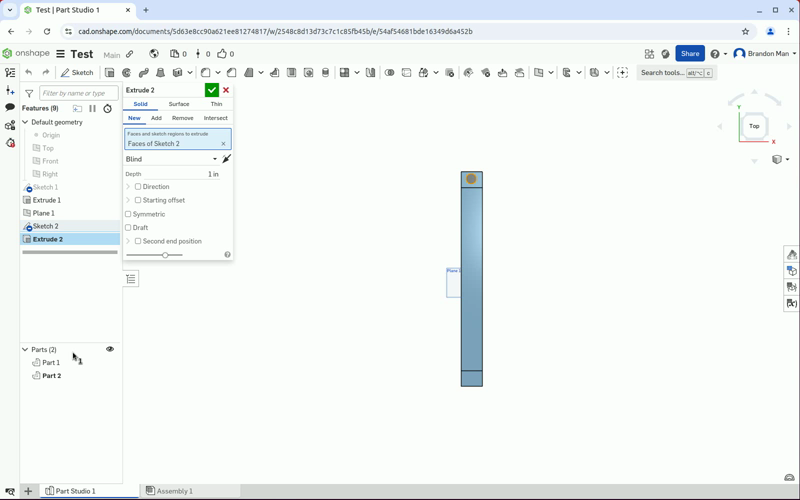
mouse_move(143, 106)
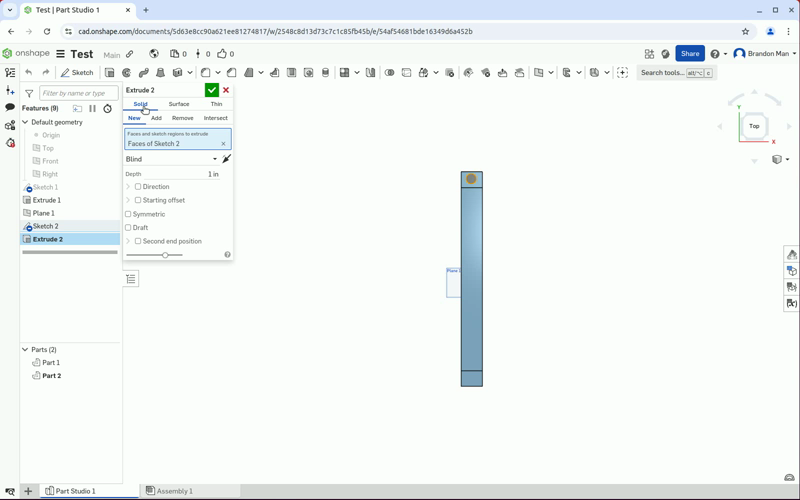
click(143, 106)
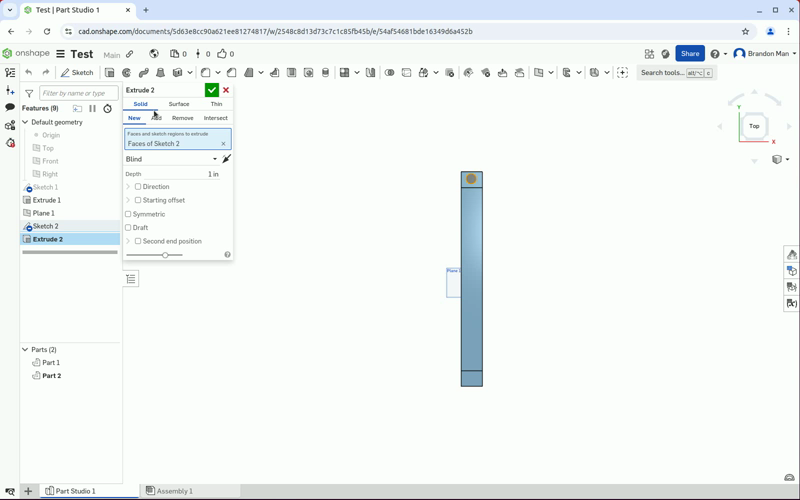
mouse_move(186, 120)
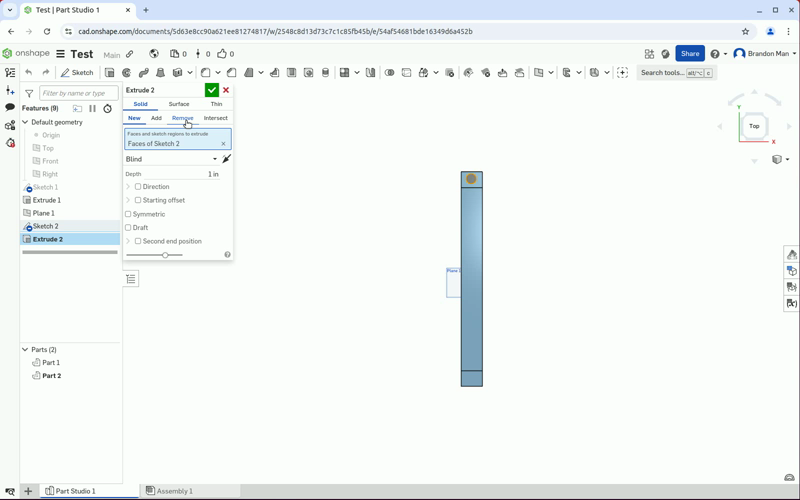
click(186, 120)
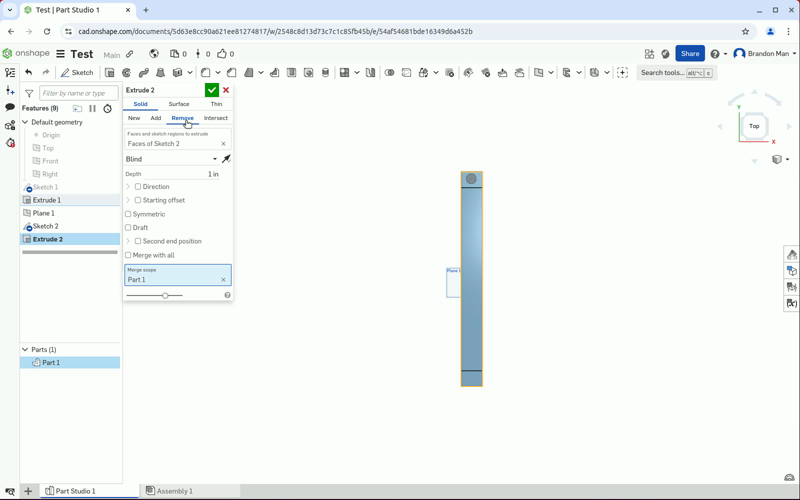
key(tab, 4)
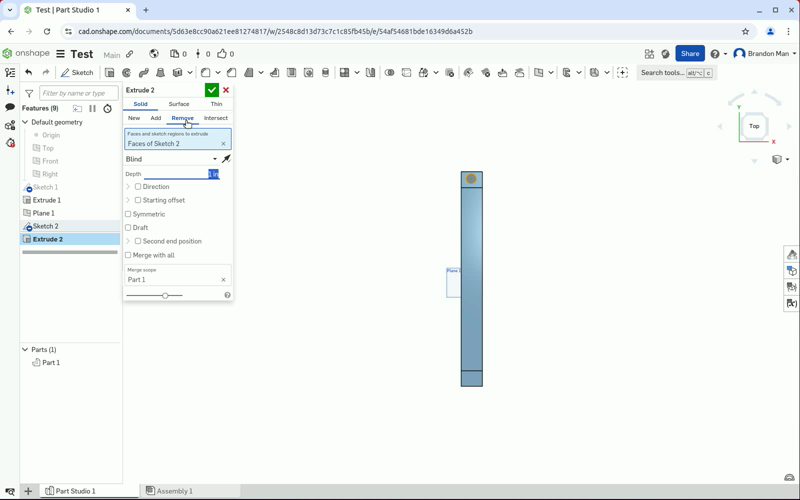
text(10.832)
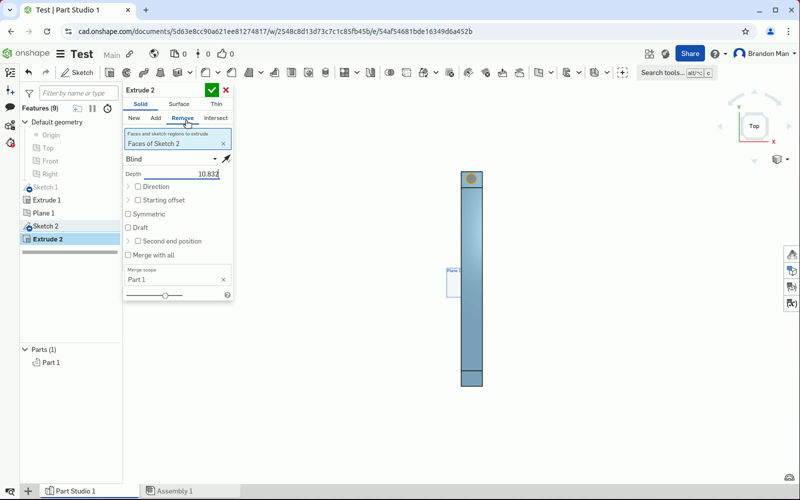
key(tab, 6)
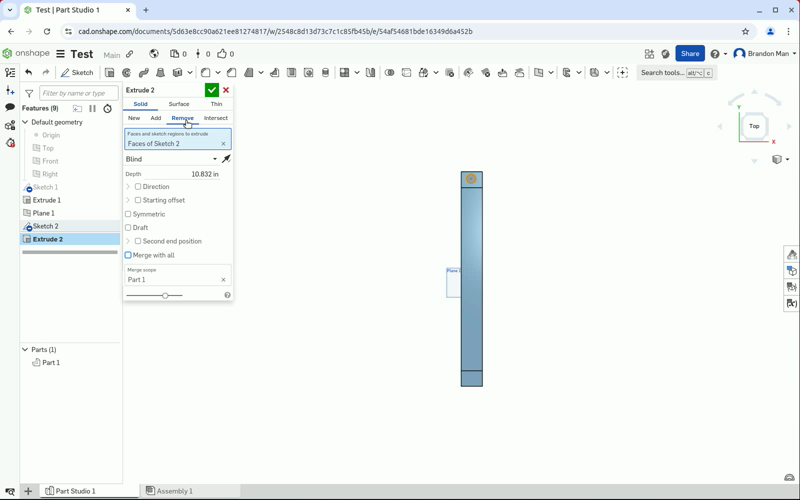
key(space)
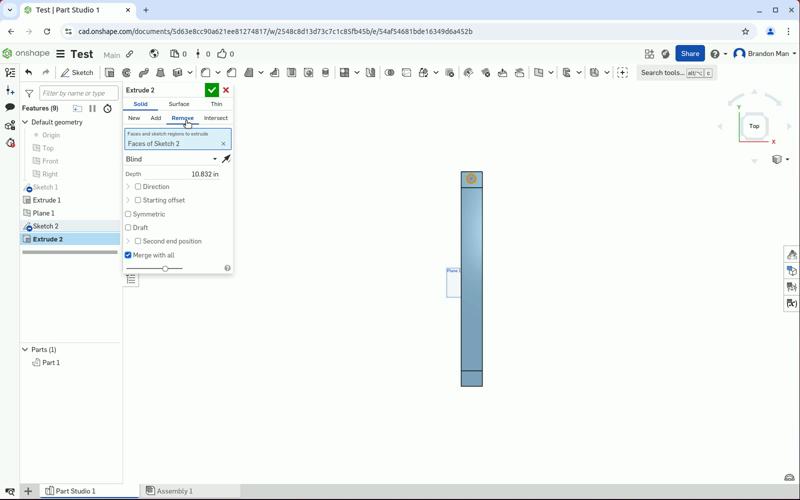
key(enter)
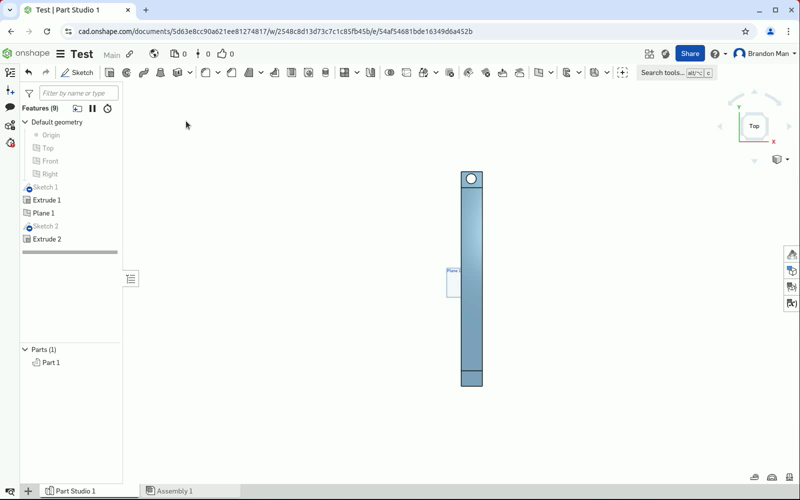
key(shift+h)
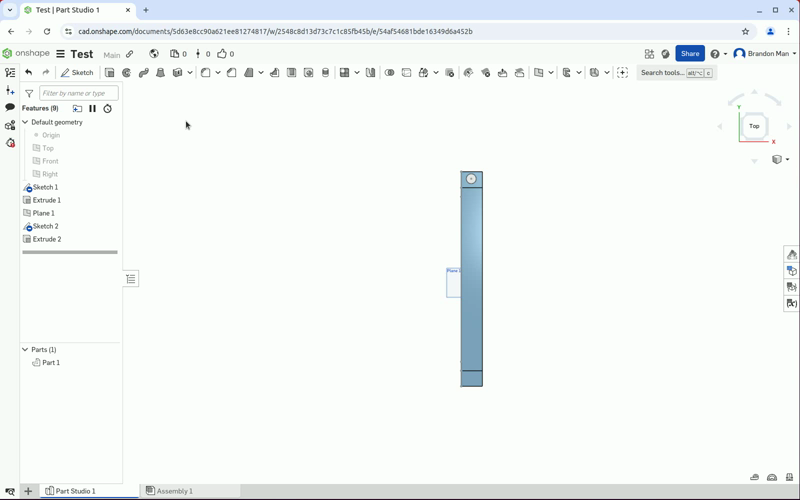
key(shift+h)
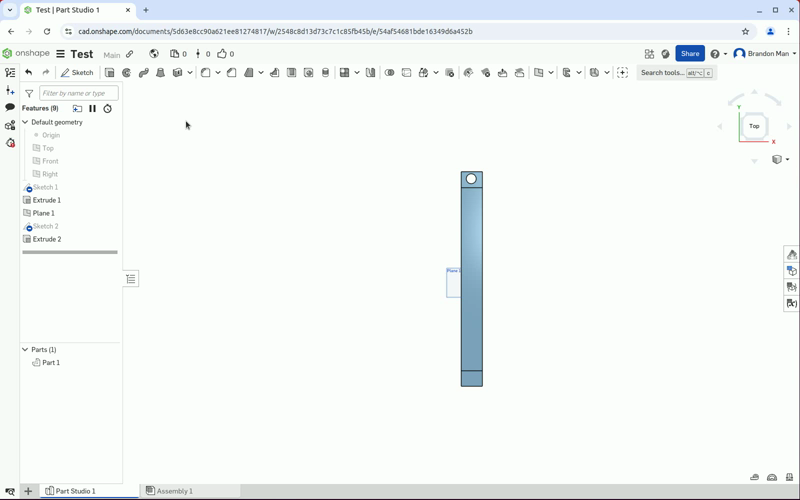
mouse_move(73, 189)
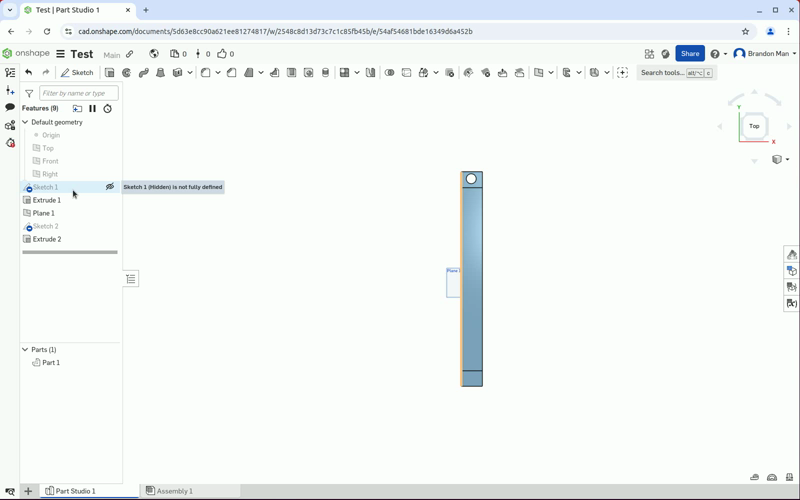
click(73, 189)
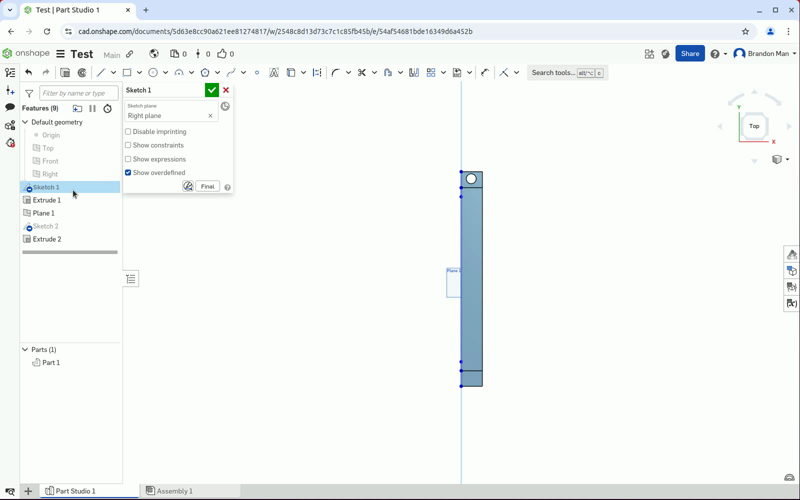
mouse_move(229, 92)
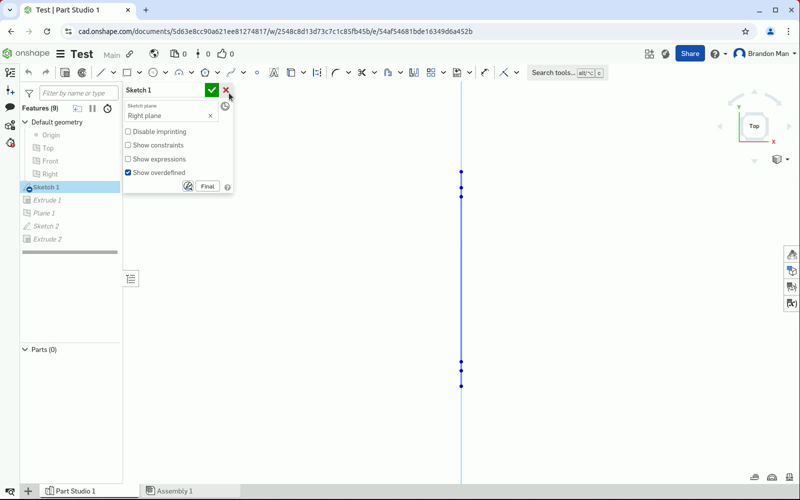
click(229, 92)
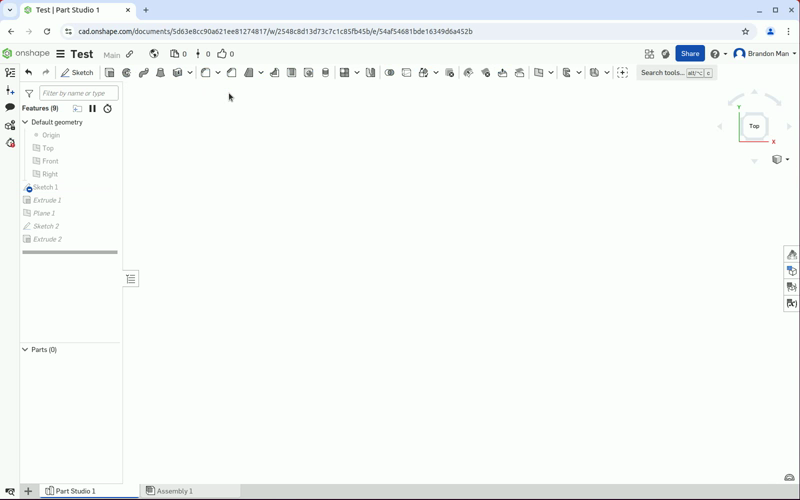
key(shift+s)
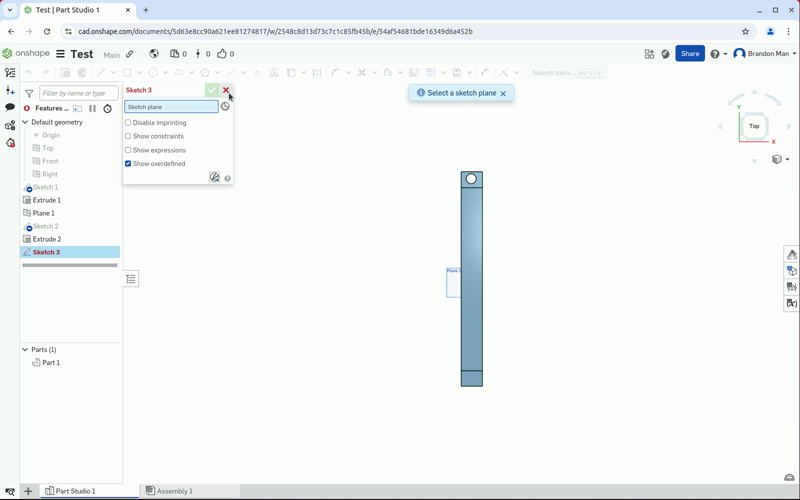
mouse_move(73, 215)
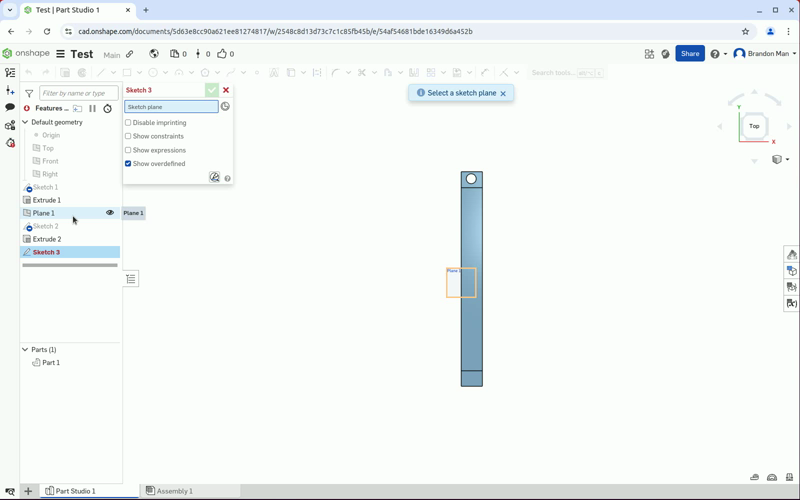
click(73, 215)
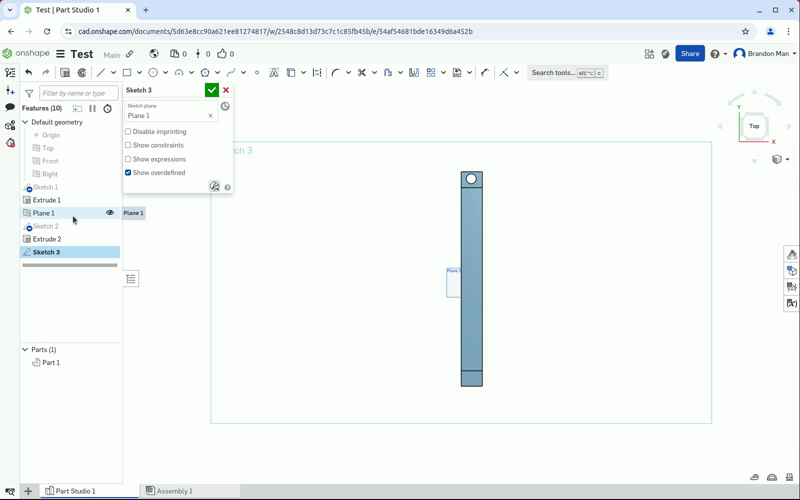
mouse_move(73, 352)
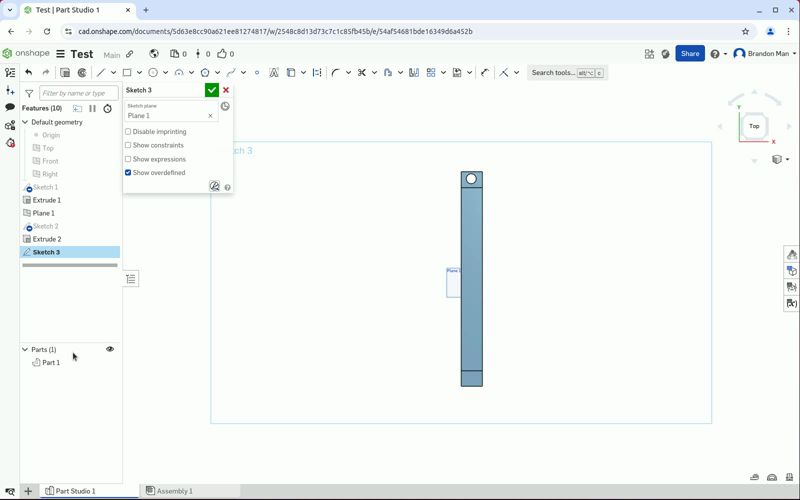
key(y)
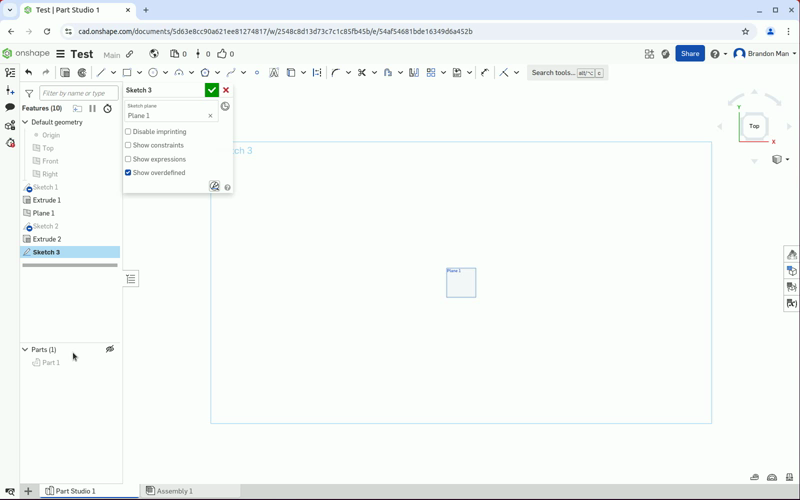
key(c)
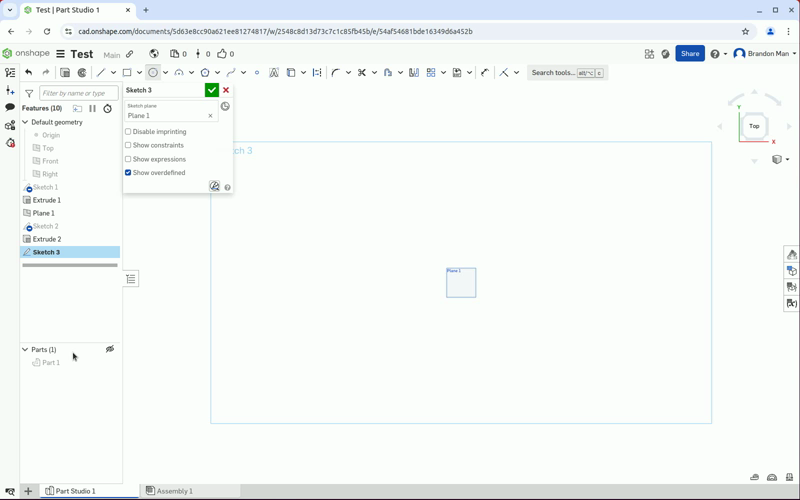
key_down(shift)
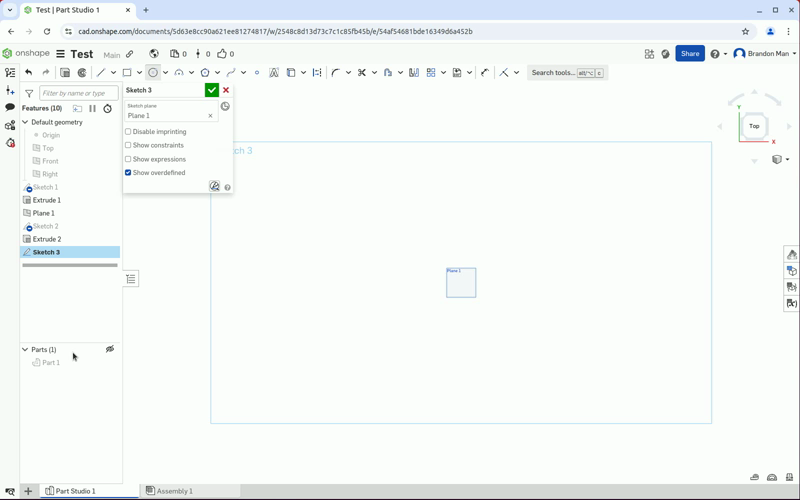
mouse_move(471, 378)
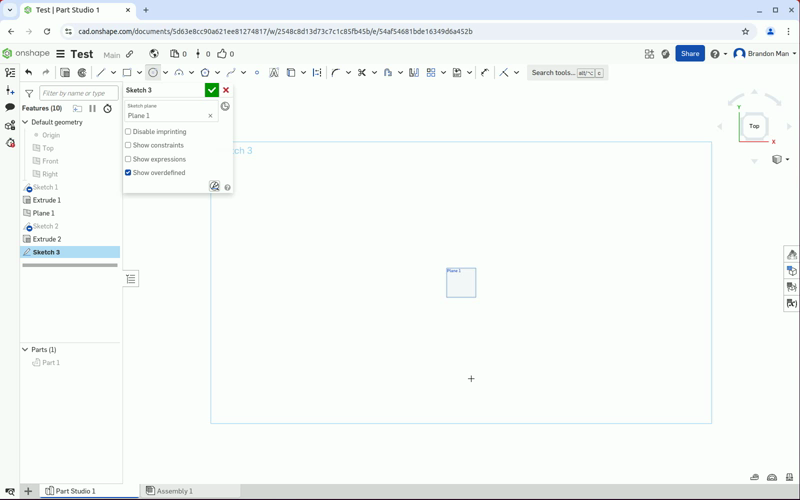
click(471, 378)
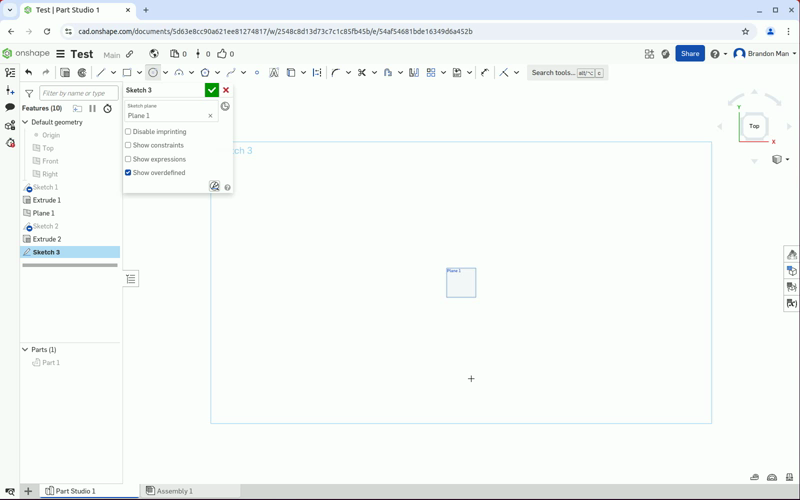
key_up(shift)
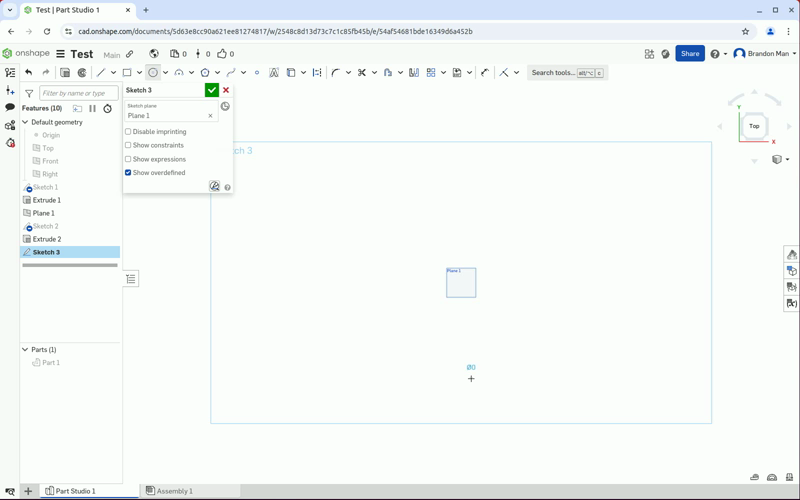
mouse_move(476, 378)
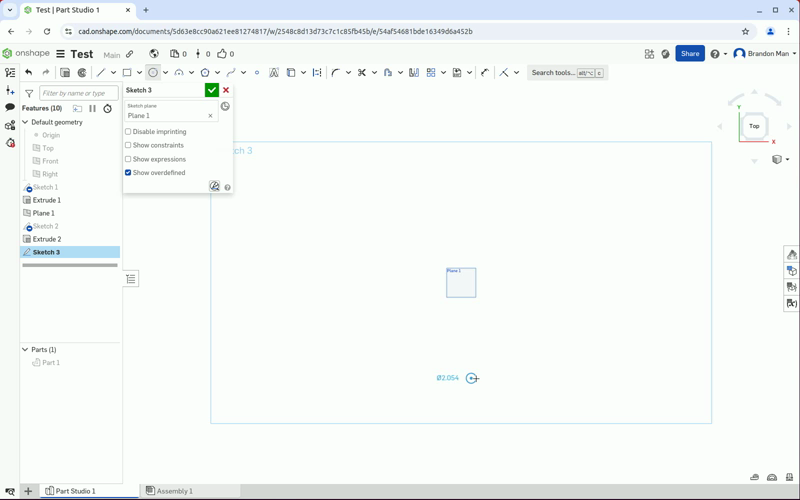
click(476, 378)
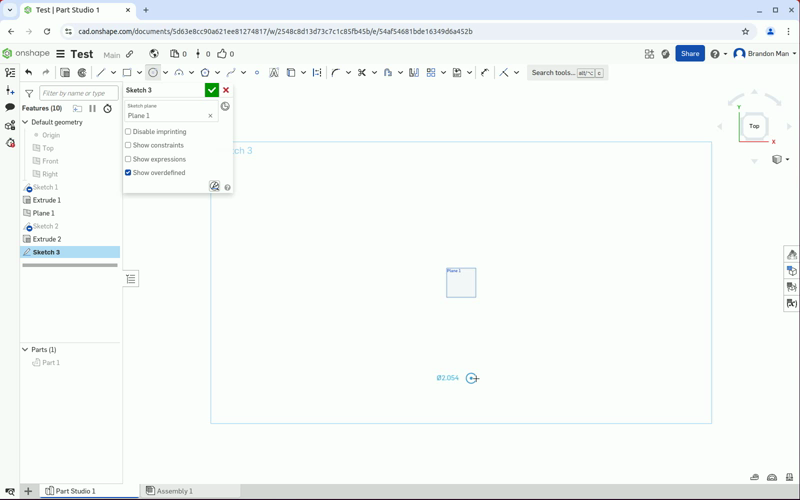
key(esc)
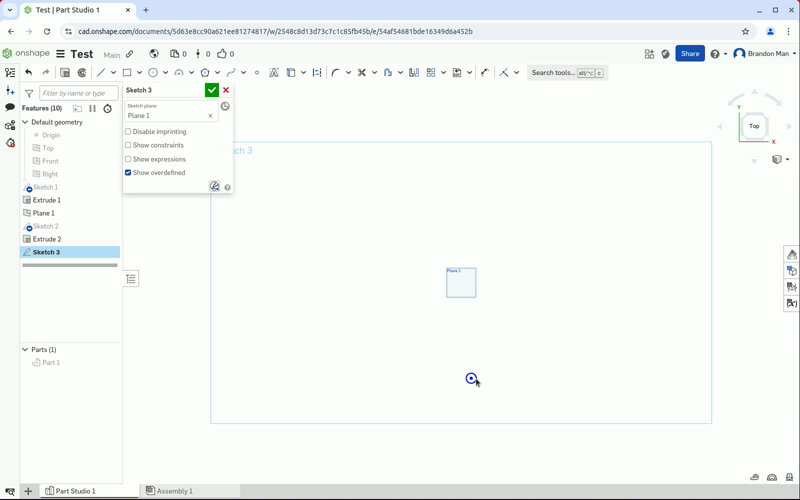
mouse_move(469, 380)
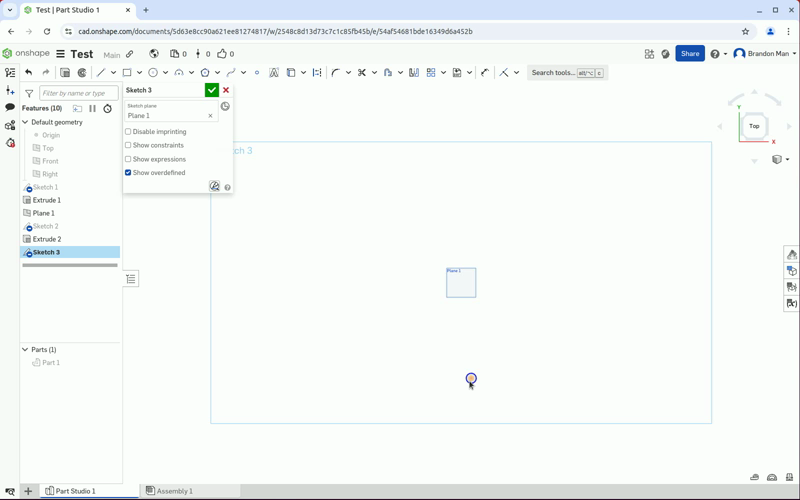
scroll(6)
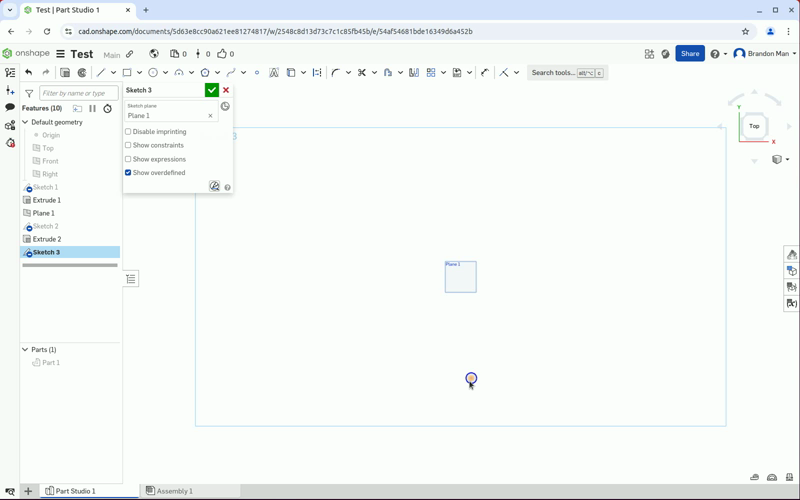
scroll(6)
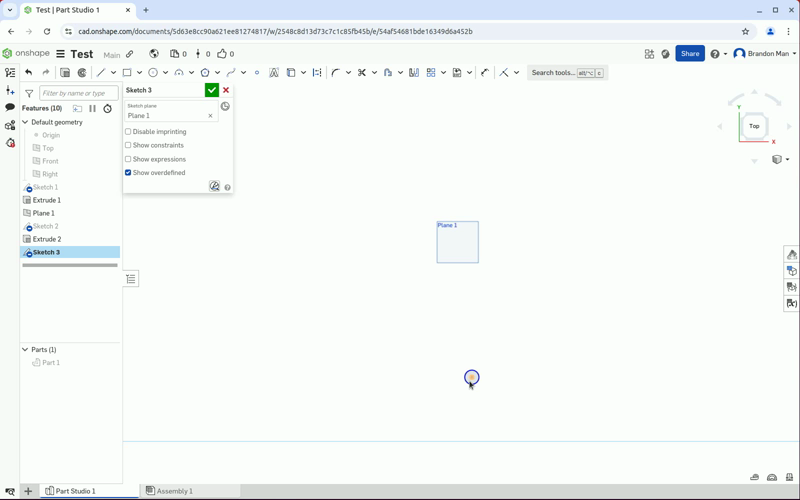
scroll(6)
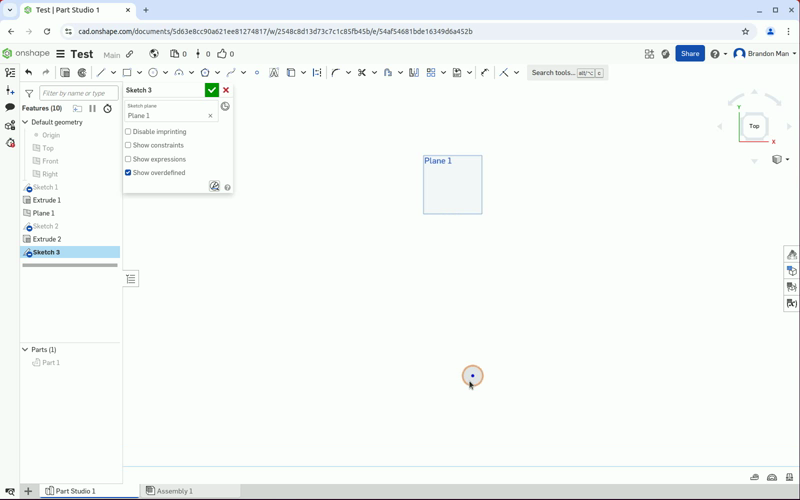
scroll(6)
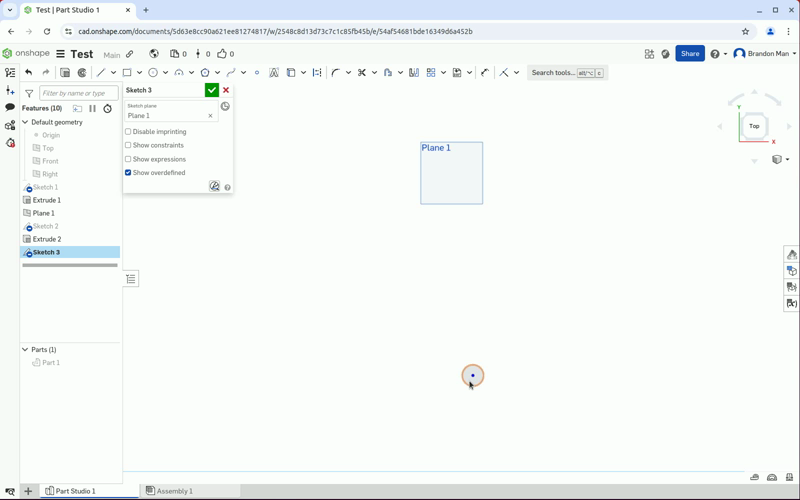
scroll(6)
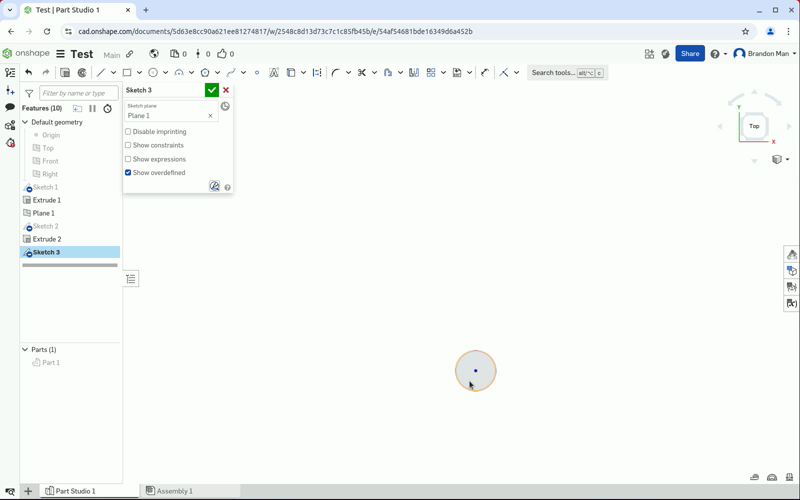
scroll(6)
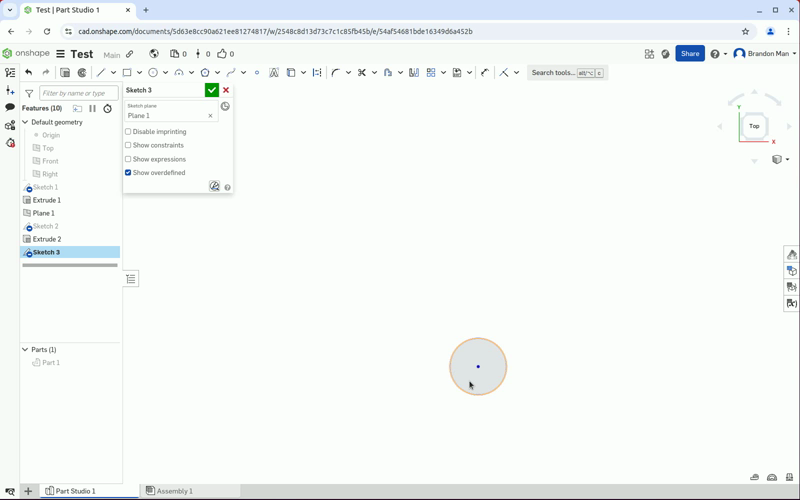
scroll(6)
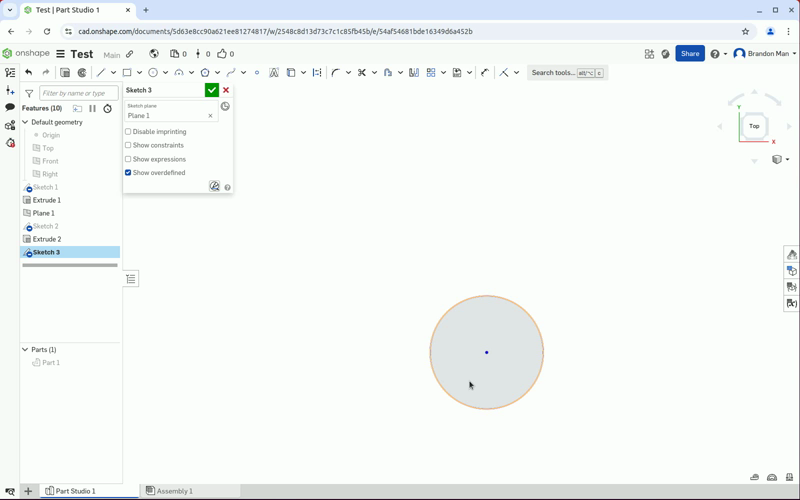
click(469, 380)
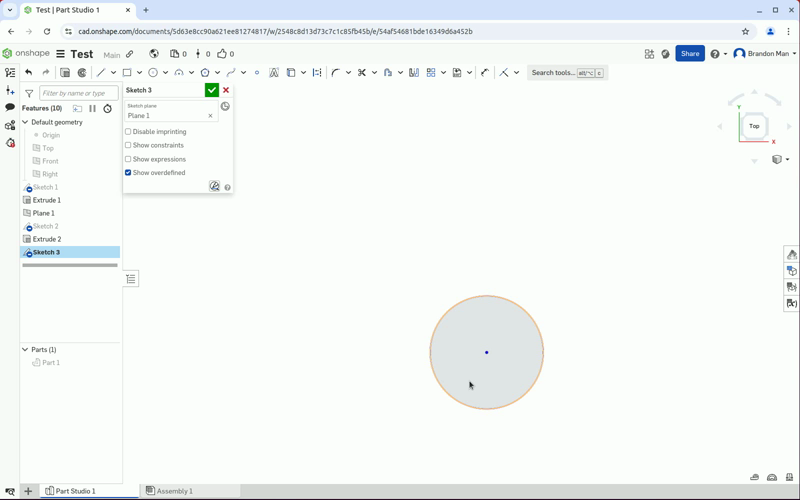
scroll(-6)
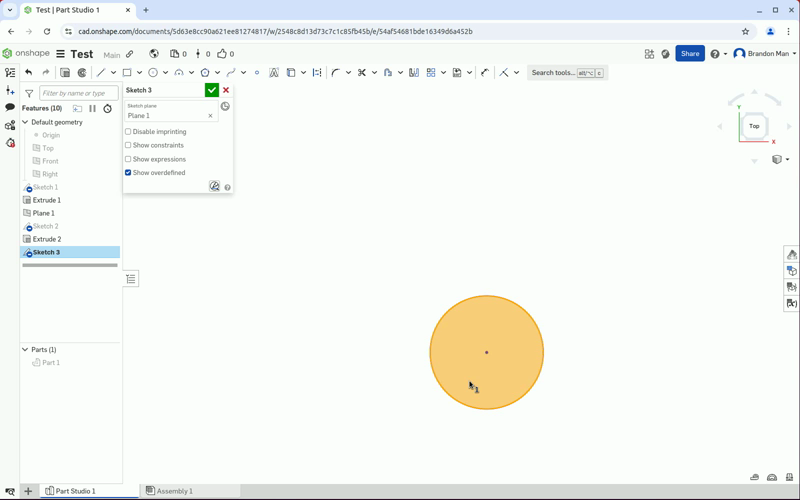
scroll(-6)
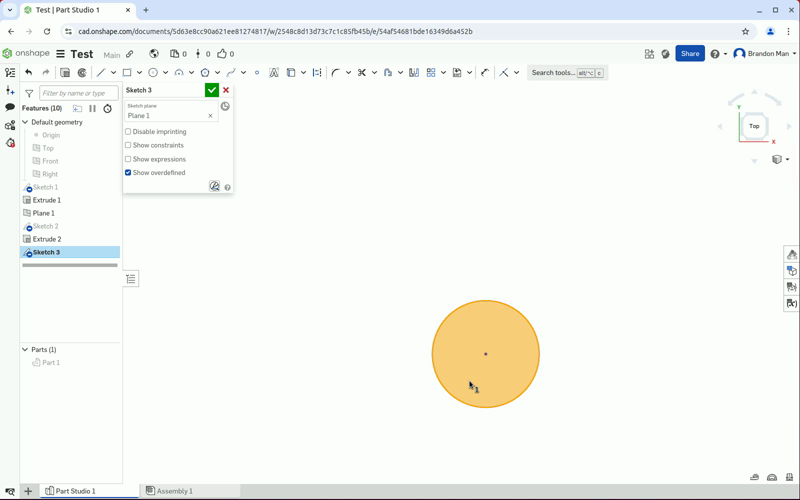
scroll(-6)
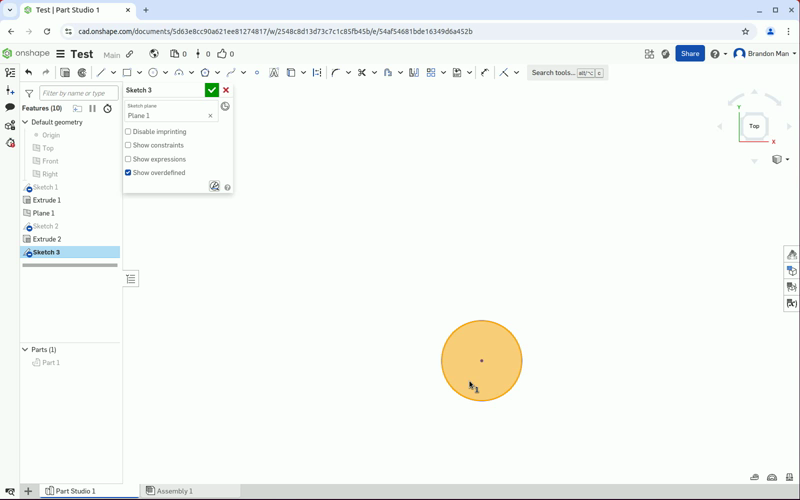
scroll(-6)
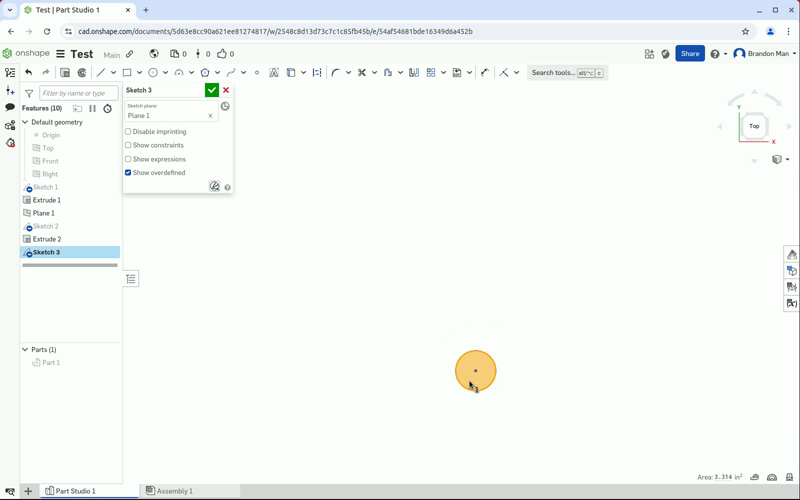
scroll(-6)
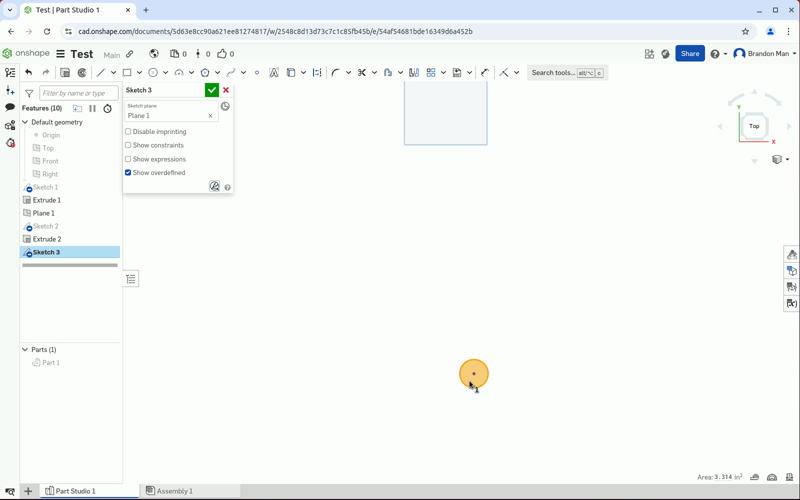
scroll(-6)
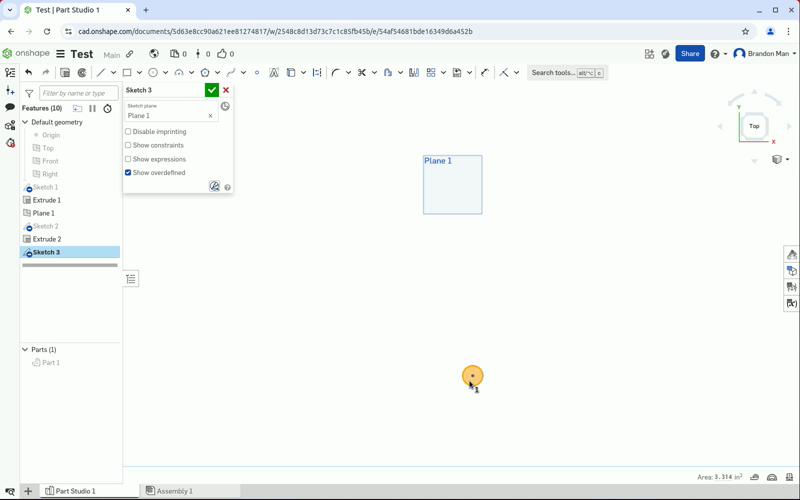
scroll(-6)
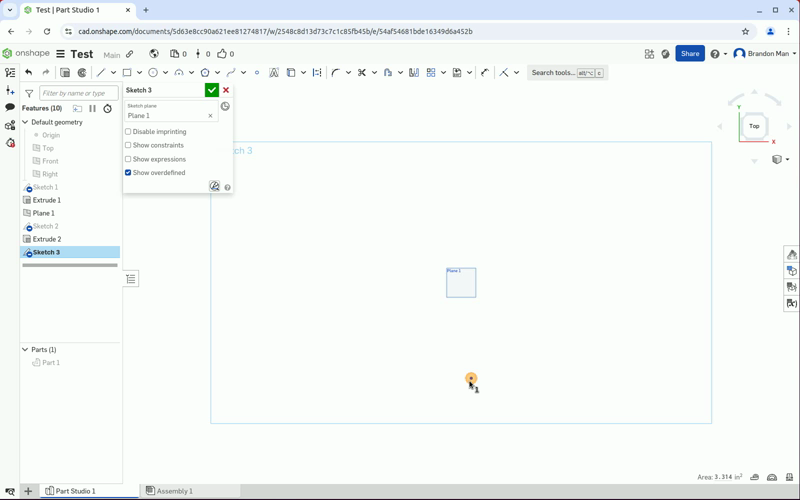
mouse_move(73, 352)
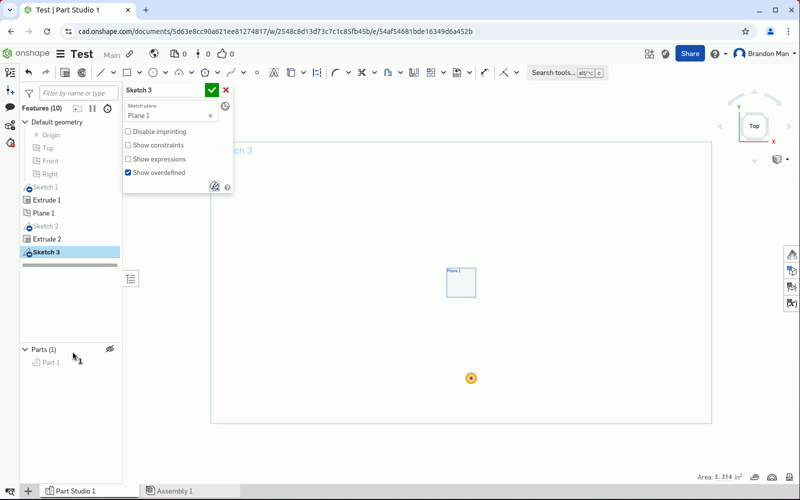
key(shift+y)
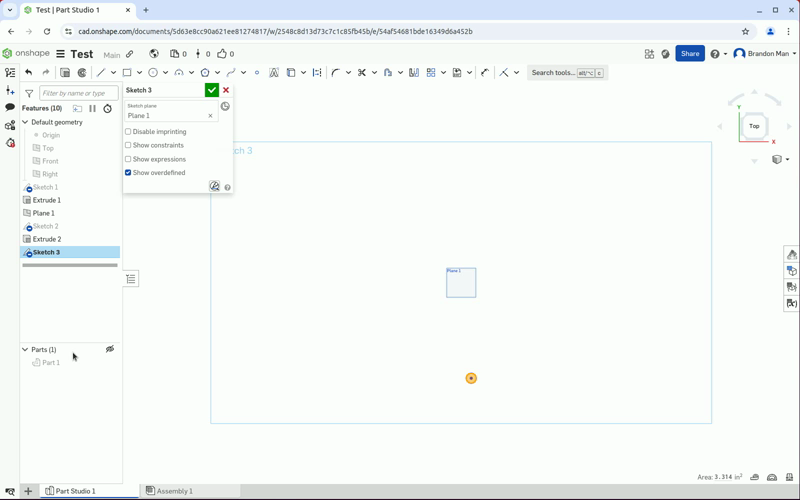
key(shift+e)
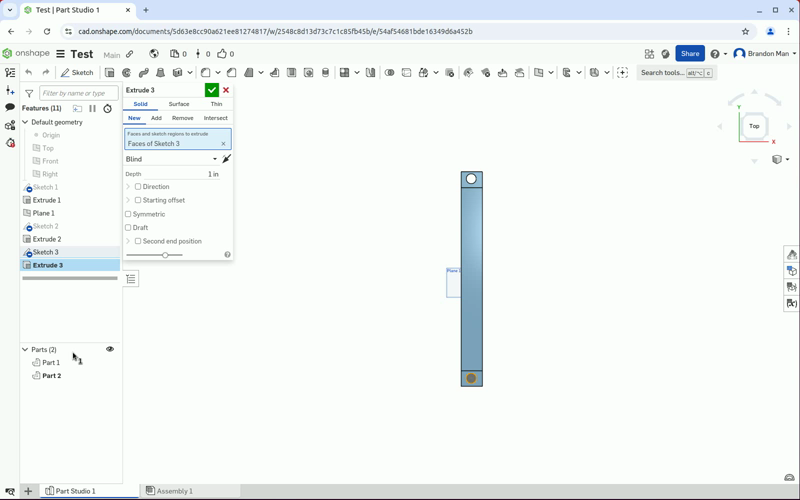
mouse_move(143, 106)
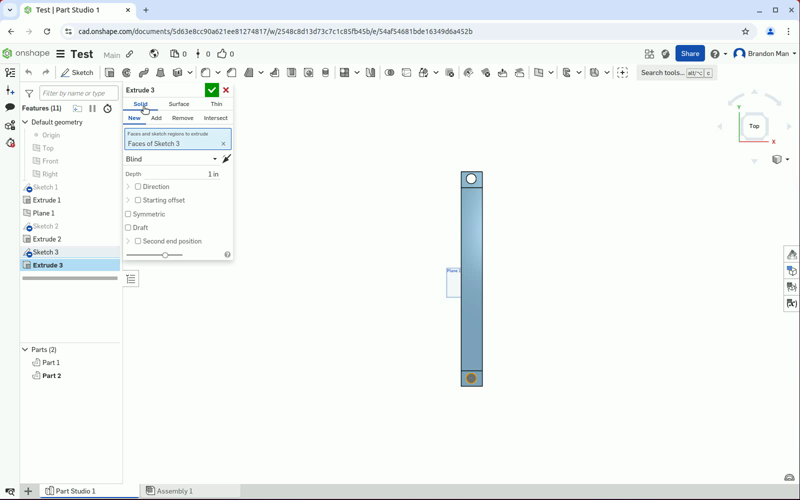
click(143, 106)
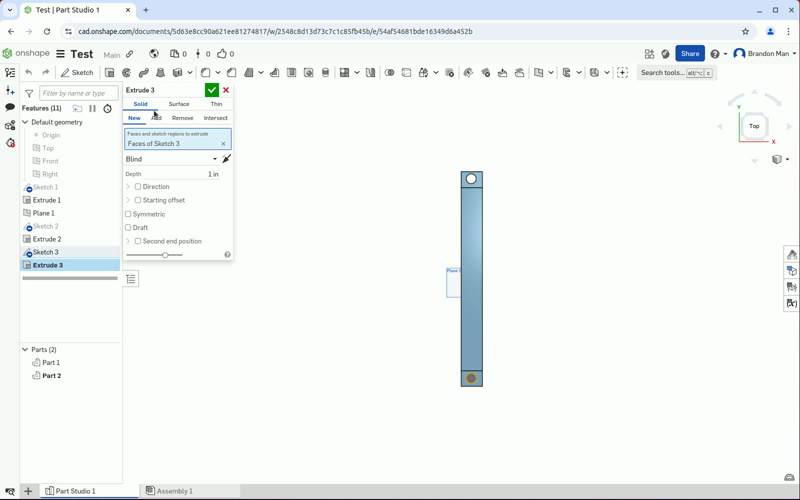
mouse_move(186, 120)
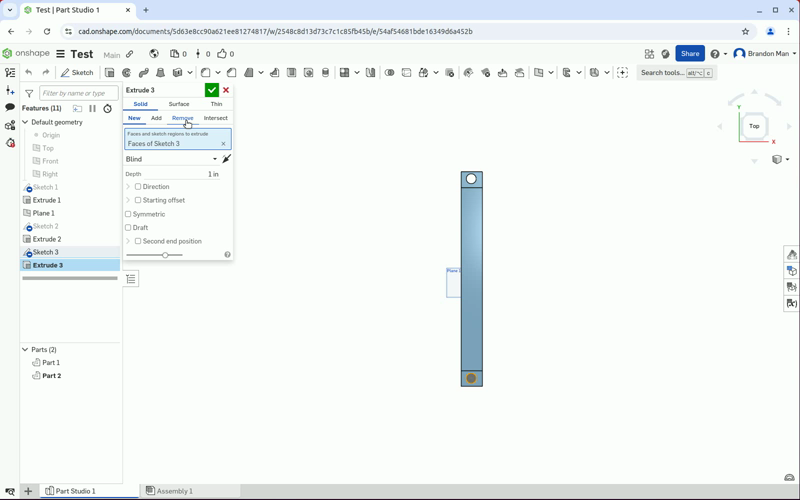
click(186, 120)
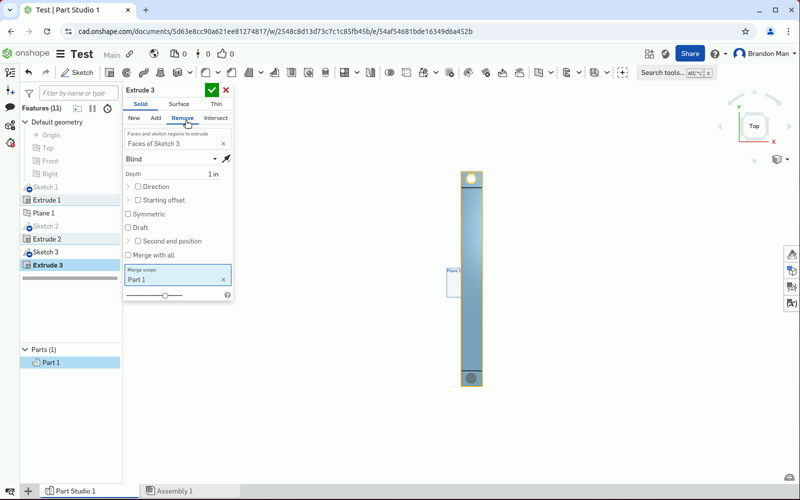
key(tab, 4)
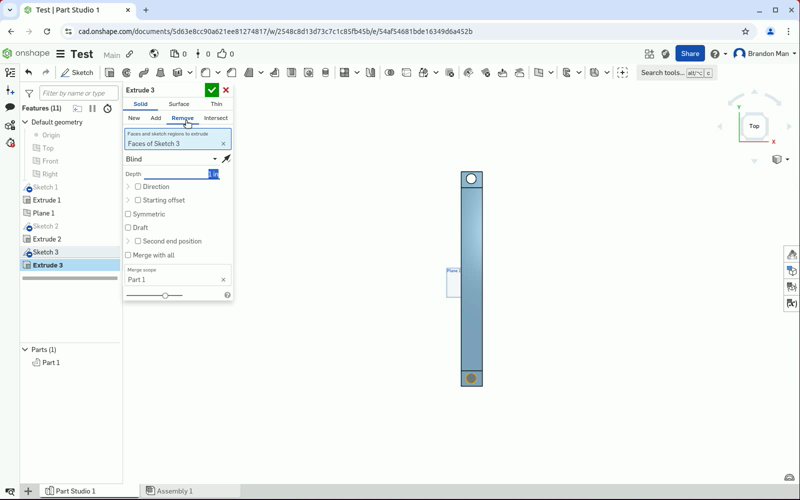
text(10.832)
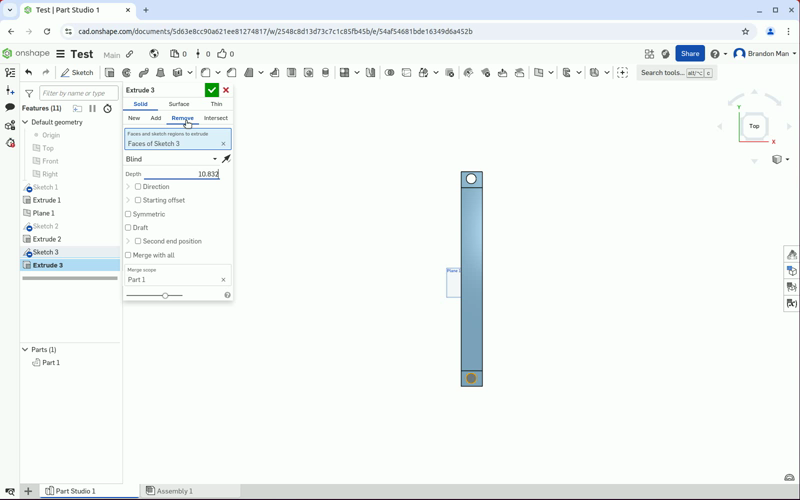
key(tab, 6)
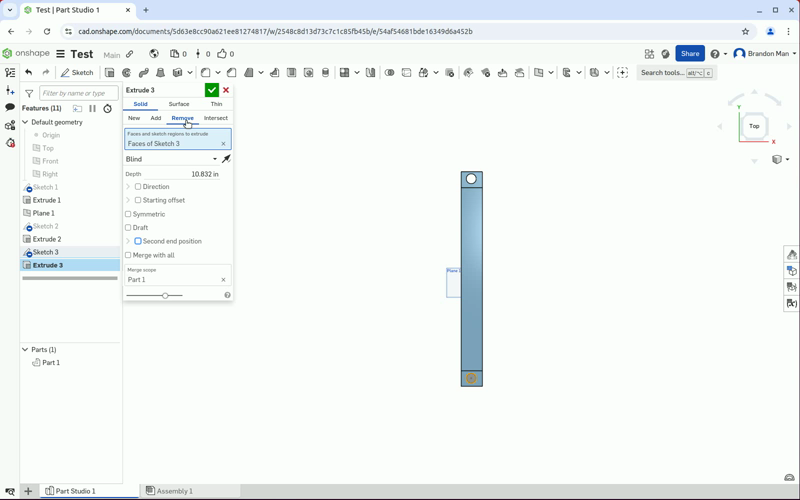
key(space)
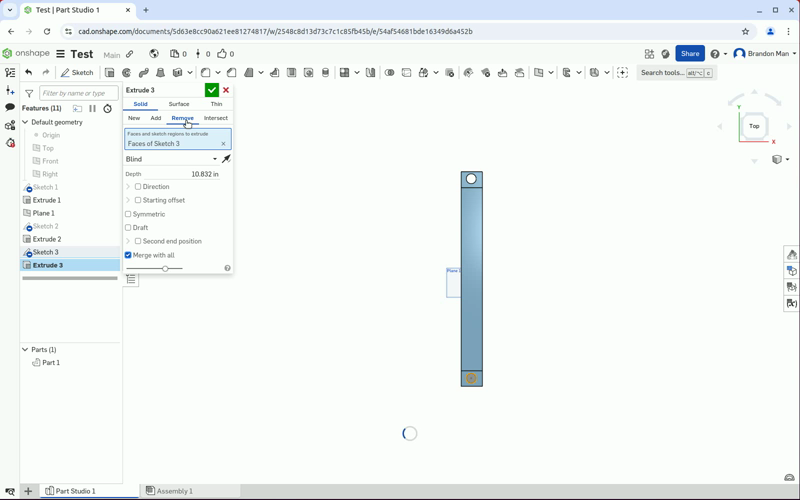
key(enter)
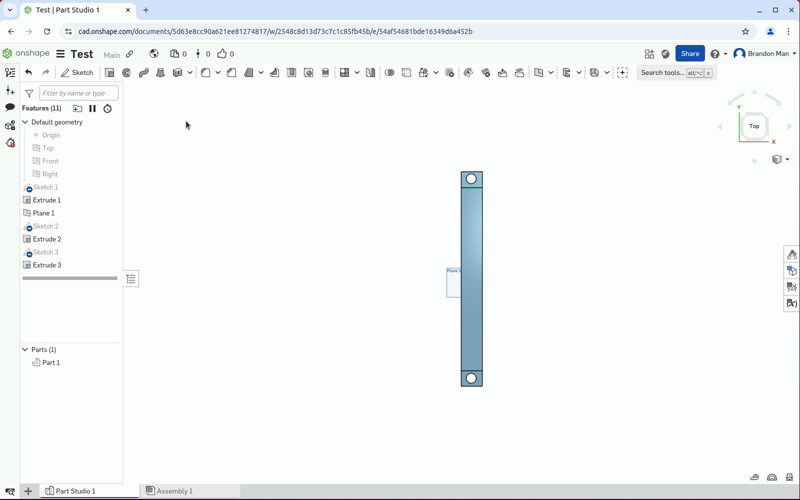
key(shift+h)
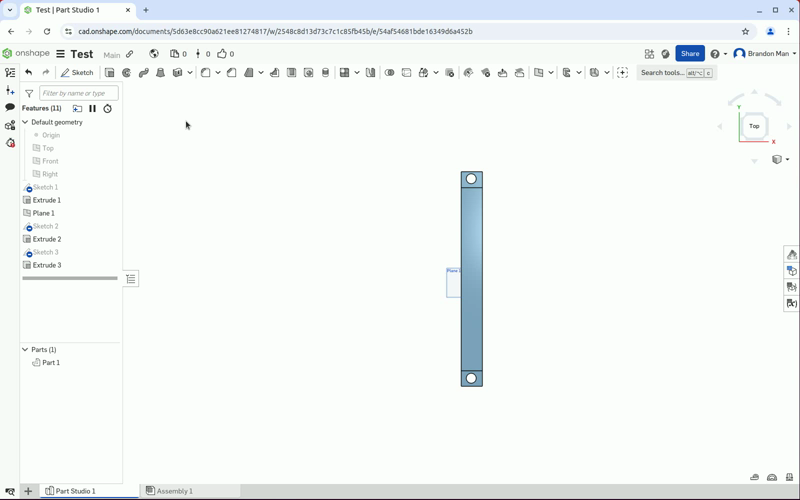
key(shift+h)
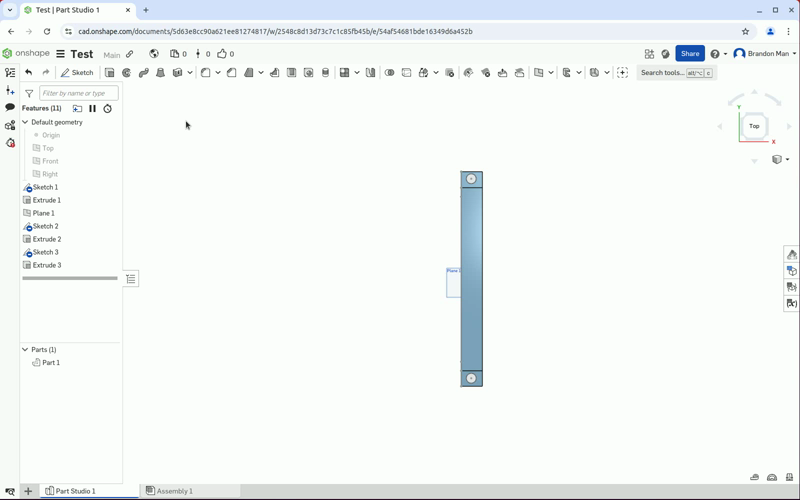
key(shift+7)
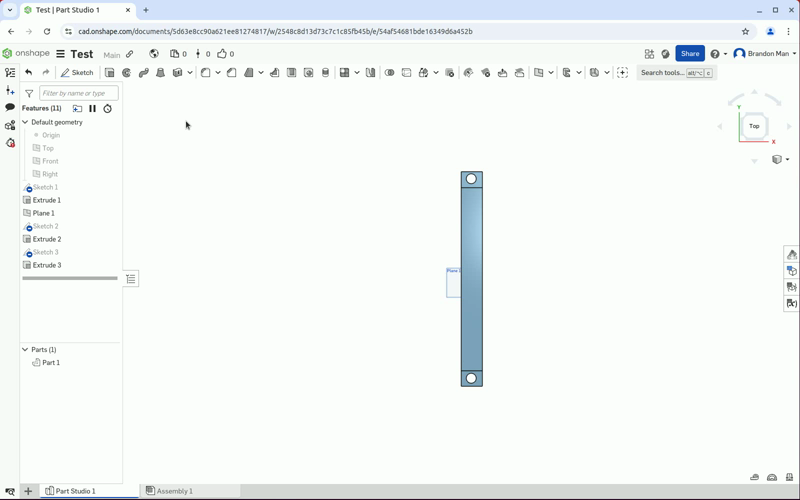
key(up, 3)
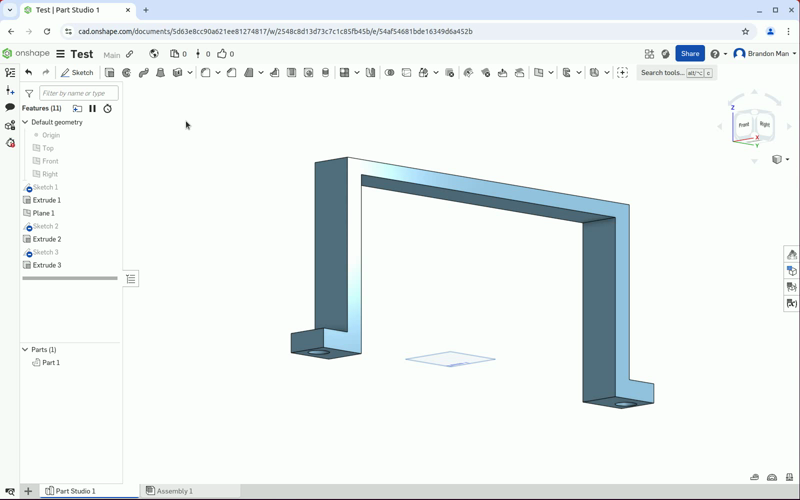
key(left, 3)
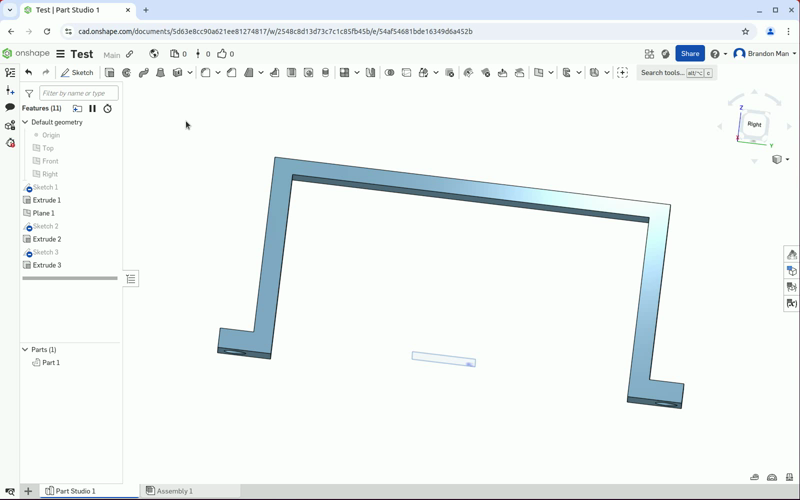
key(right, 3)
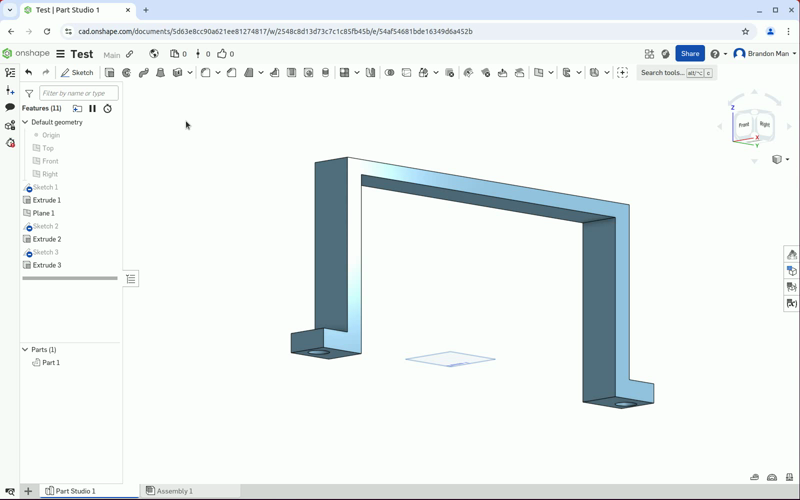
key(down, 3)
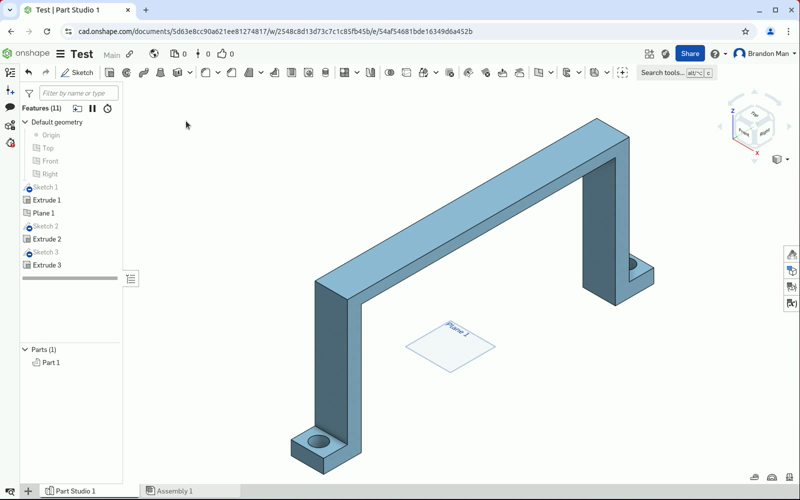
mouse_move(73, 189)
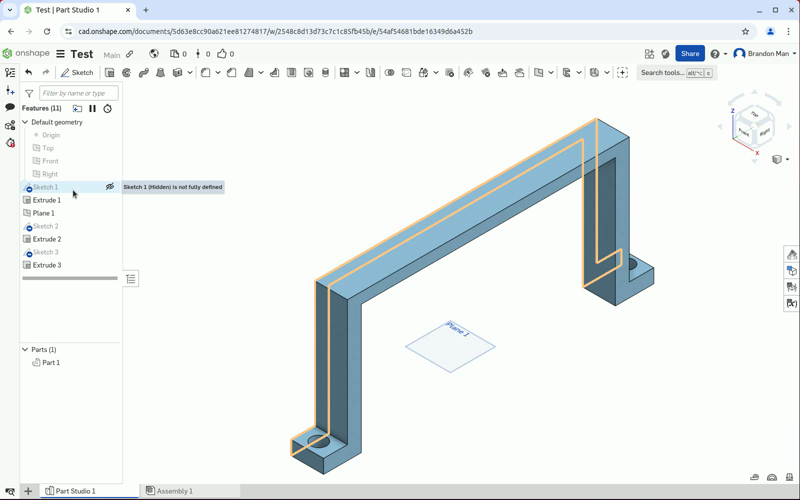
click(73, 189)